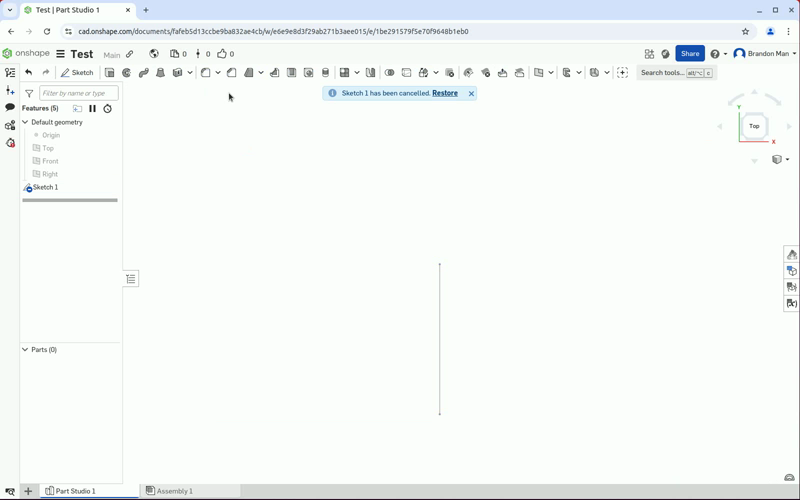
key(shift+h)
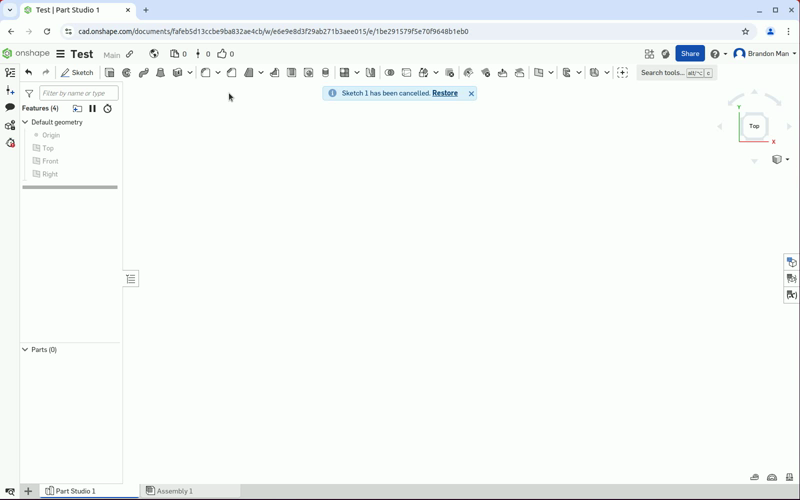
mouse_move(73, 352)
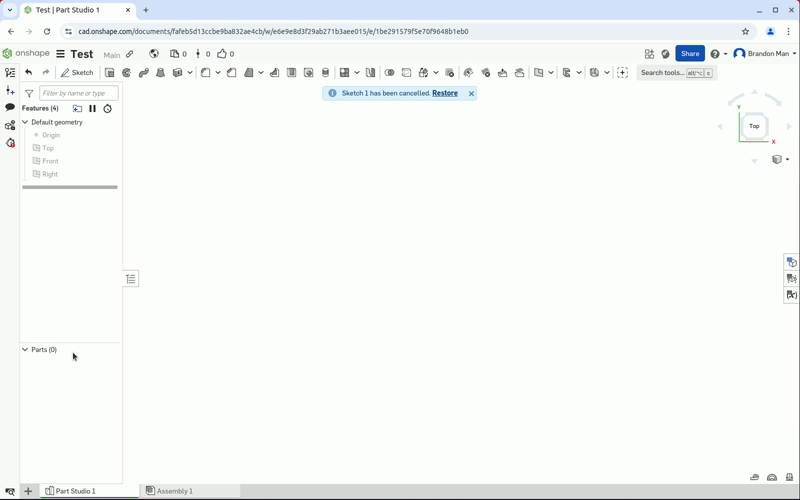
key(y)
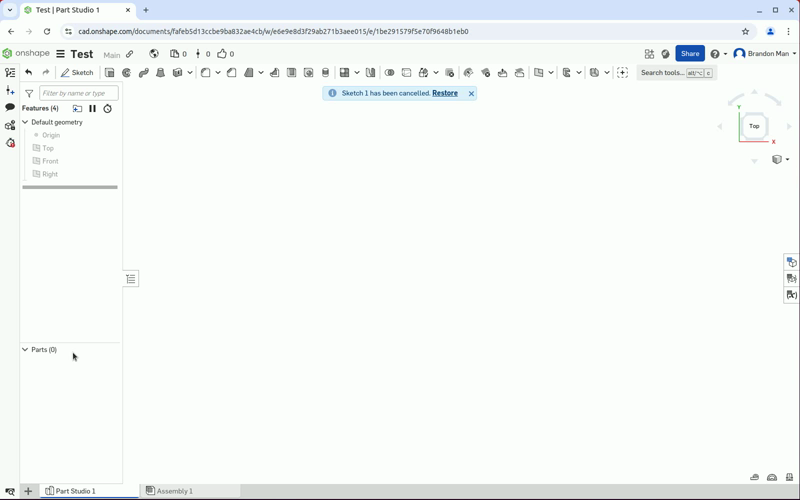
key(shift+p)
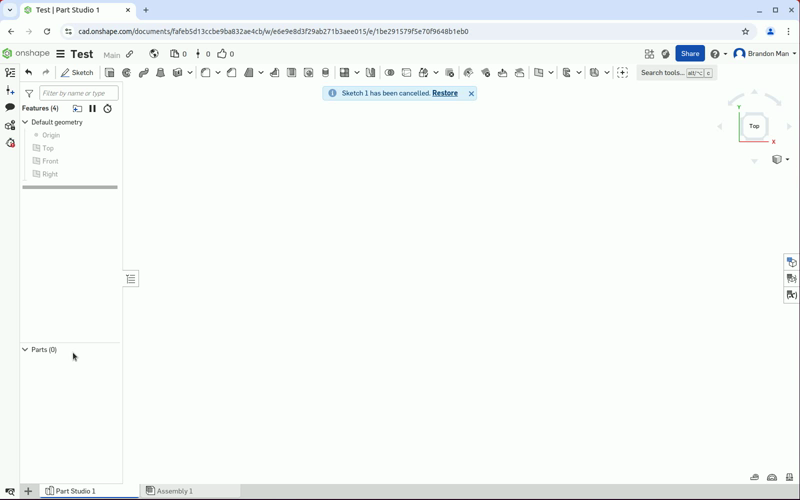
key(space)
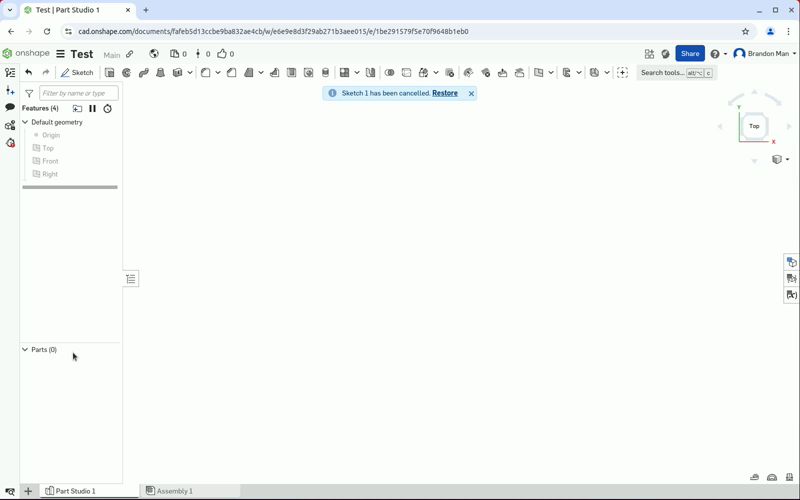
key_down(shift)
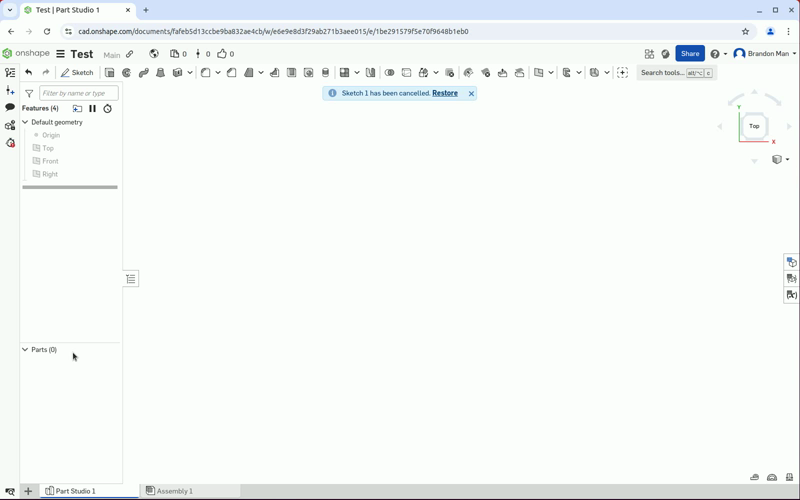
key(up)
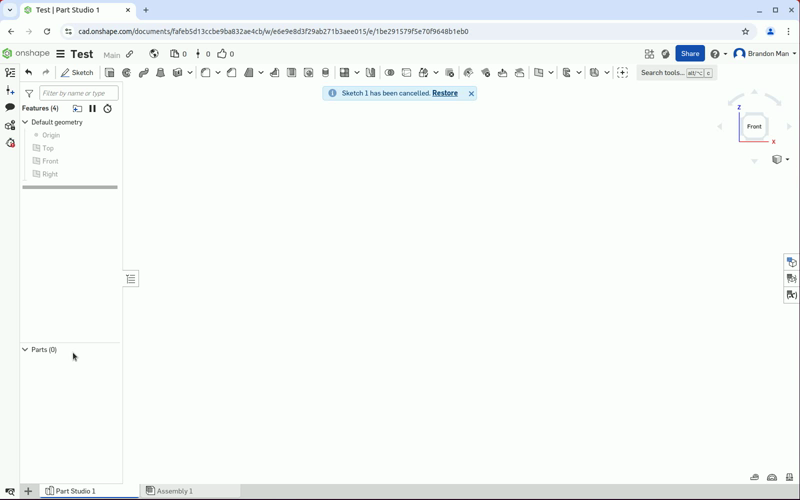
key_up(shift)
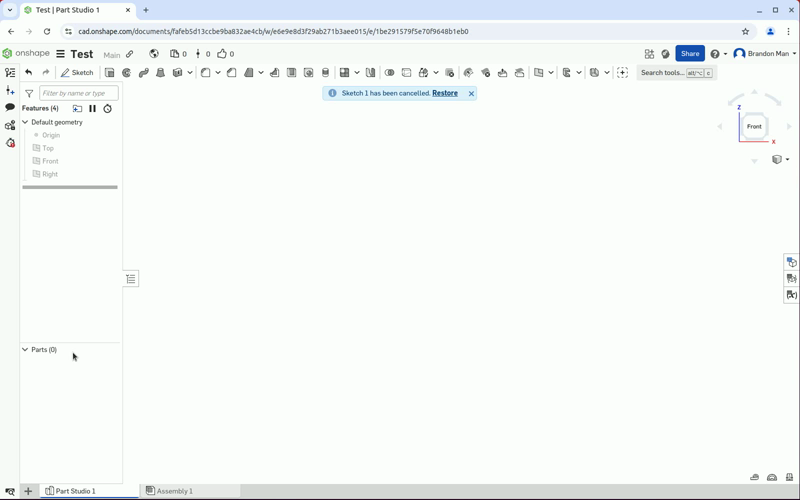
mouse_move(73, 352)
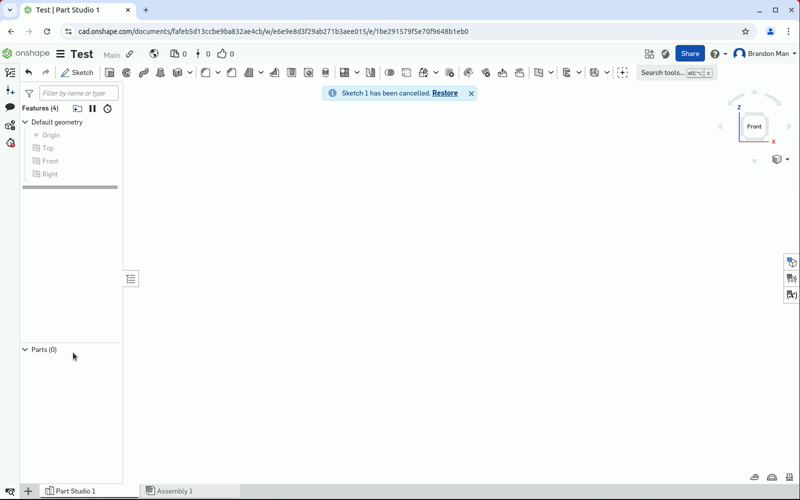
key(shift+y)
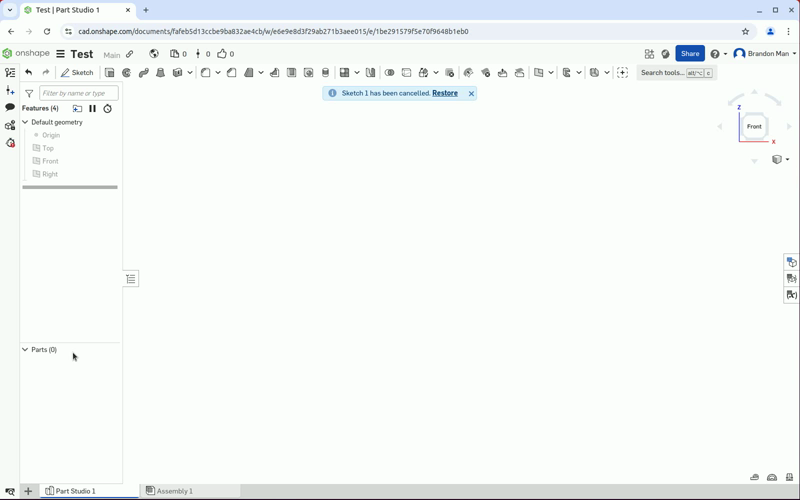
key(shift+s)
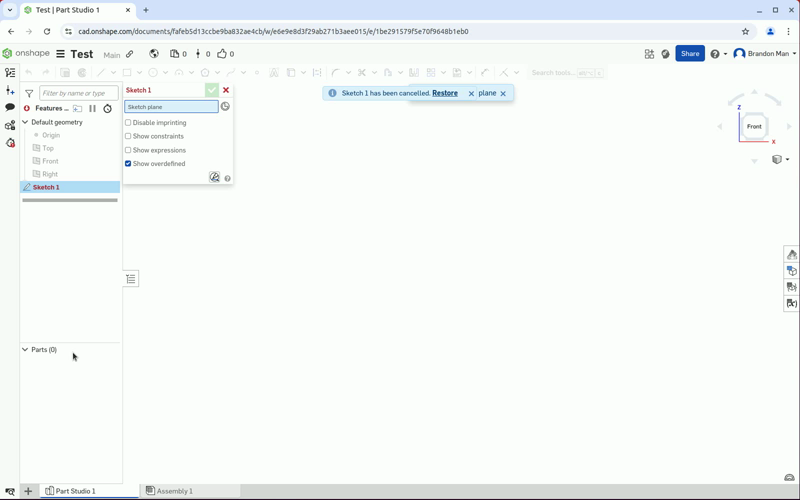
mouse_move(73, 163)
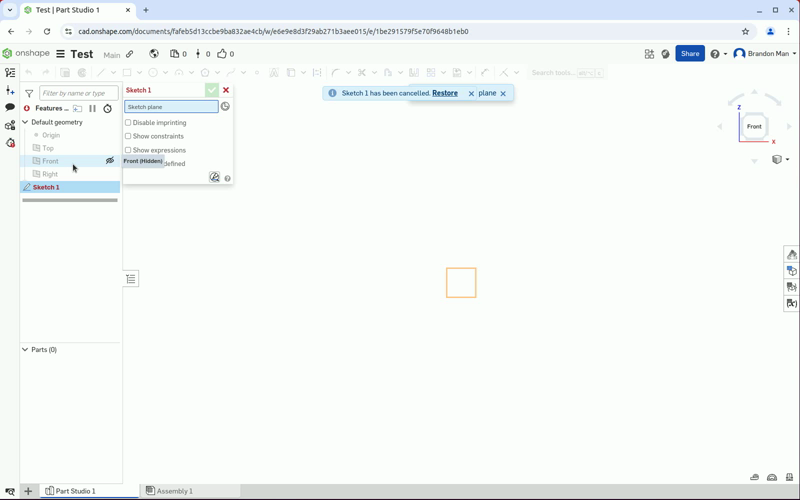
click(73, 163)
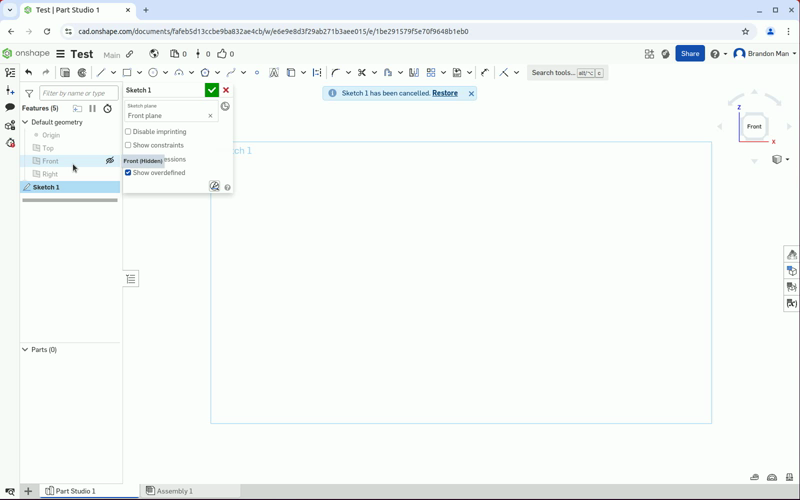
mouse_move(73, 352)
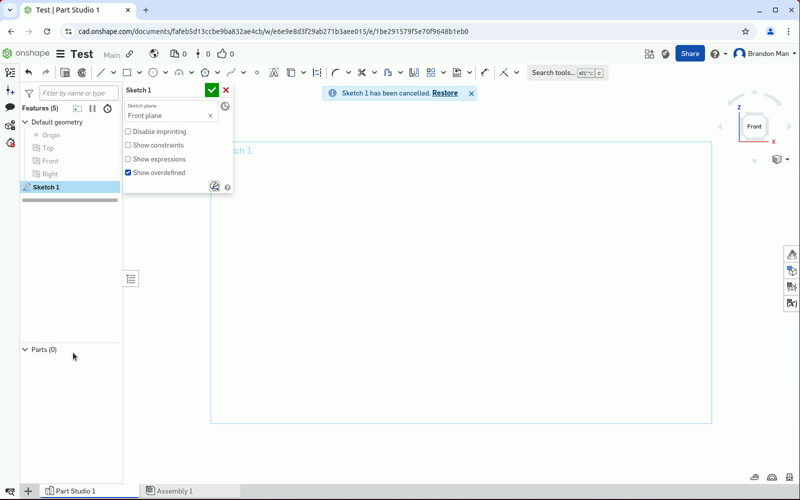
key(y)
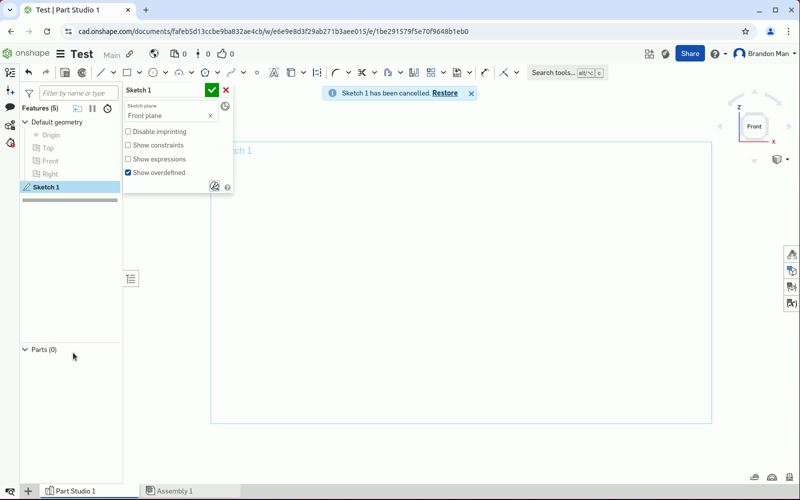
key(a)
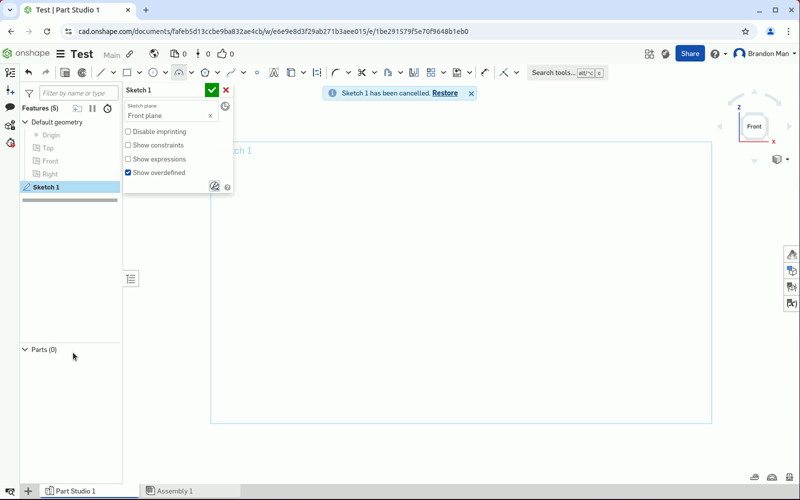
key_down(shift)
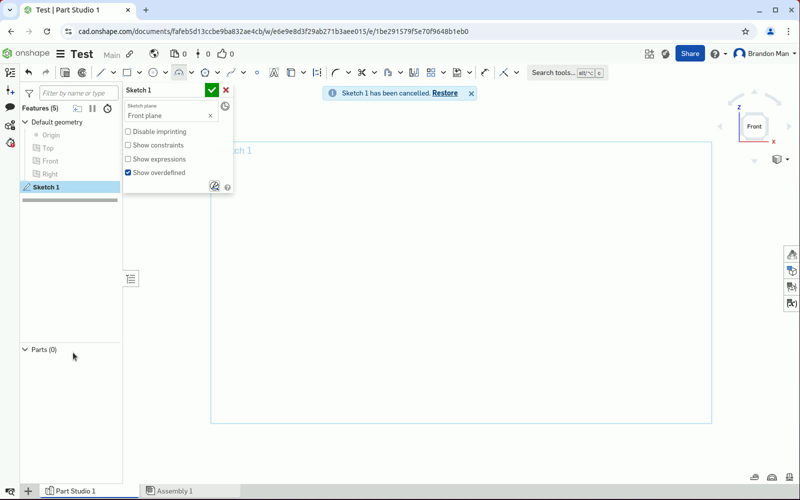
mouse_move(385, 322)
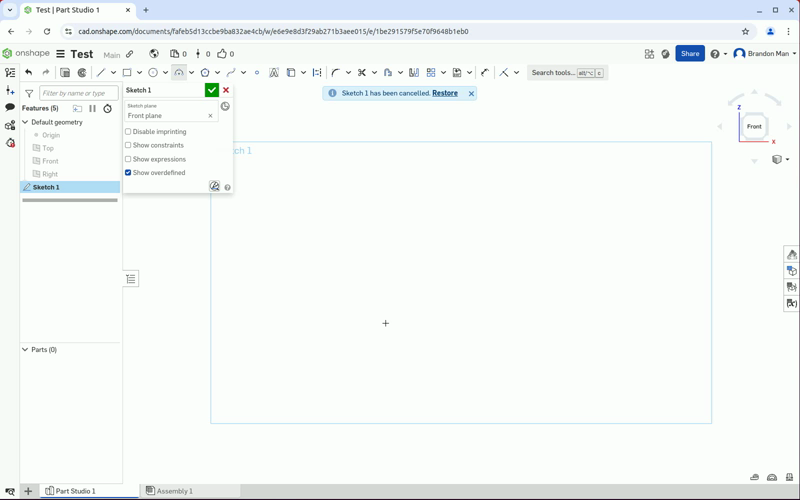
click(385, 322)
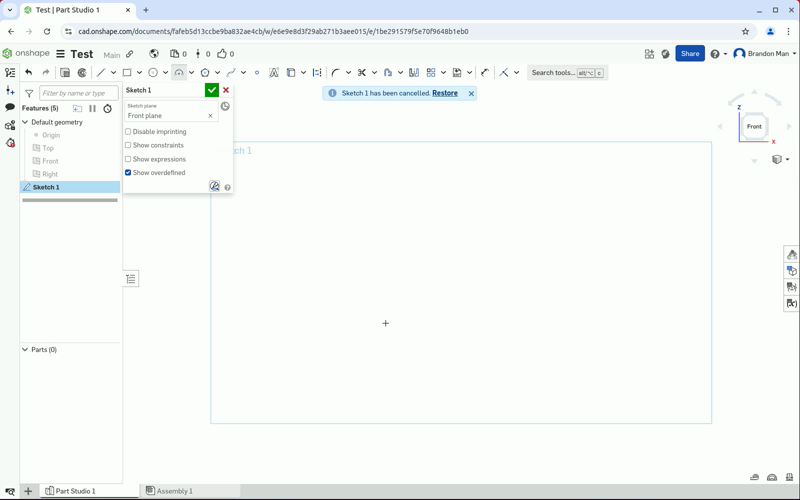
key_up(shift)
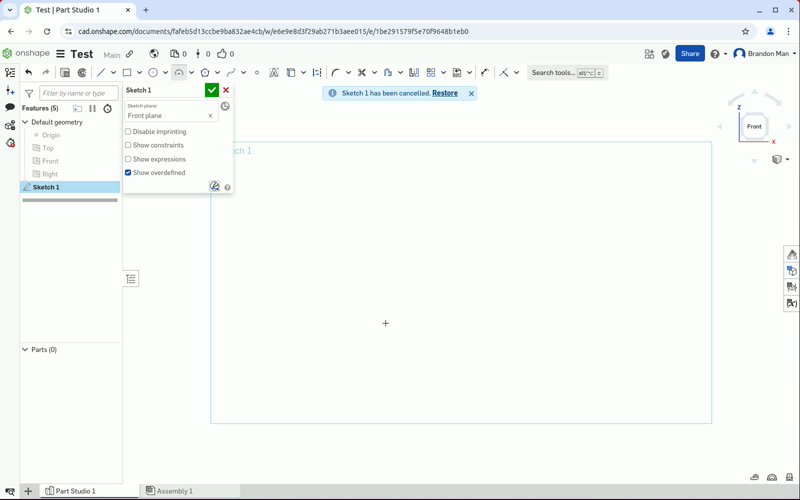
key_down(shift)
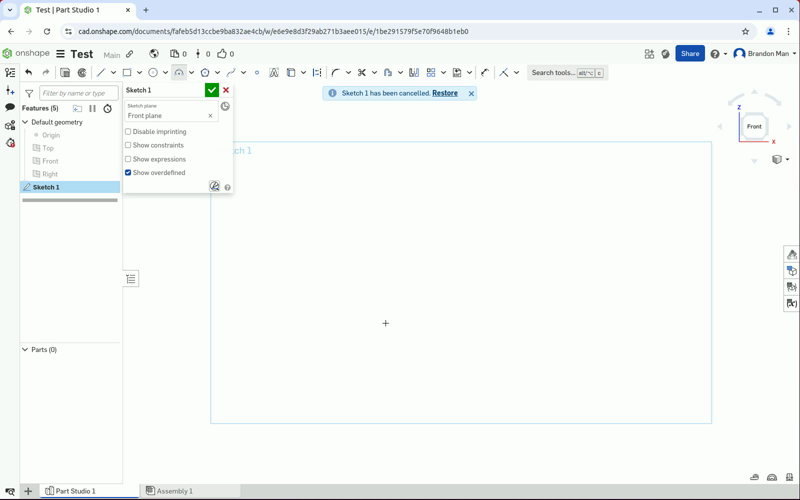
mouse_move(385, 247)
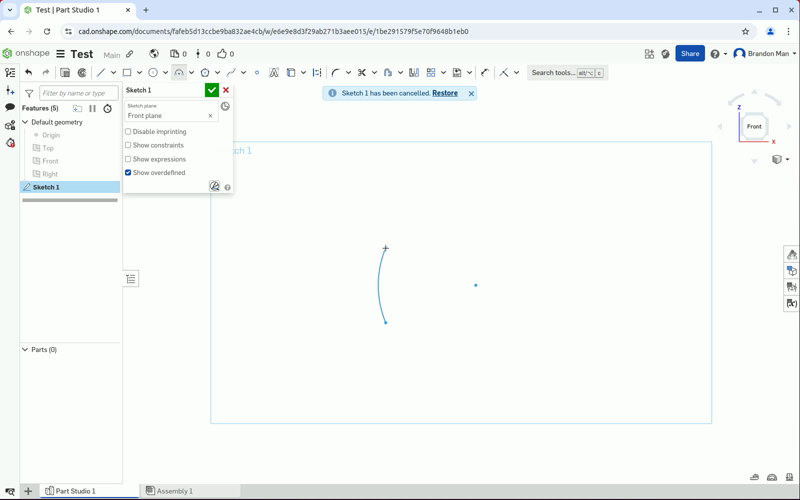
click(385, 247)
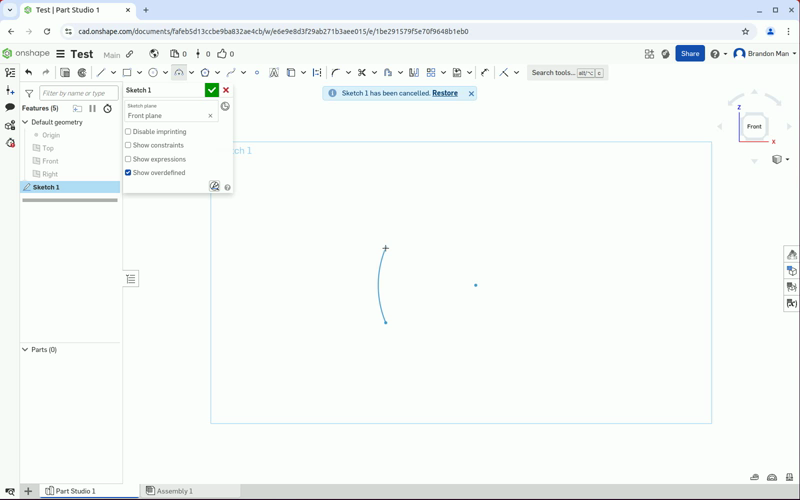
mouse_move(423, 285)
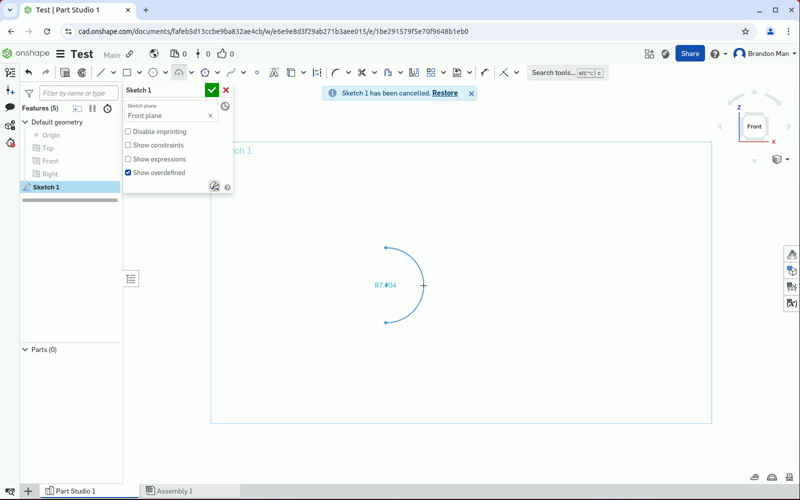
click(423, 285)
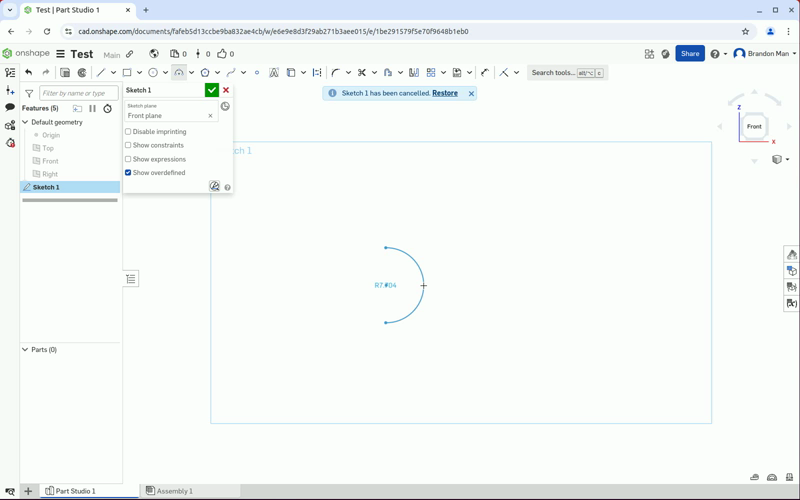
key_up(shift)
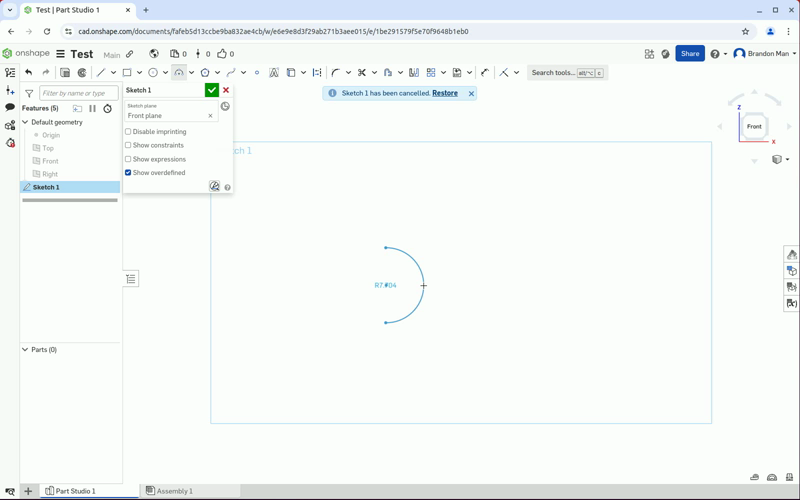
key(esc)
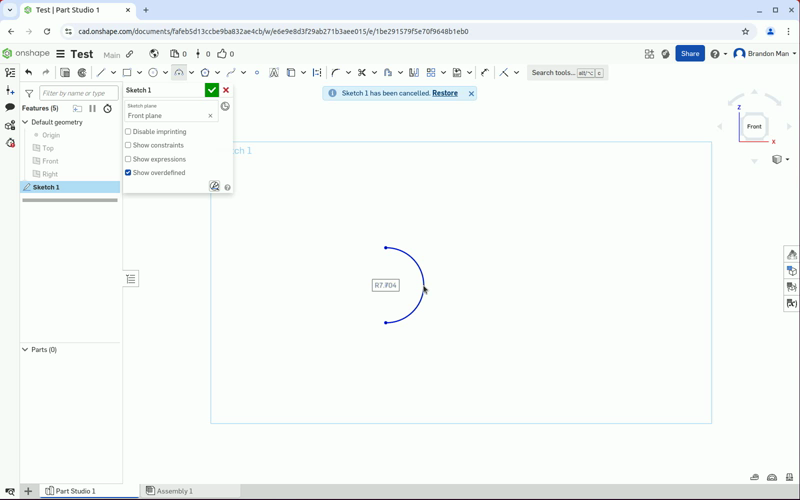
key(l)
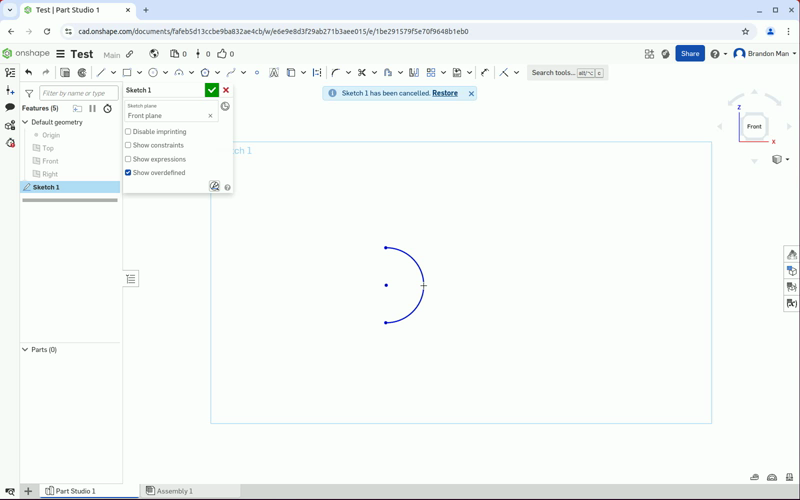
mouse_move(385, 247)
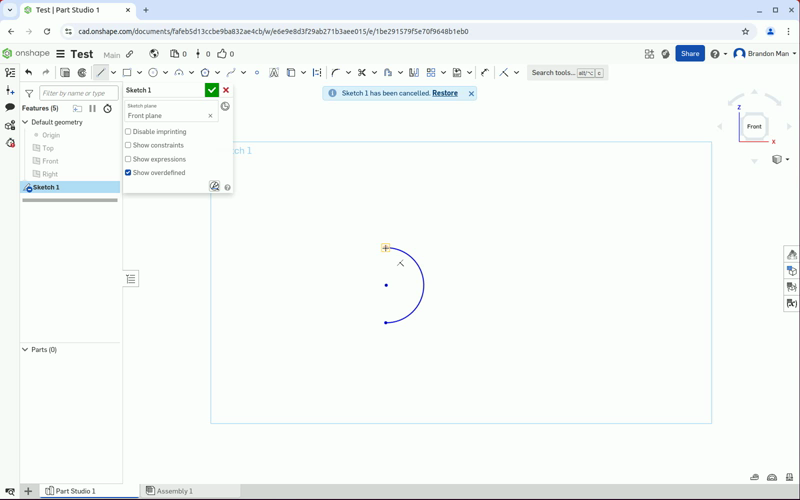
click(385, 247)
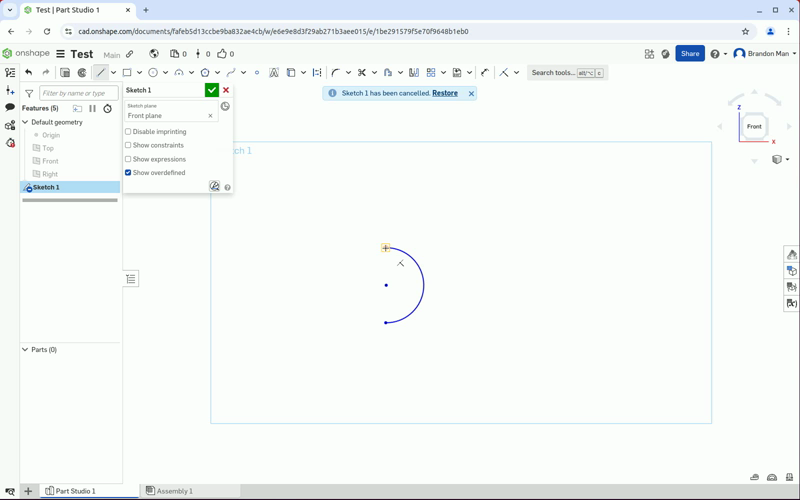
key_down(shift)
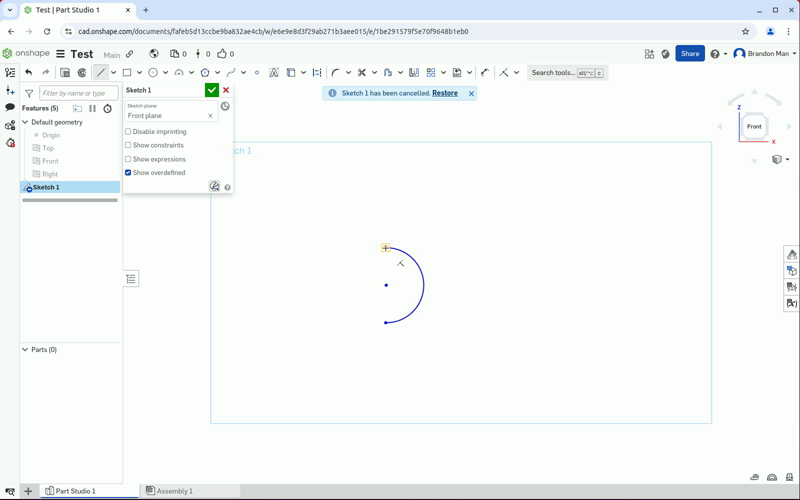
mouse_move(415, 247)
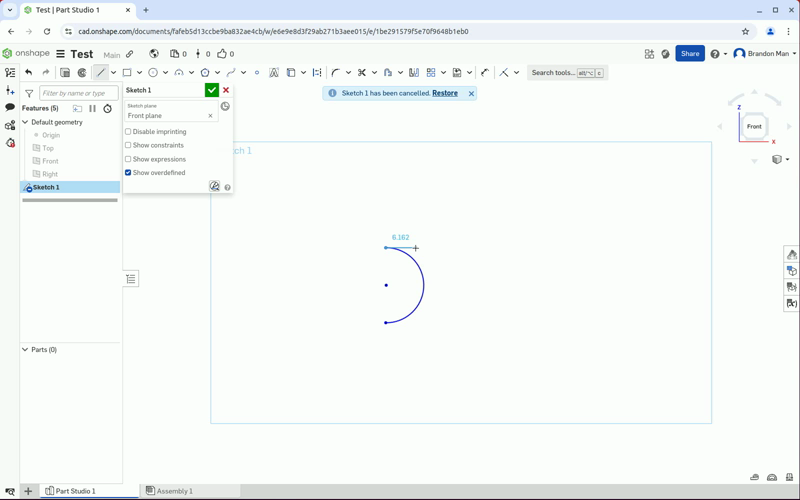
mouse_move(385, 270)
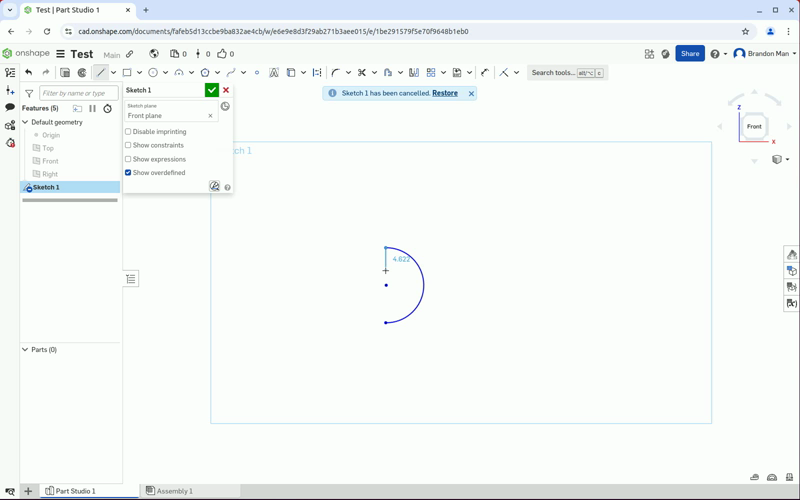
click(385, 270)
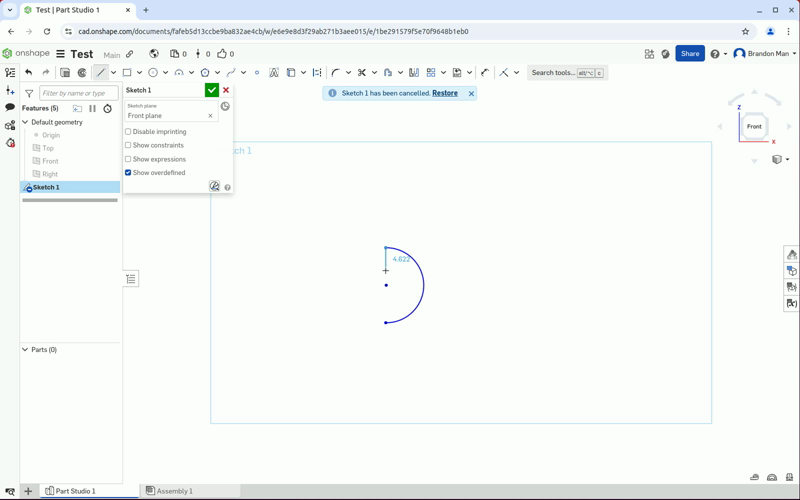
key_up(shift)
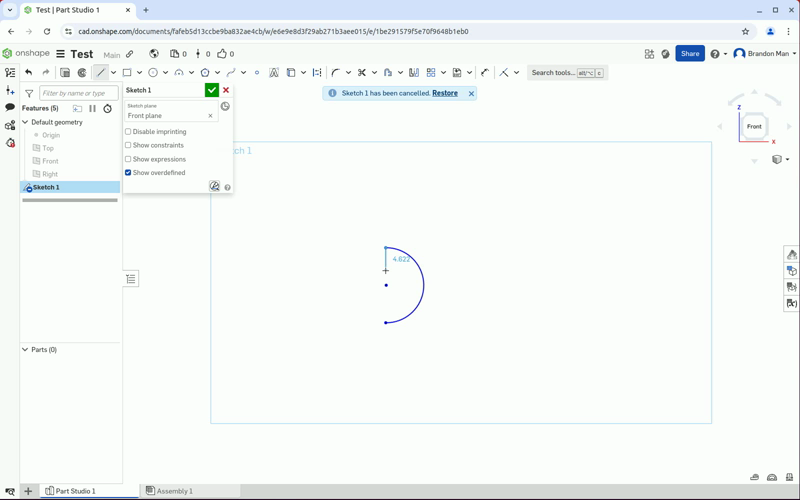
key(esc)
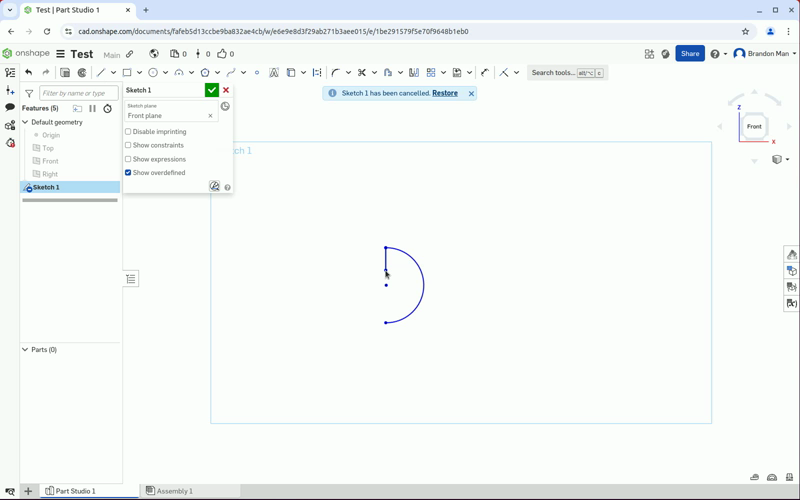
key(a)
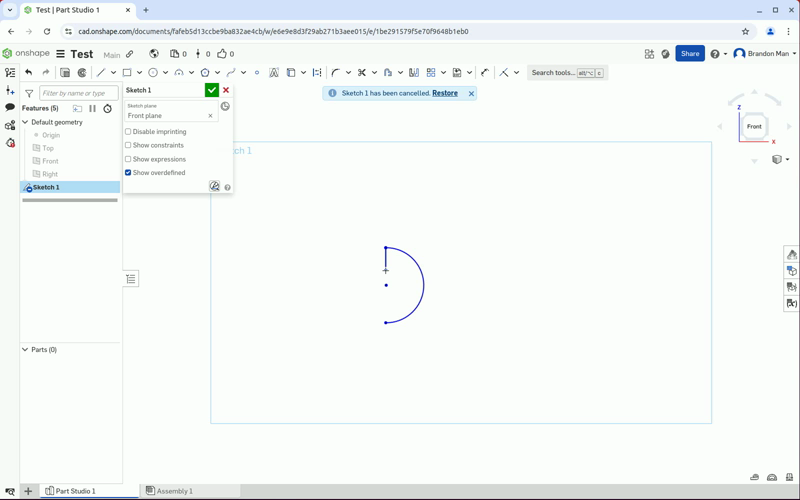
mouse_move(385, 270)
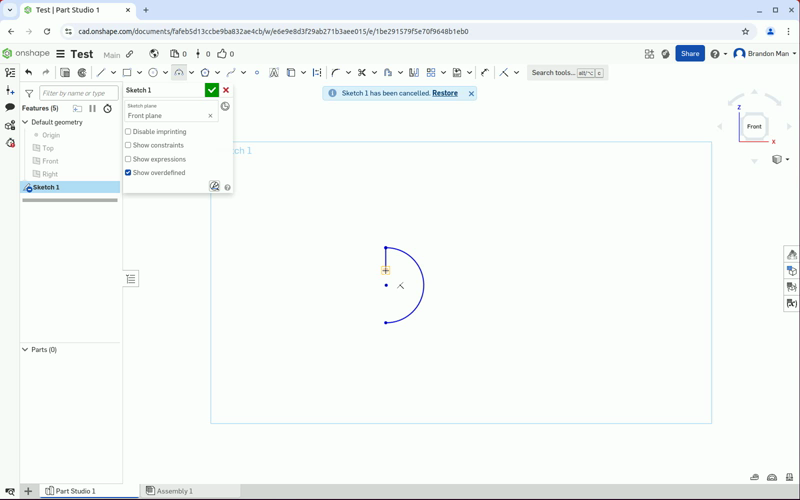
click(385, 270)
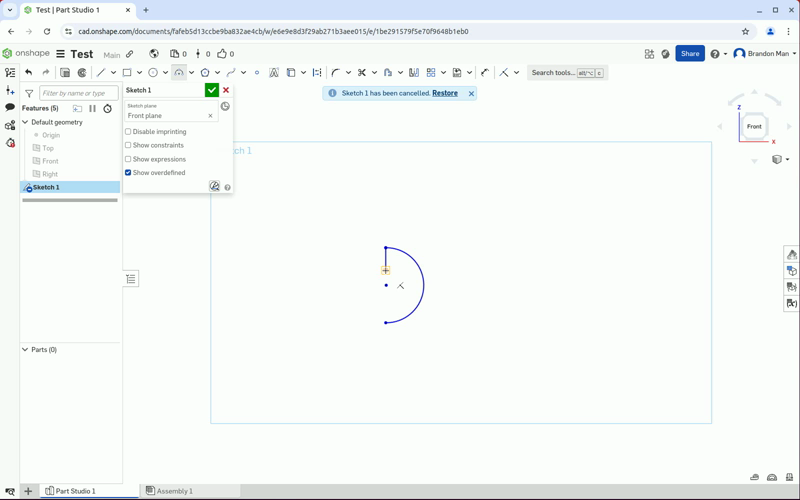
key_down(shift)
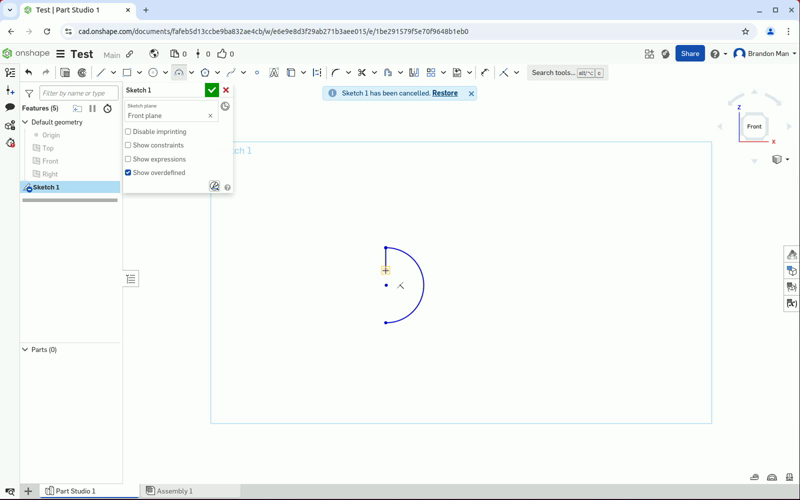
mouse_move(385, 300)
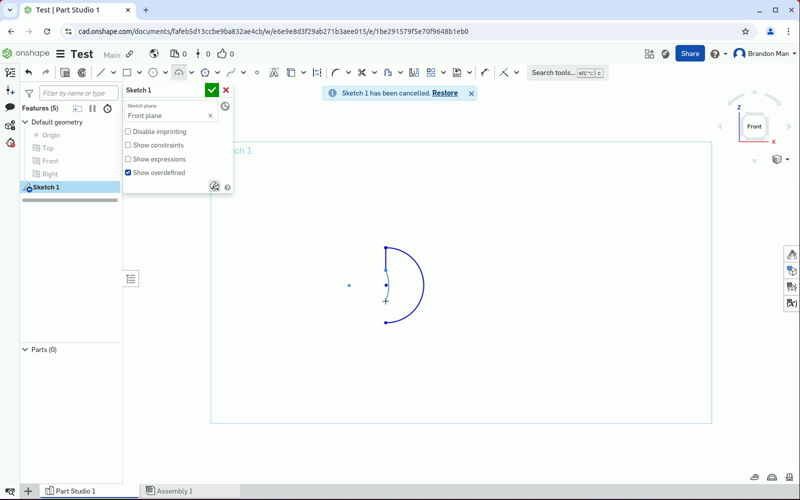
click(385, 300)
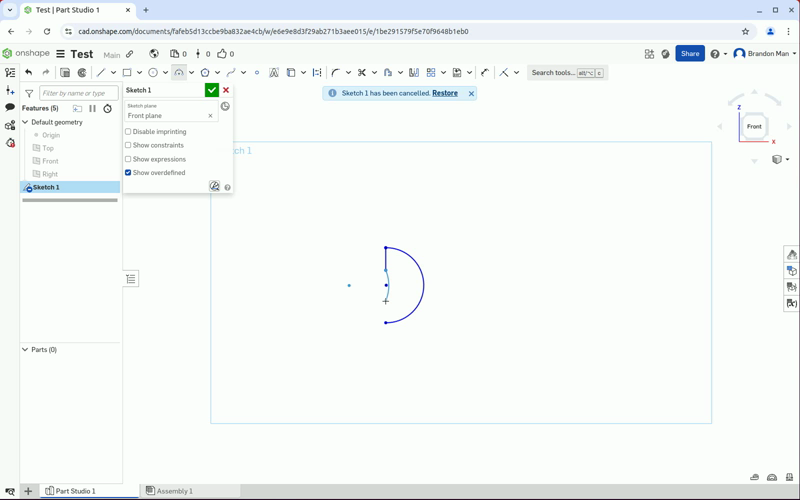
mouse_move(400, 285)
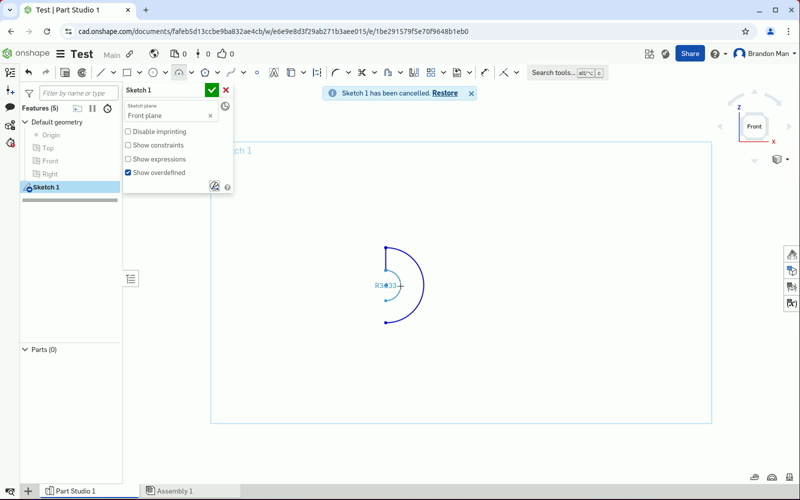
click(400, 285)
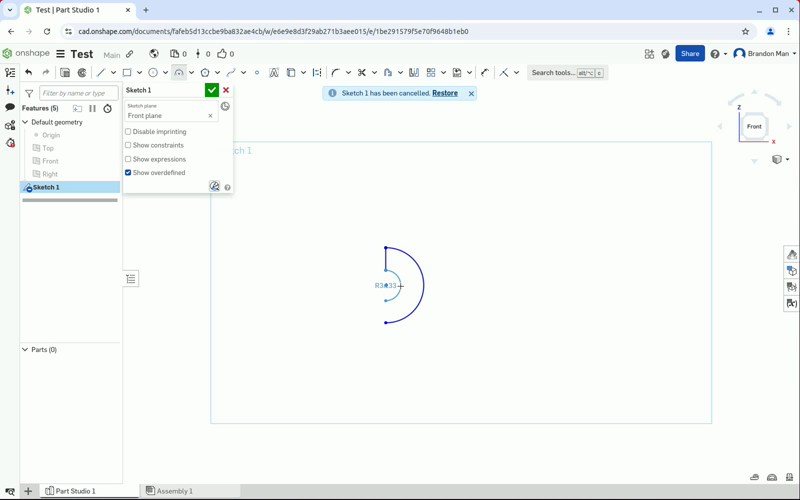
key_up(shift)
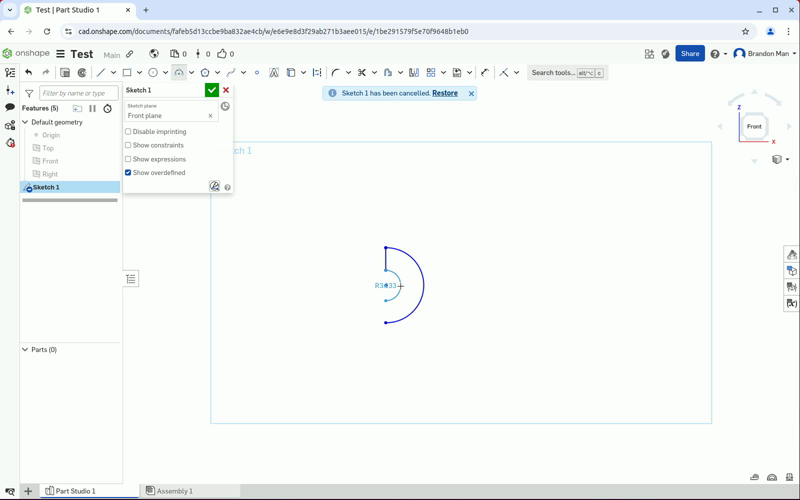
key(esc)
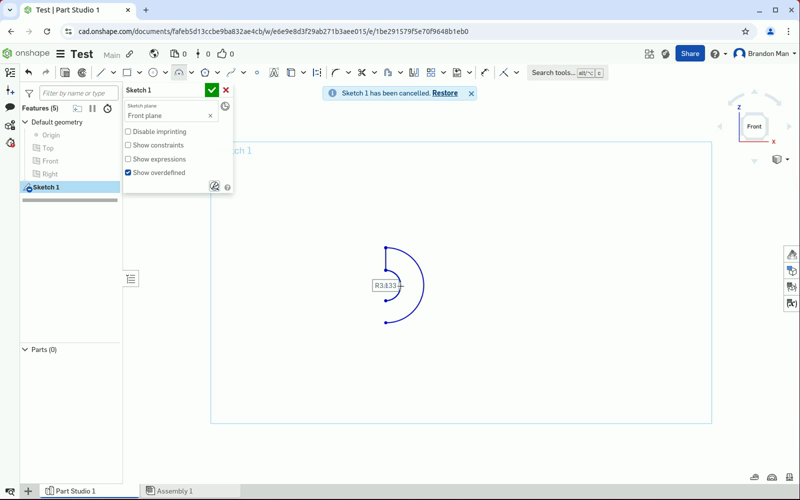
key(l)
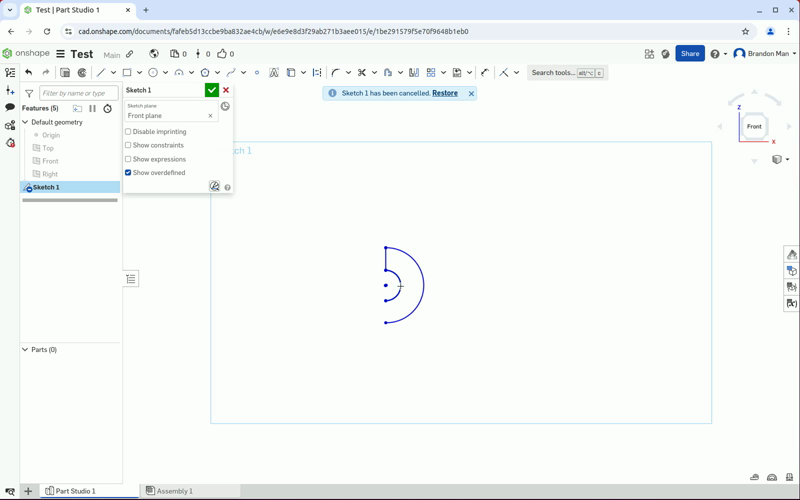
mouse_move(385, 300)
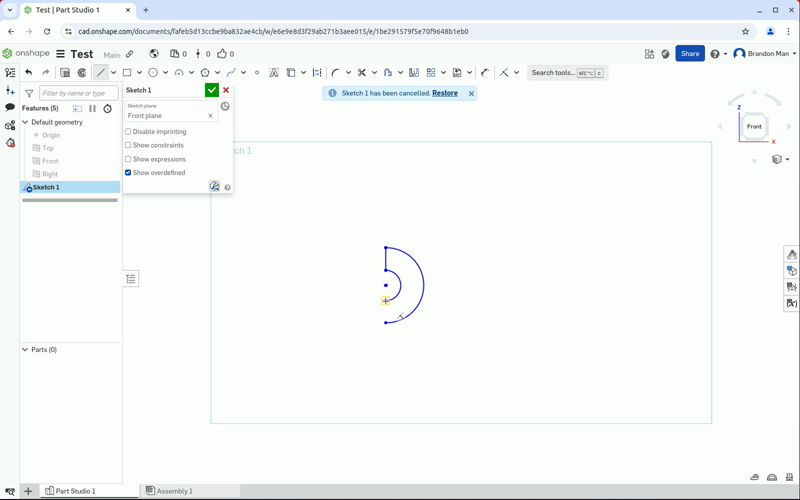
click(385, 300)
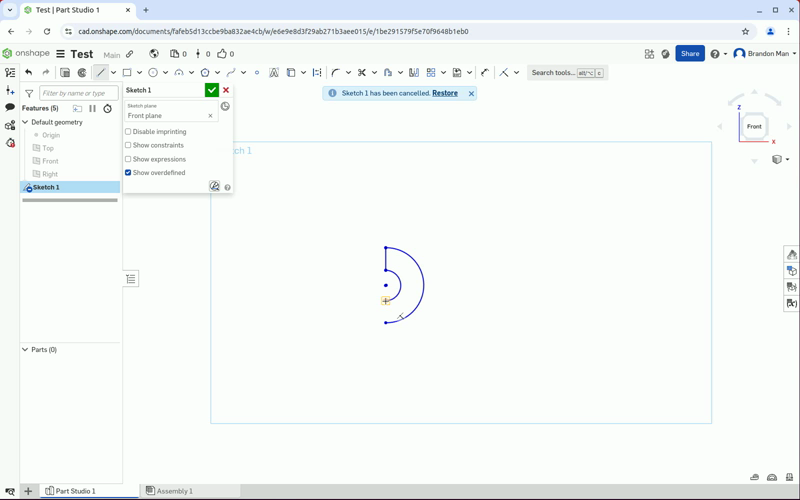
mouse_move(415, 300)
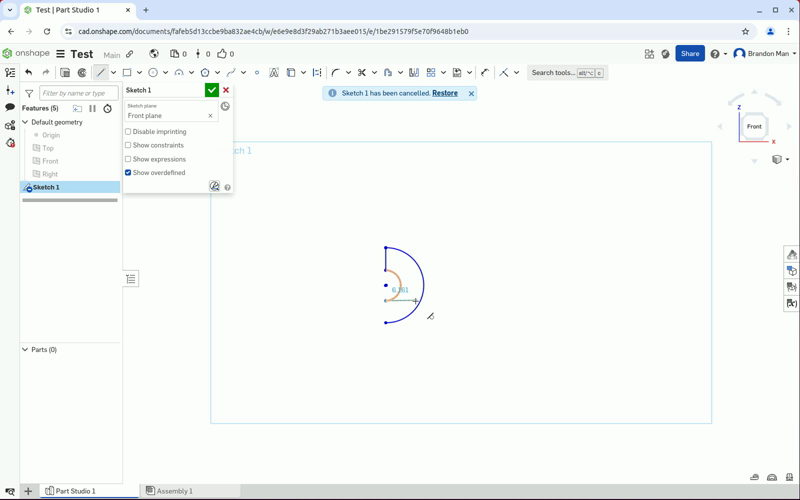
key_down(shift)
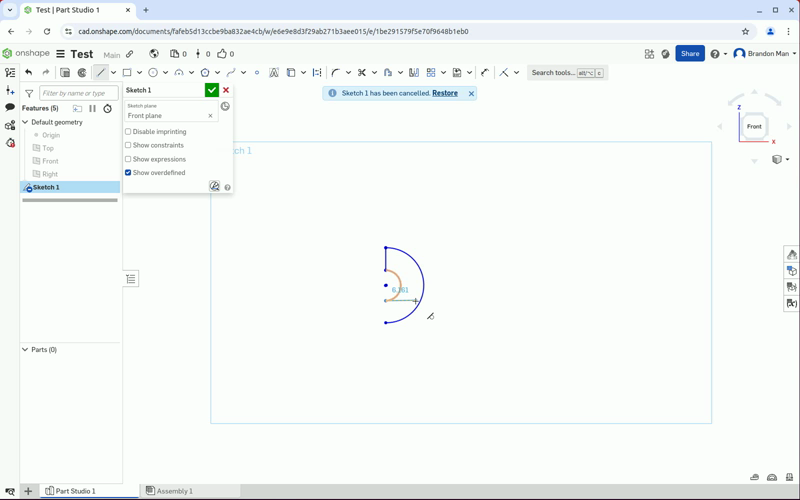
mouse_move(385, 322)
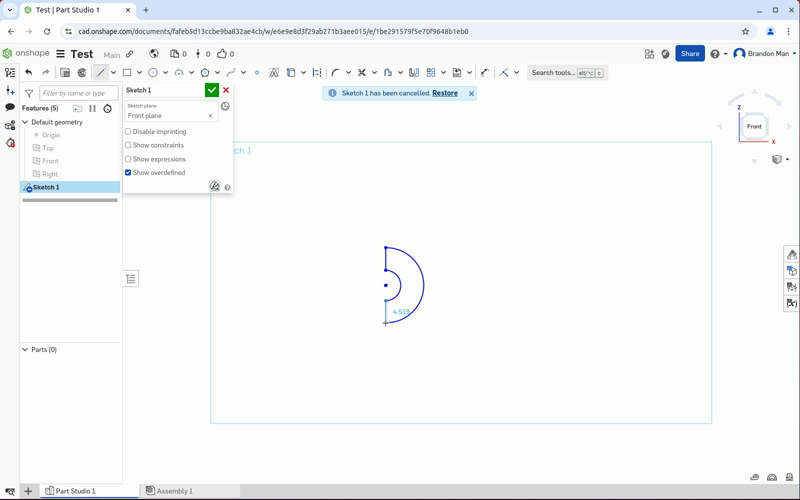
key_up(shift)
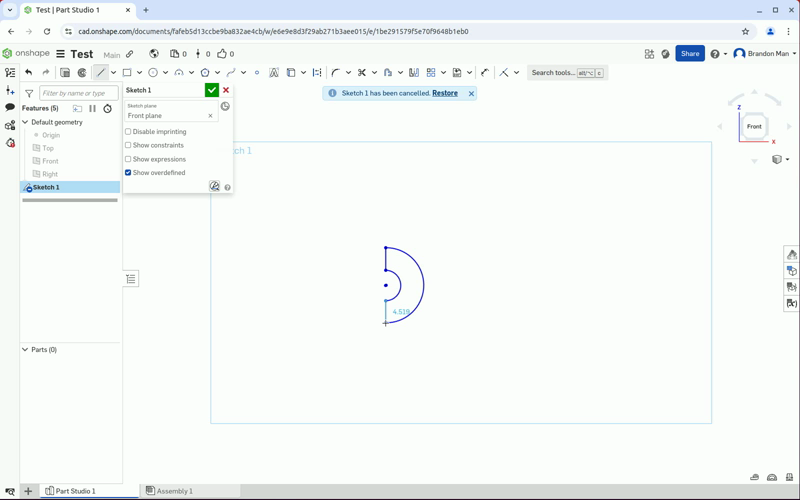
click(385, 322)
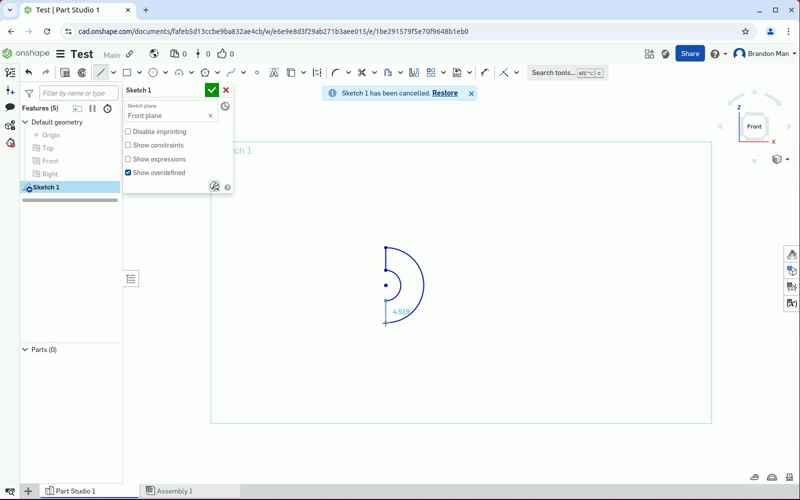
key(esc)
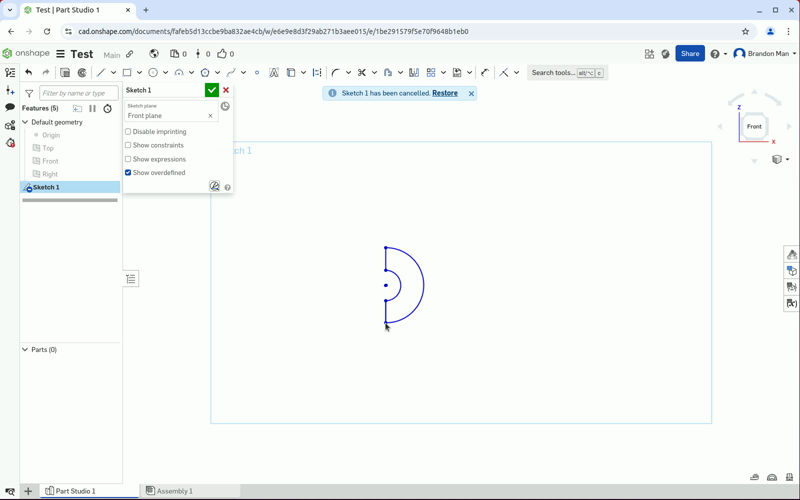
mouse_move(419, 275)
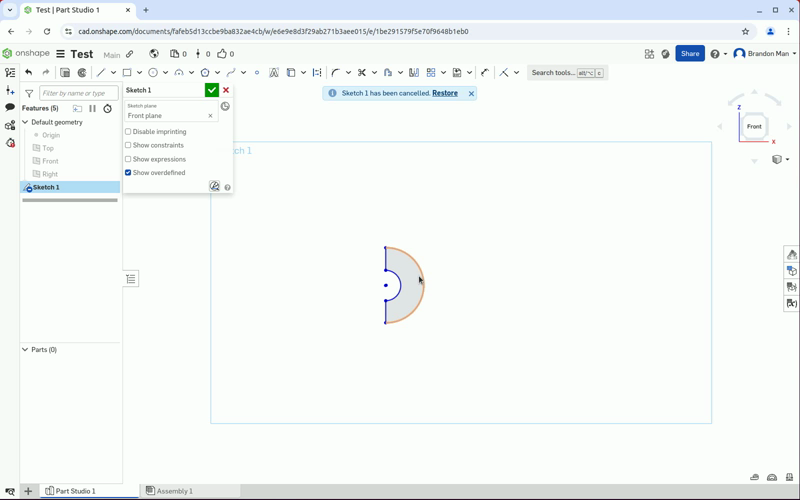
scroll(6)
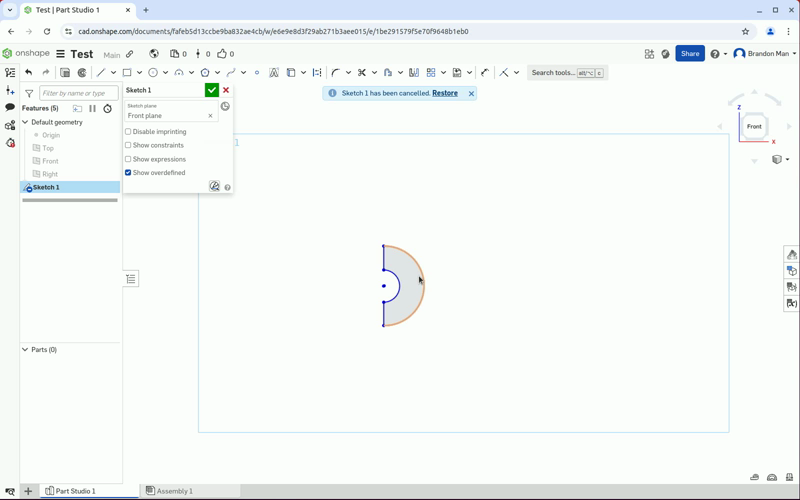
scroll(6)
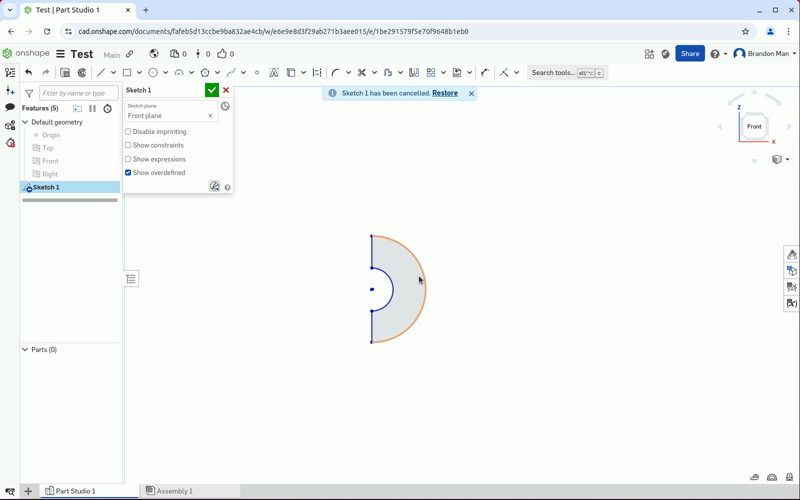
scroll(6)
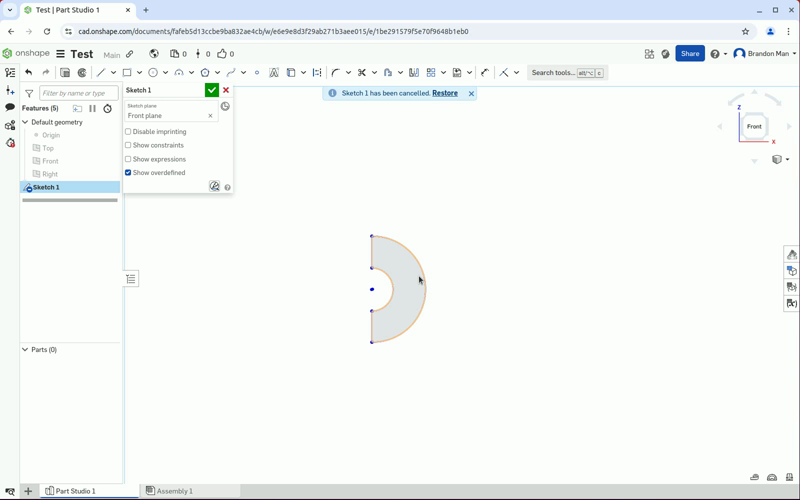
scroll(6)
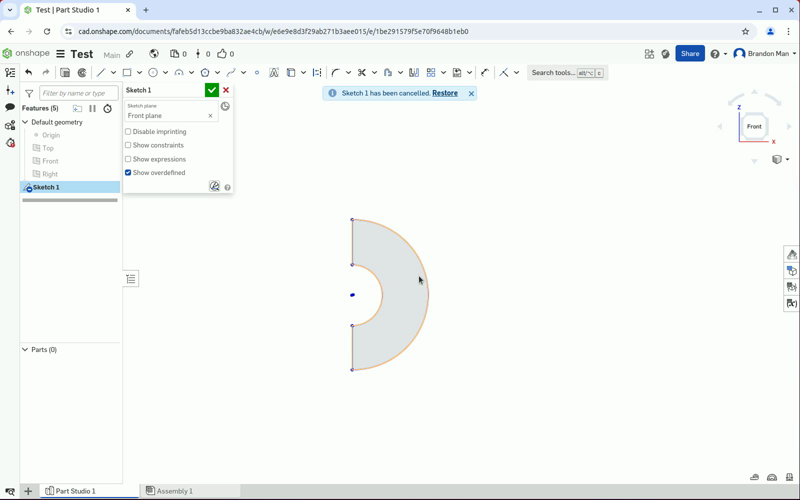
scroll(6)
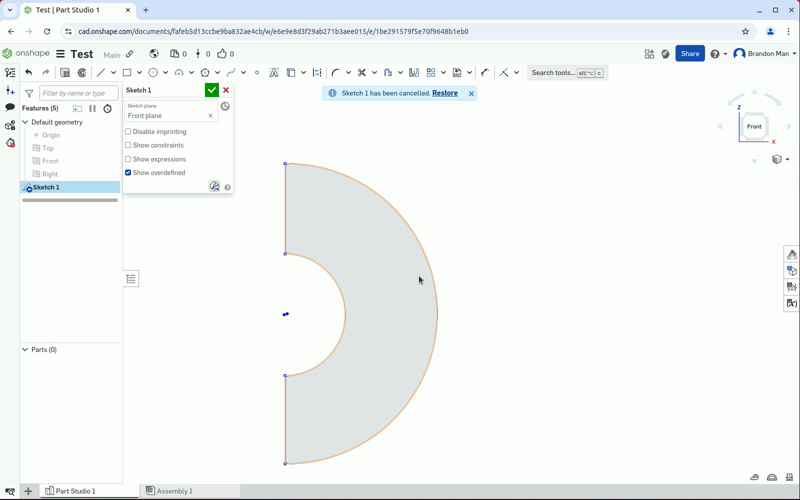
scroll(6)
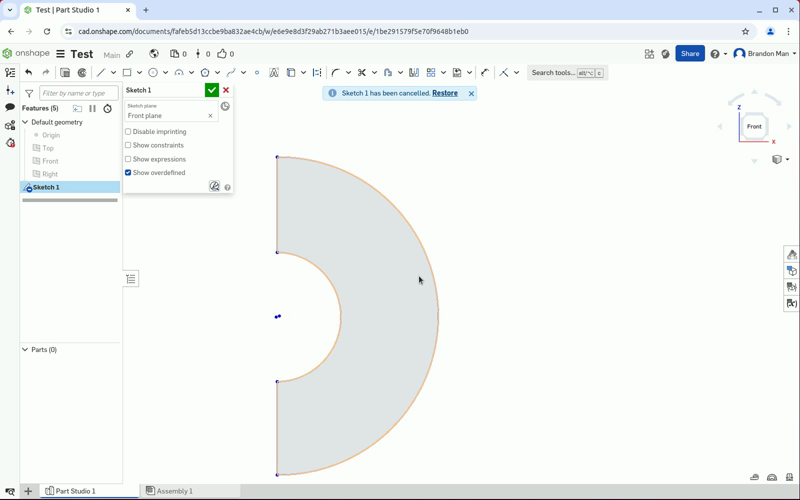
scroll(6)
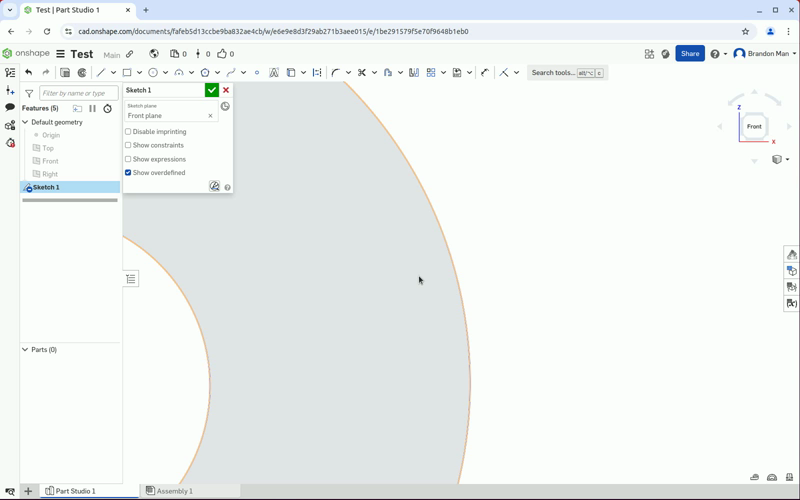
click(419, 275)
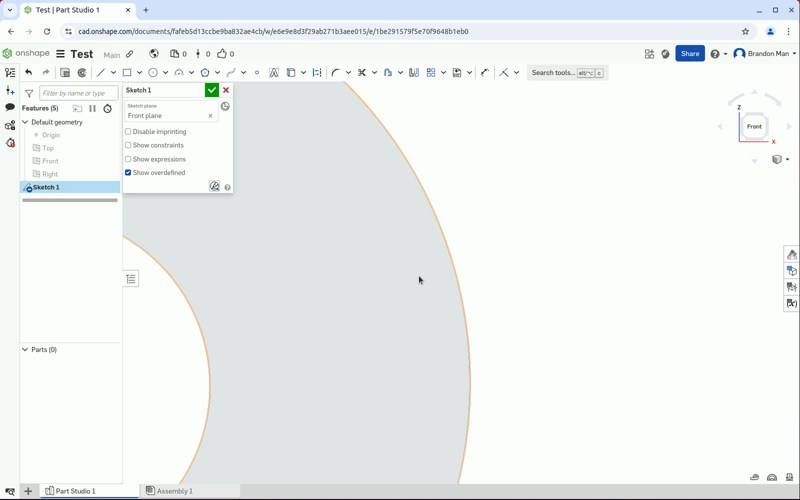
scroll(-6)
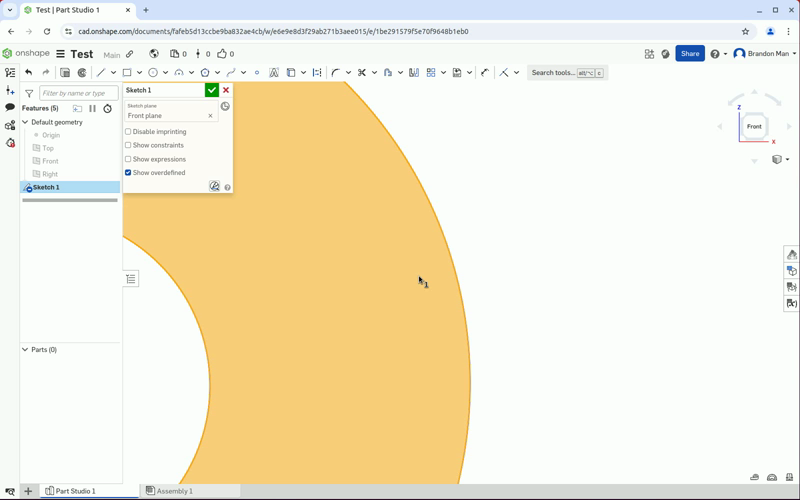
scroll(-6)
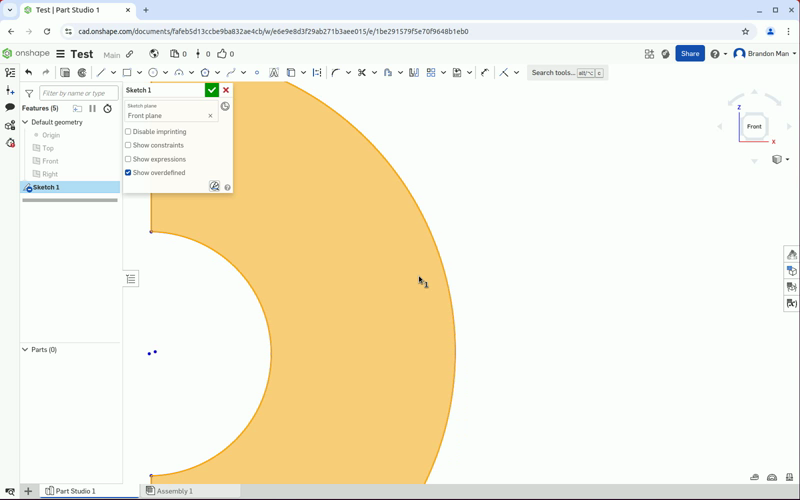
scroll(-6)
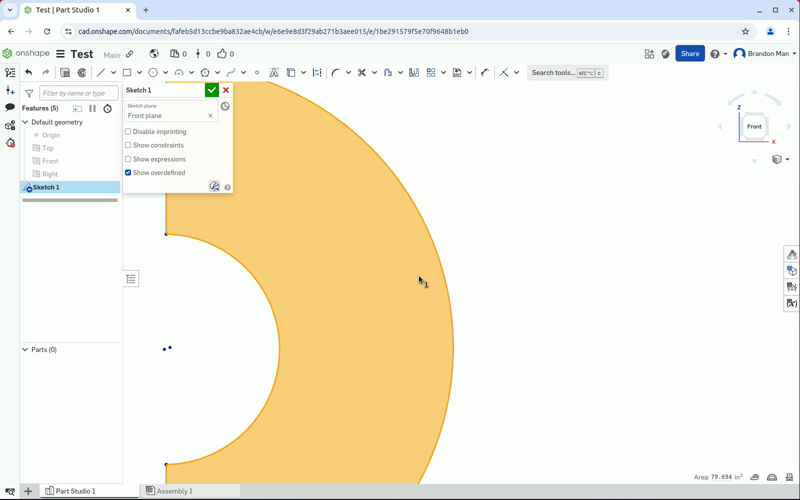
scroll(-6)
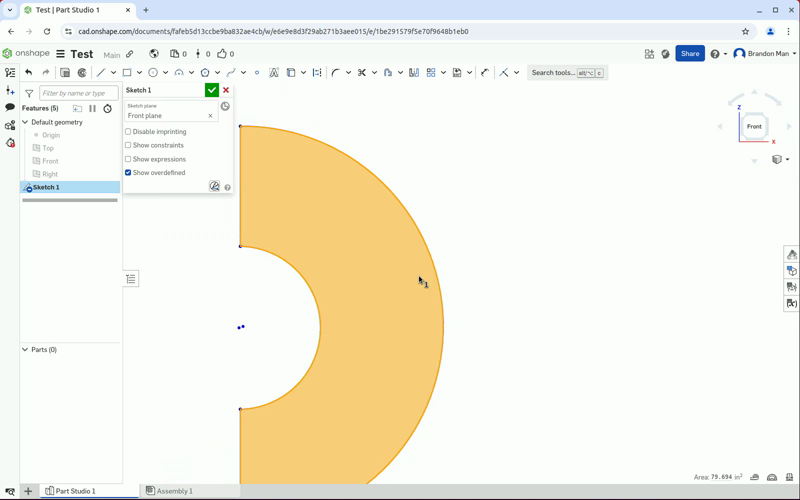
scroll(-6)
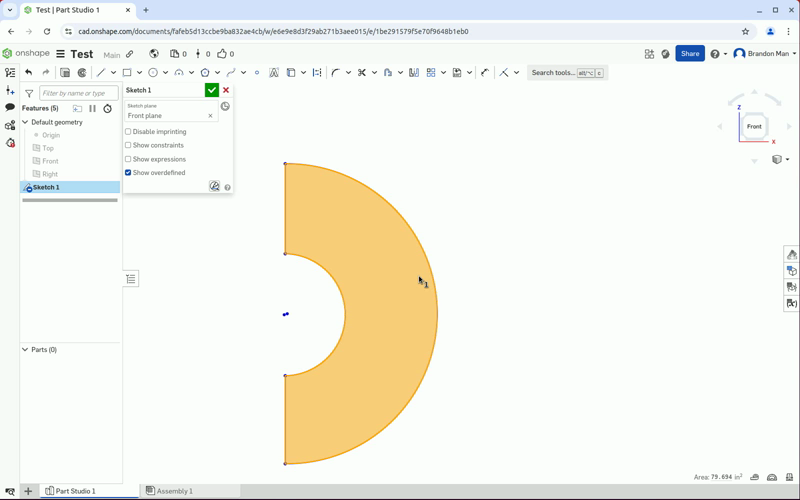
scroll(-6)
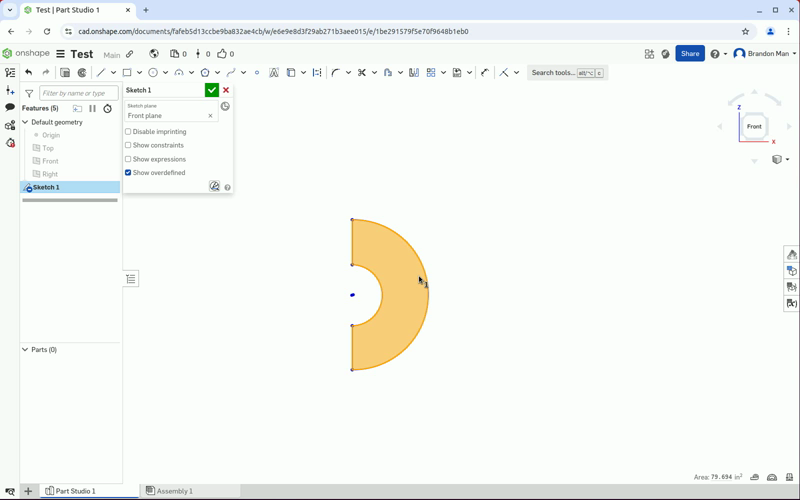
scroll(-6)
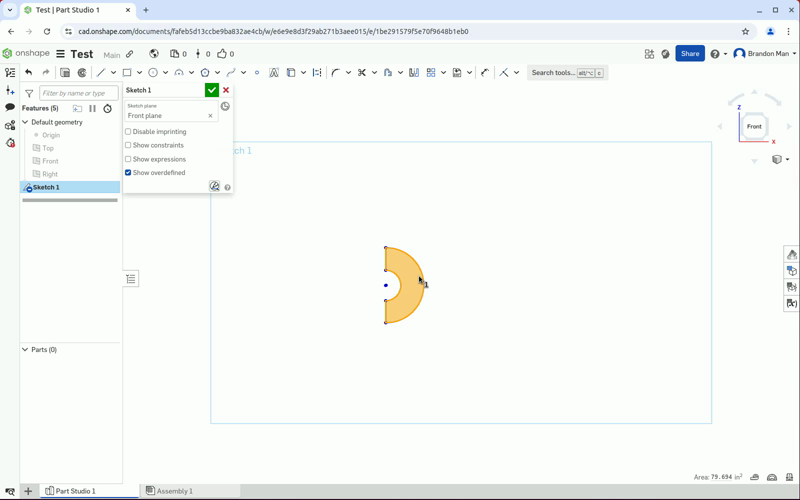
mouse_move(73, 352)
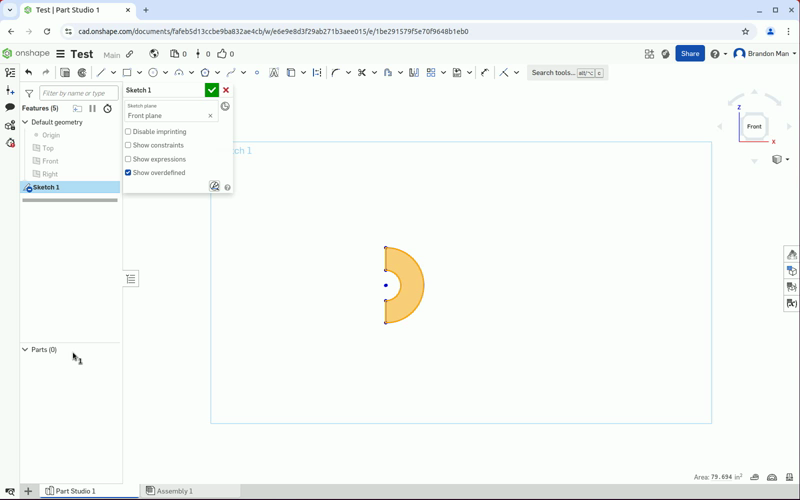
key(shift+y)
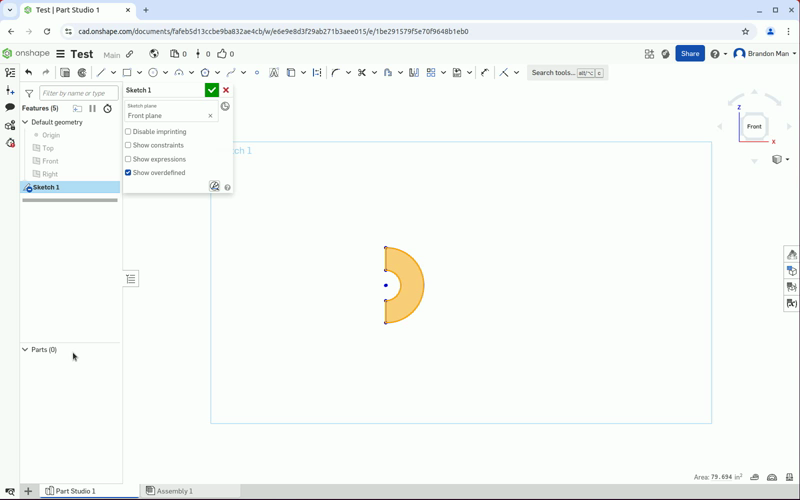
key(shift+e)
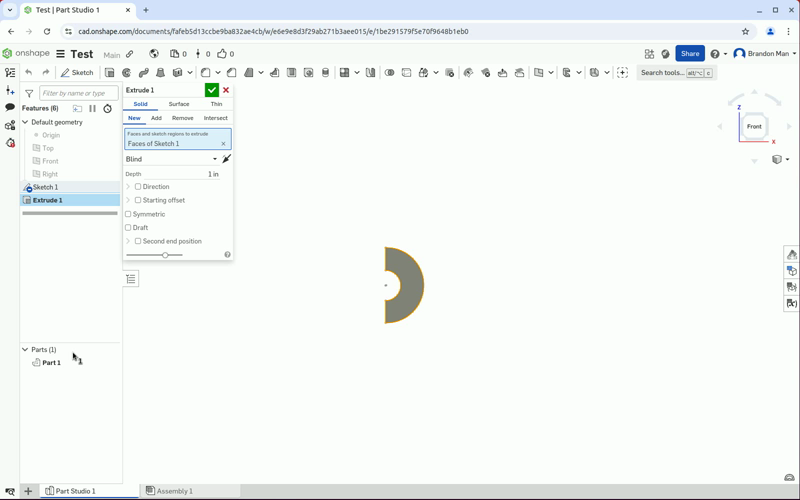
mouse_move(143, 106)
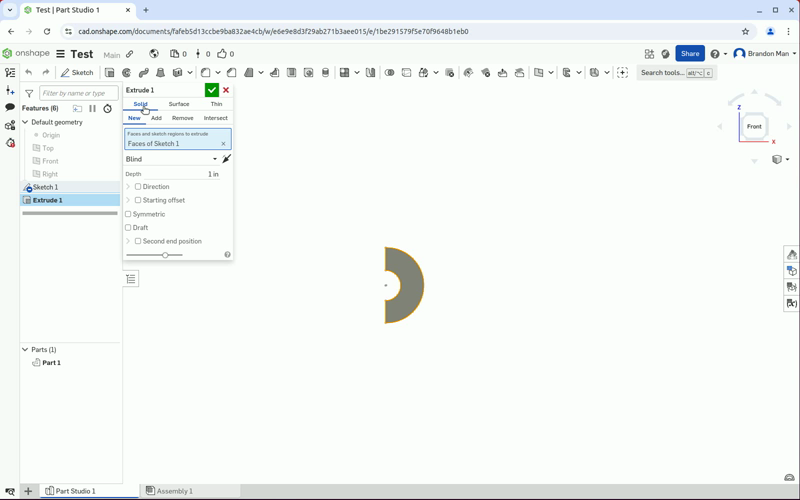
click(143, 106)
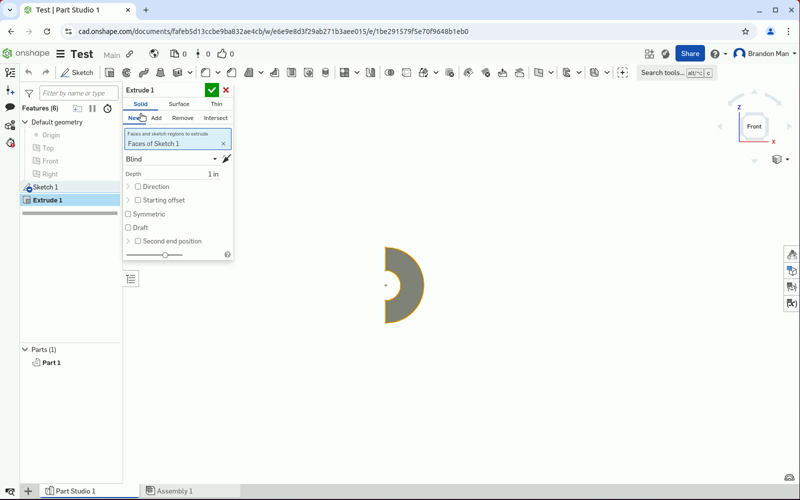
mouse_move(137, 120)
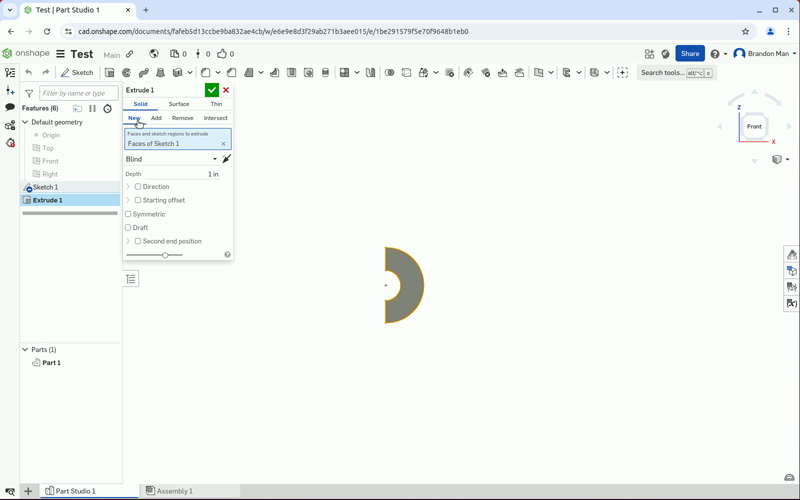
click(137, 120)
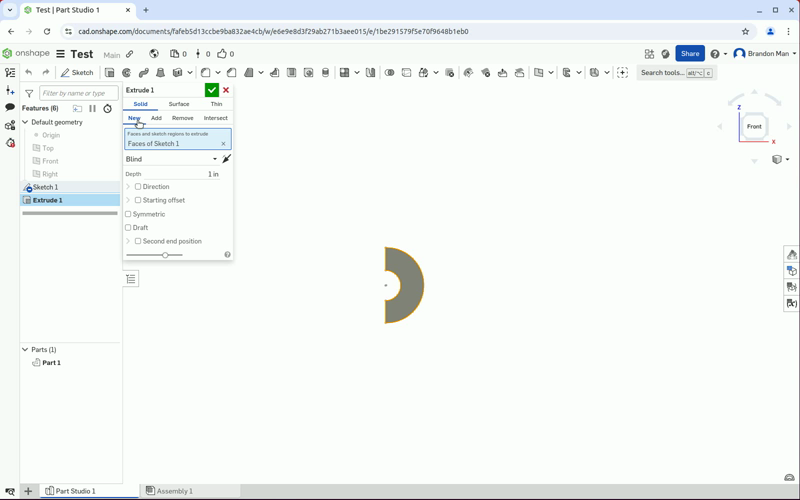
key(tab, 4)
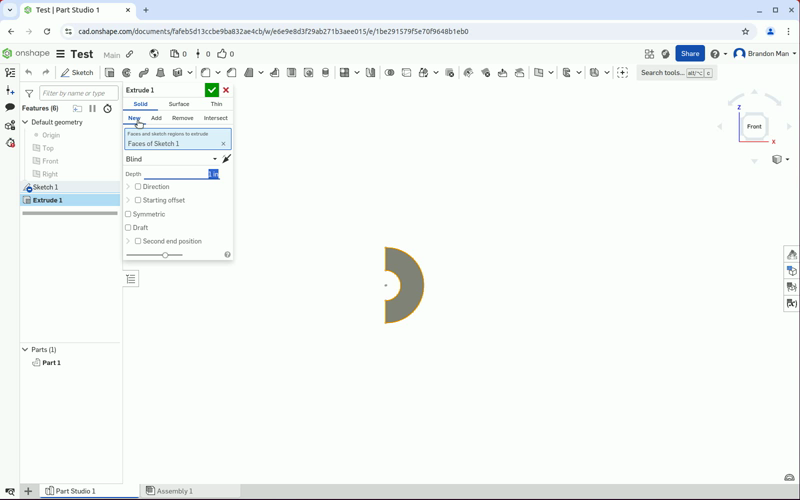
text(6.258)
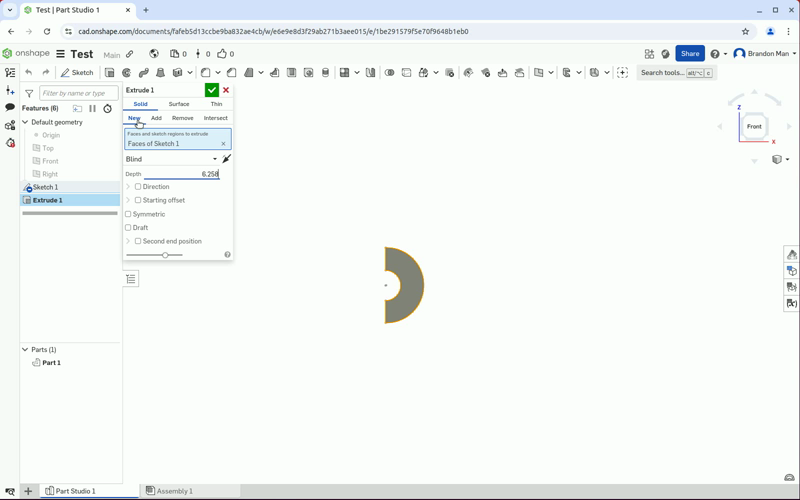
key(enter)
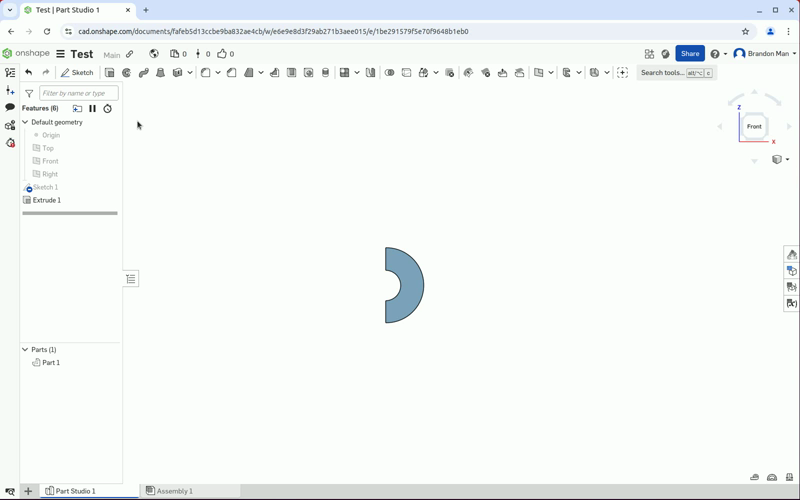
key(shift+h)
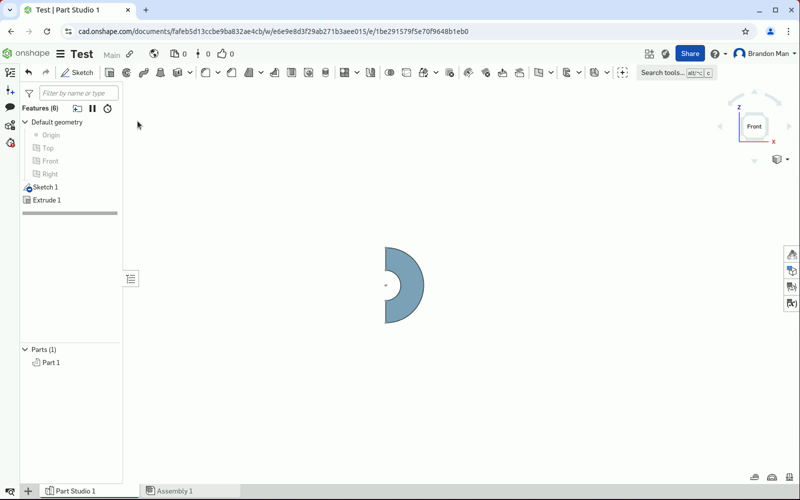
key(shift+h)
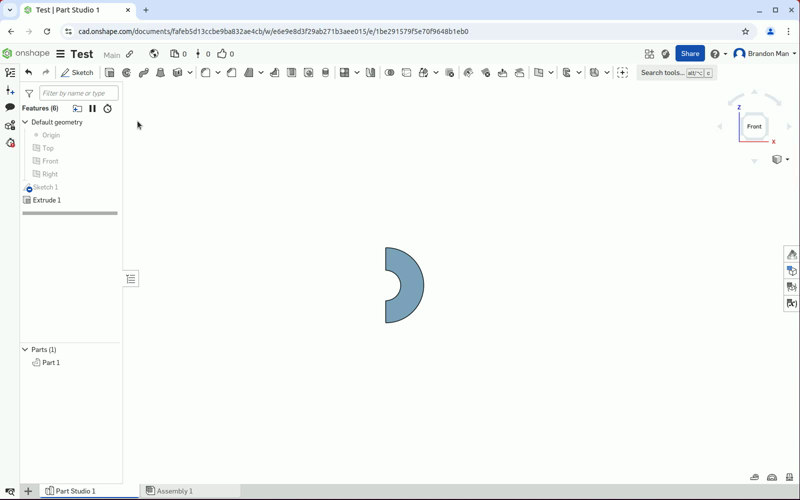
mouse_move(73, 189)
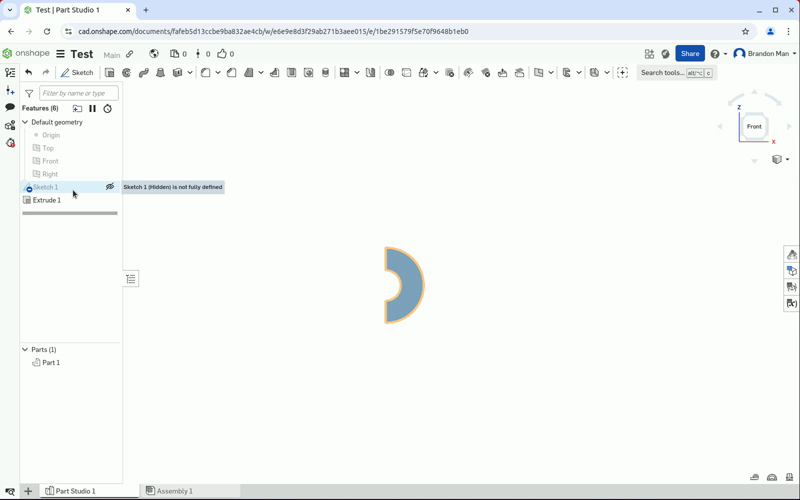
click(73, 189)
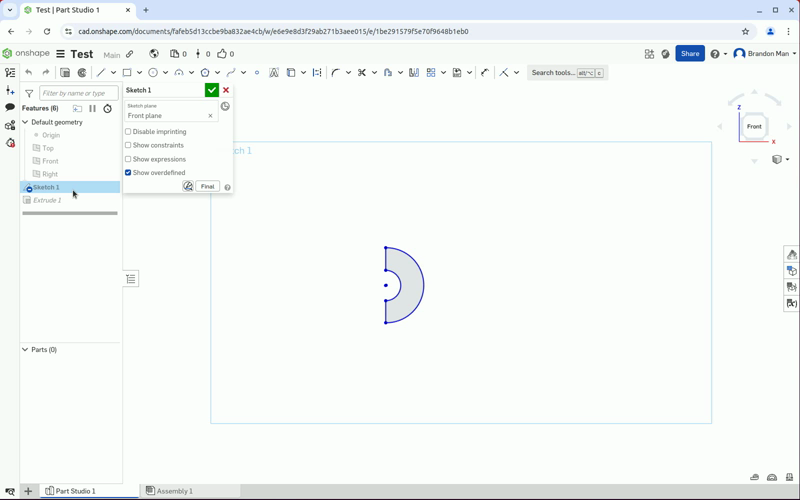
mouse_move(229, 92)
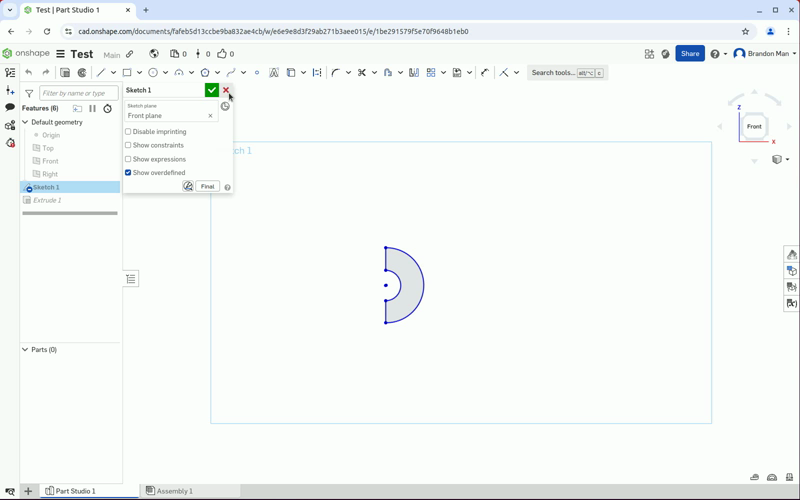
click(229, 92)
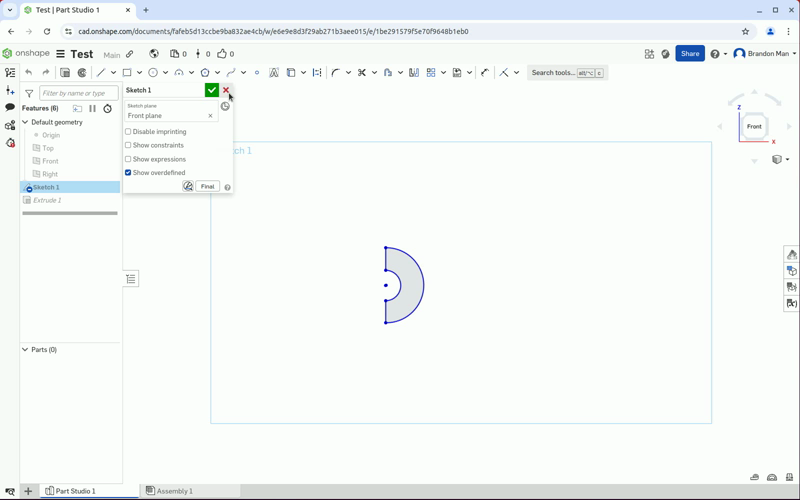
key(shift+s)
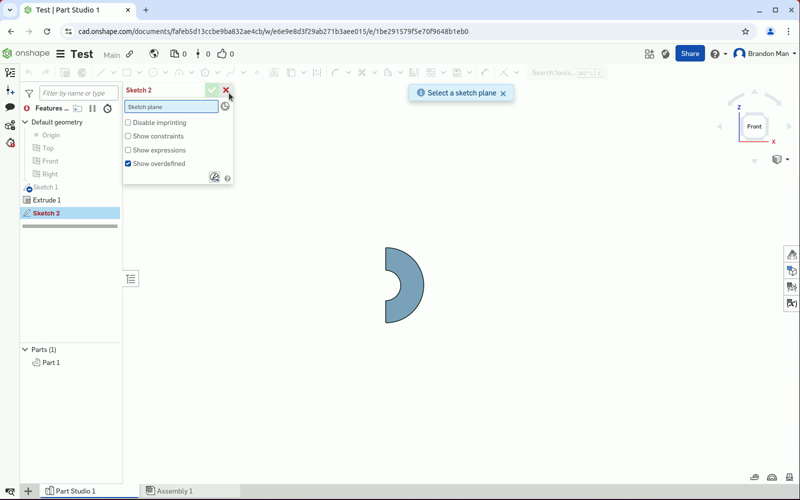
mouse_move(73, 163)
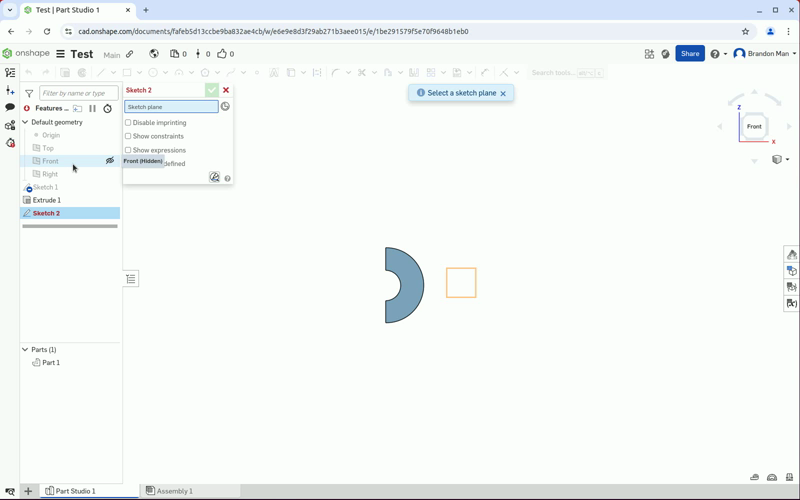
click(73, 163)
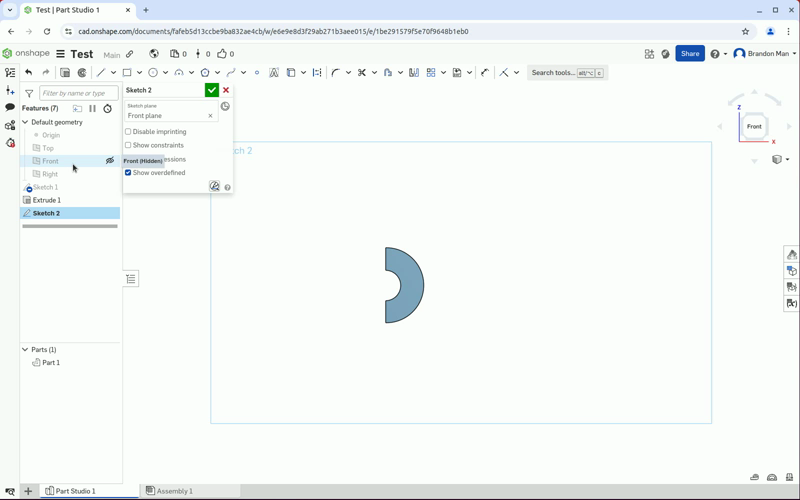
mouse_move(73, 352)
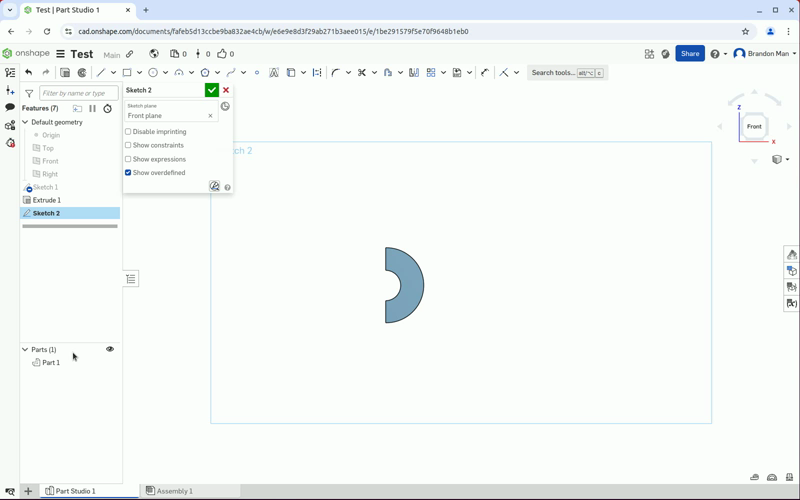
key(y)
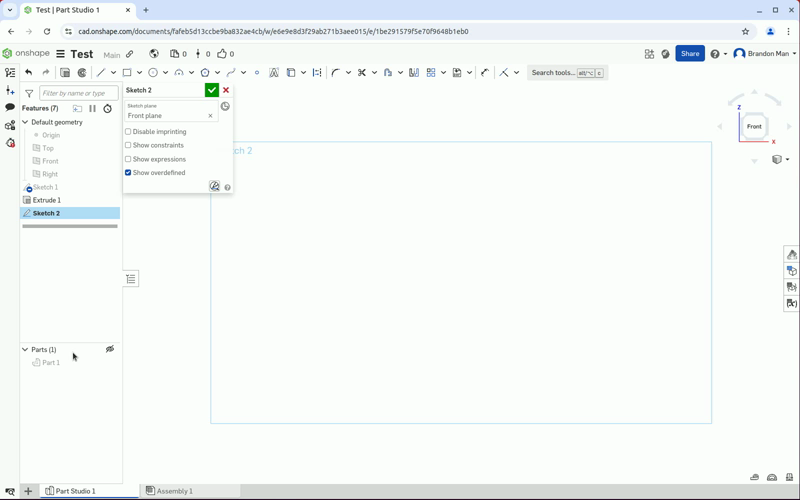
key(a)
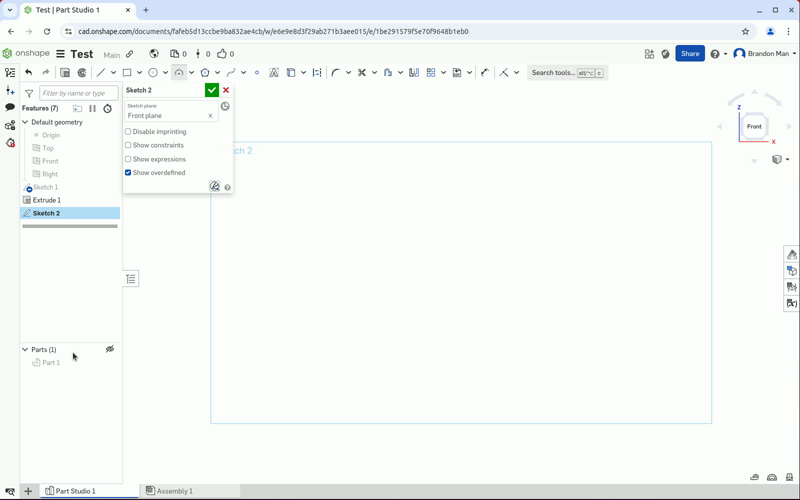
key_down(shift)
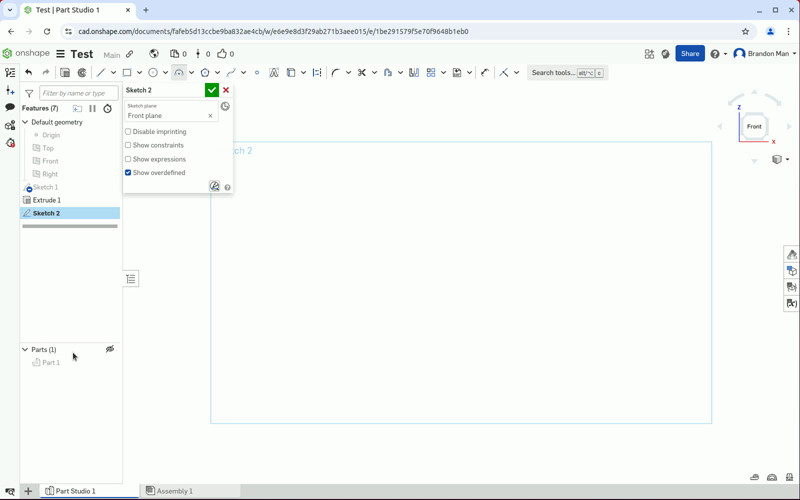
mouse_move(385, 322)
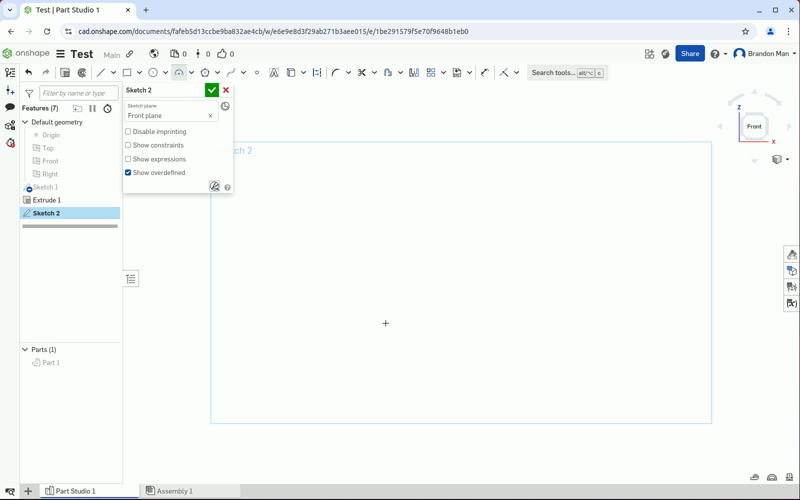
click(385, 322)
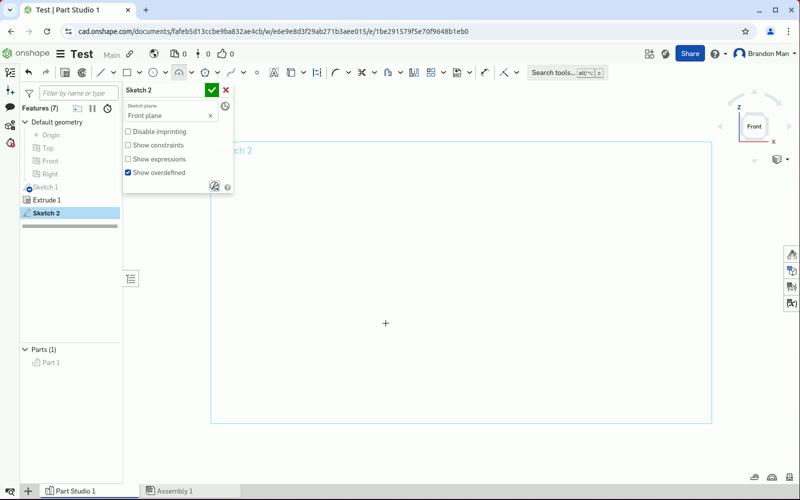
key_up(shift)
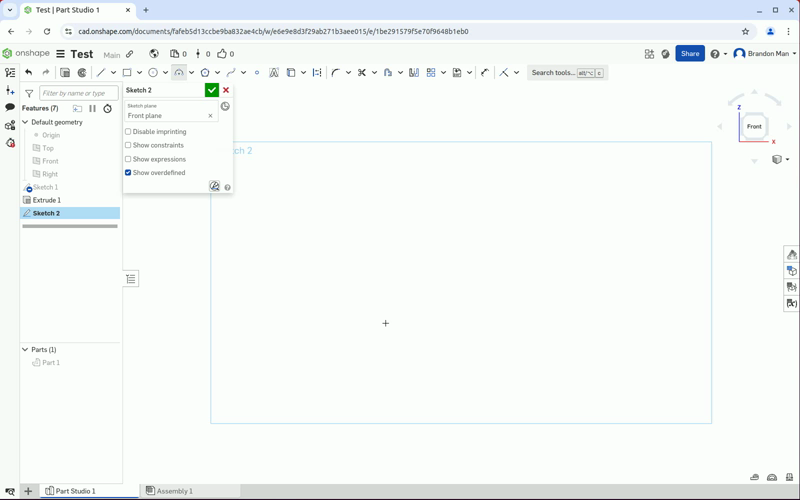
key_down(shift)
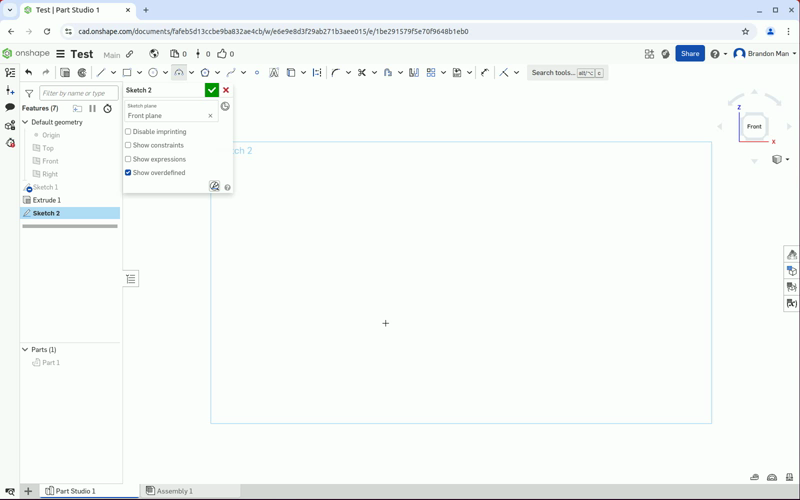
mouse_move(385, 247)
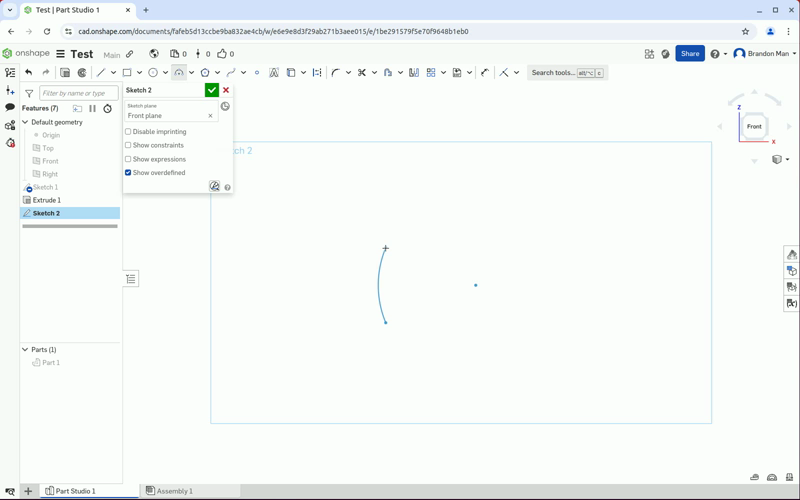
click(385, 247)
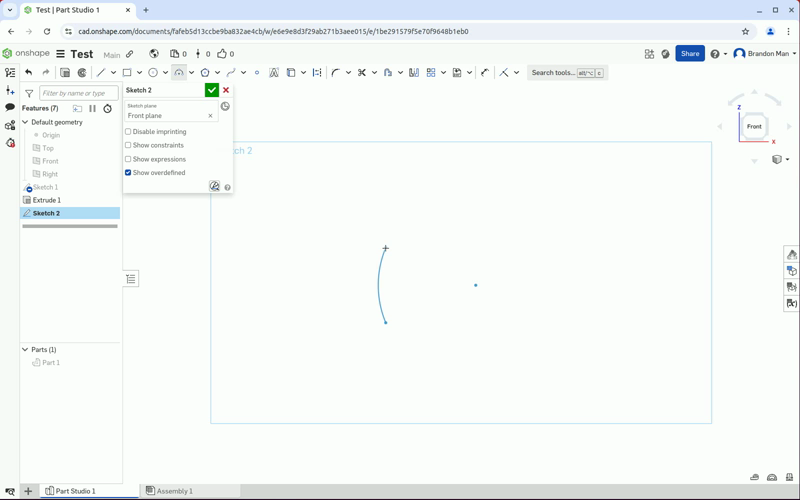
mouse_move(423, 285)
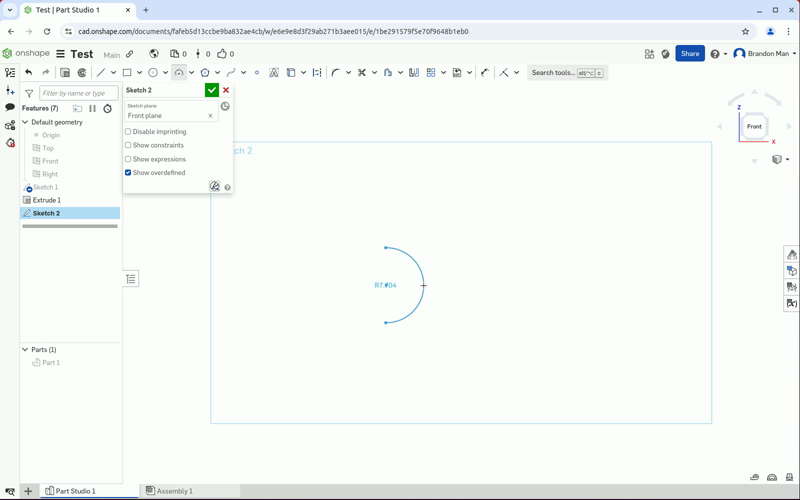
click(423, 285)
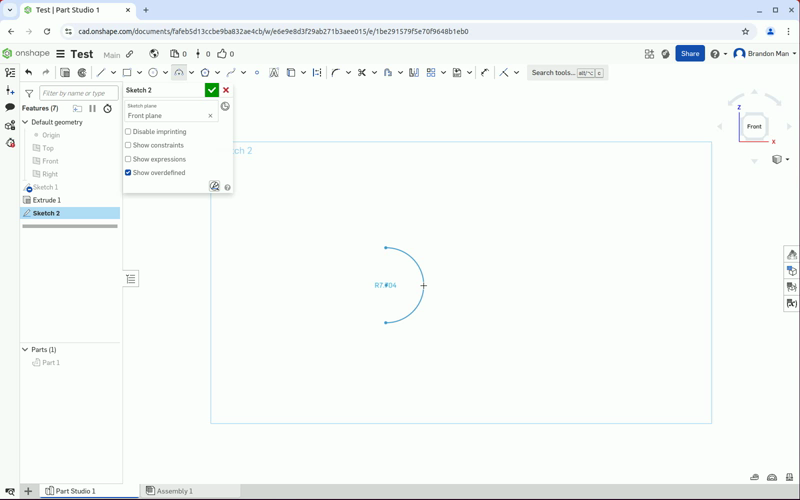
key_up(shift)
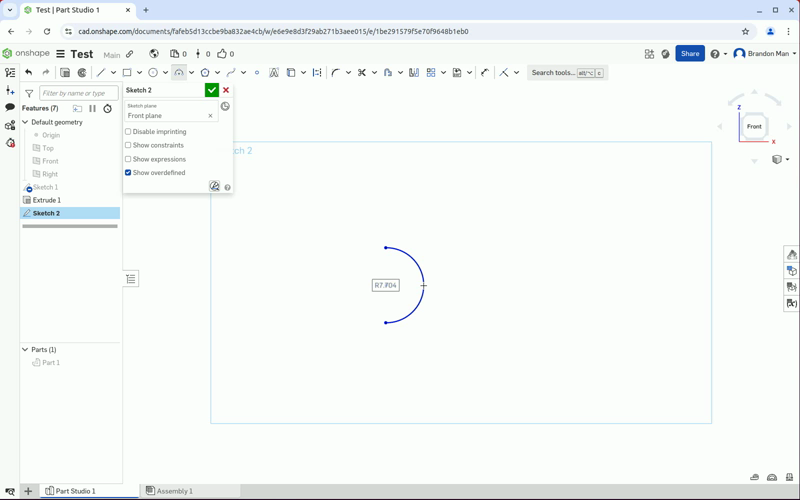
key(esc)
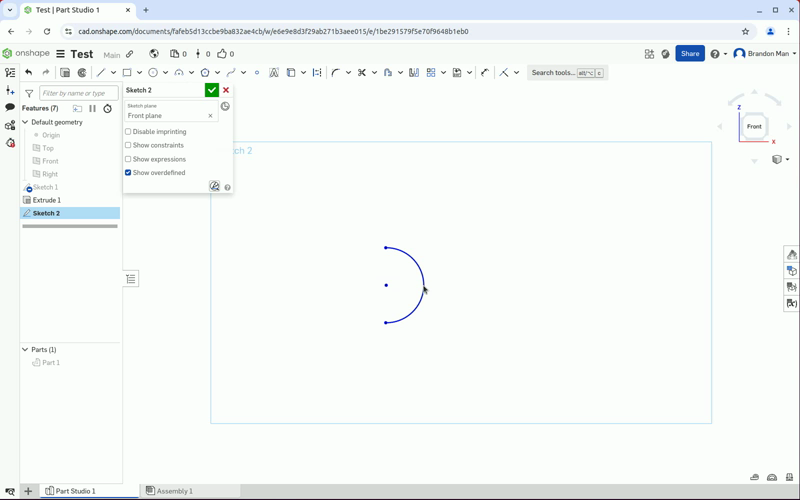
key(l)
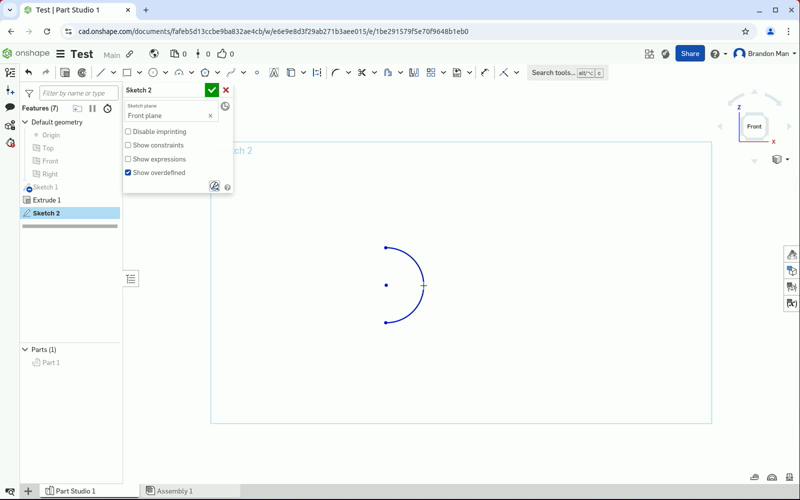
mouse_move(385, 247)
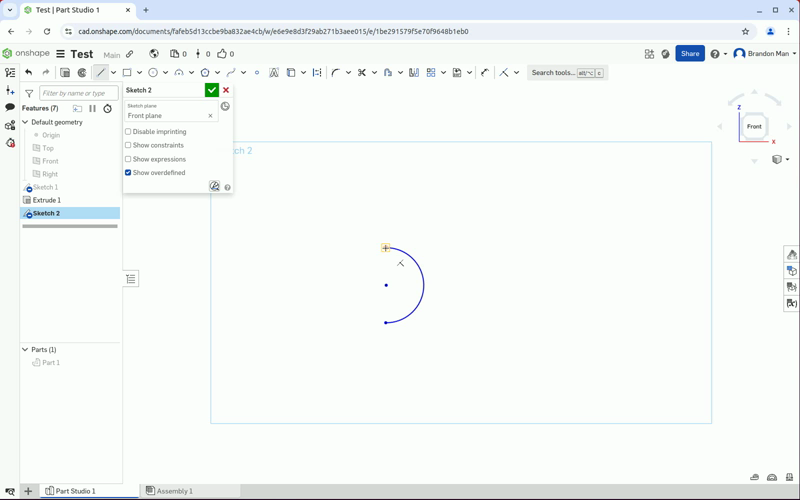
click(385, 247)
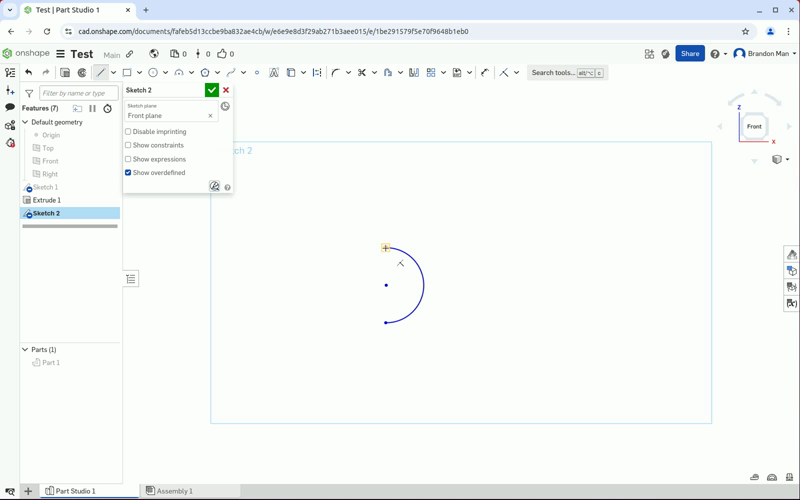
key_down(shift)
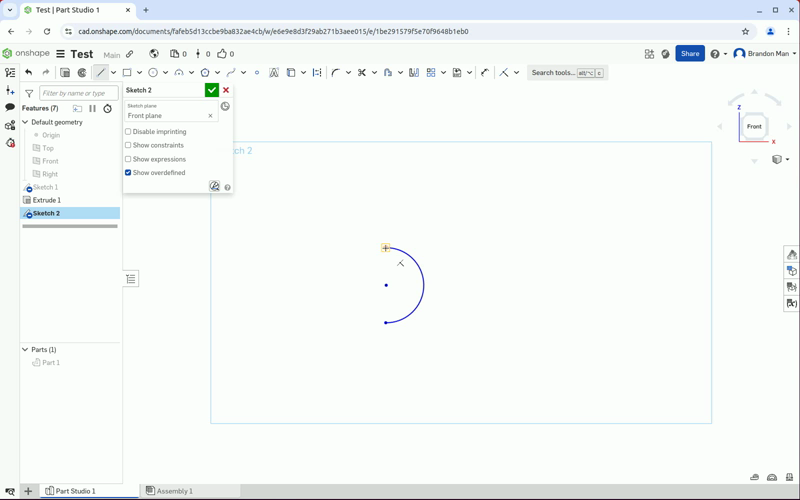
mouse_move(415, 247)
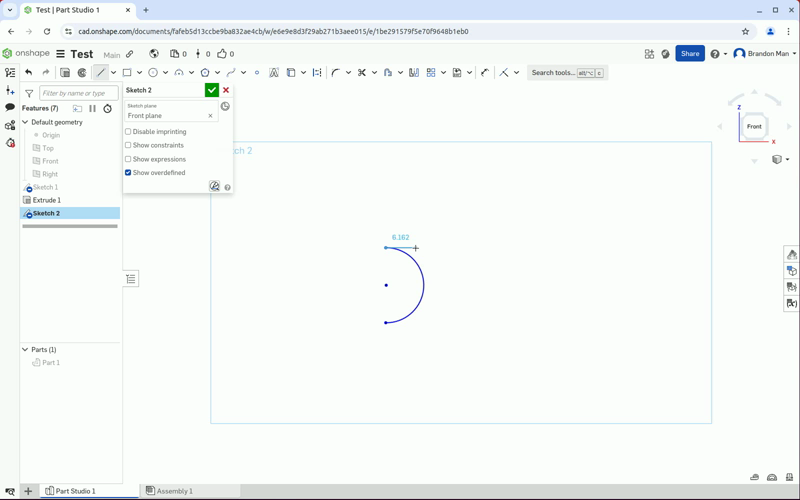
mouse_move(385, 270)
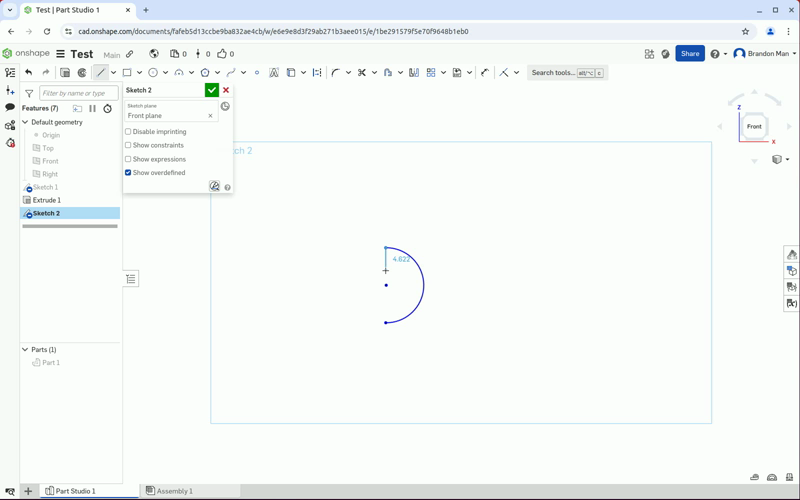
click(385, 270)
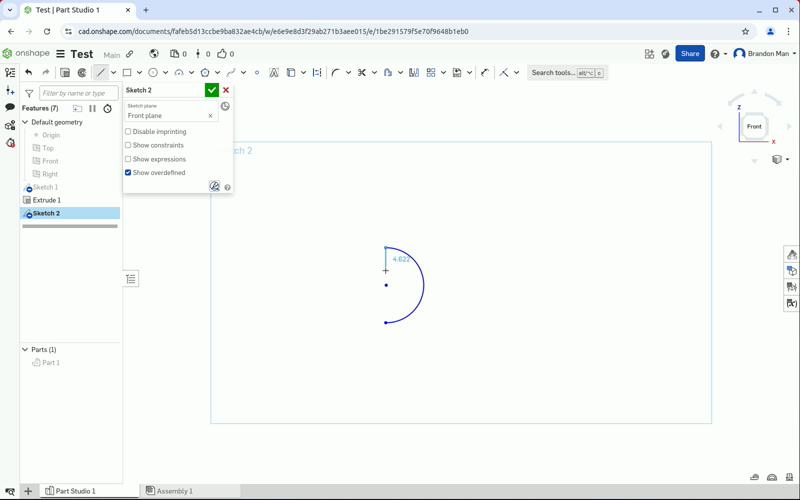
key_up(shift)
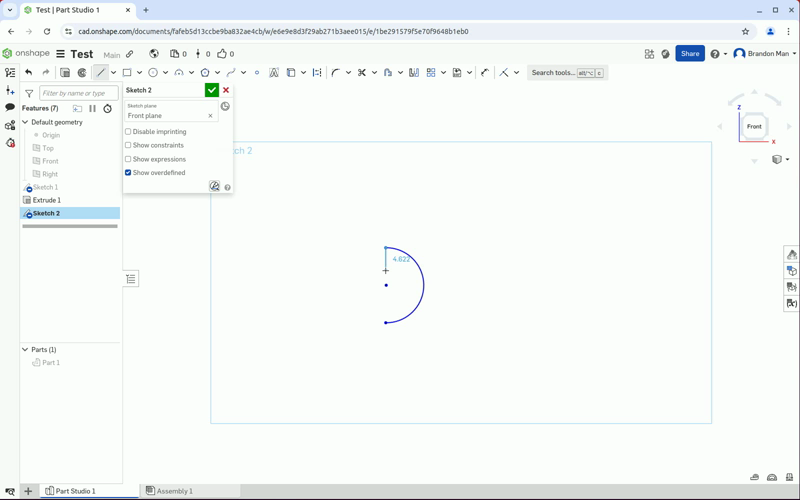
key(esc)
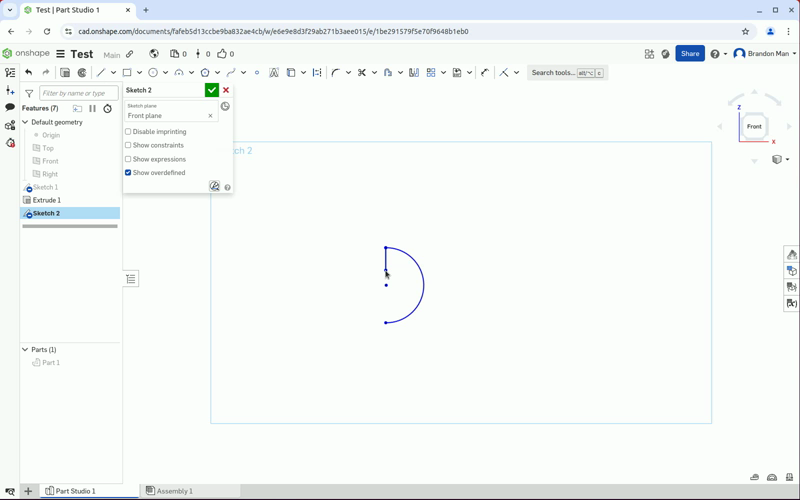
key(a)
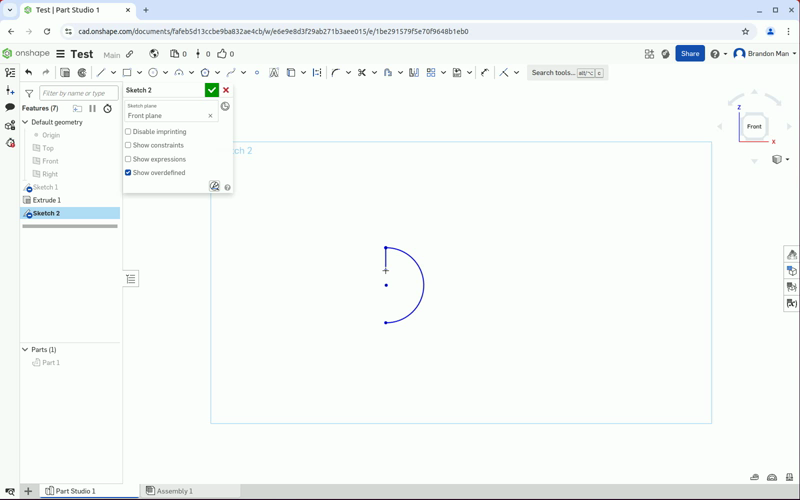
mouse_move(385, 270)
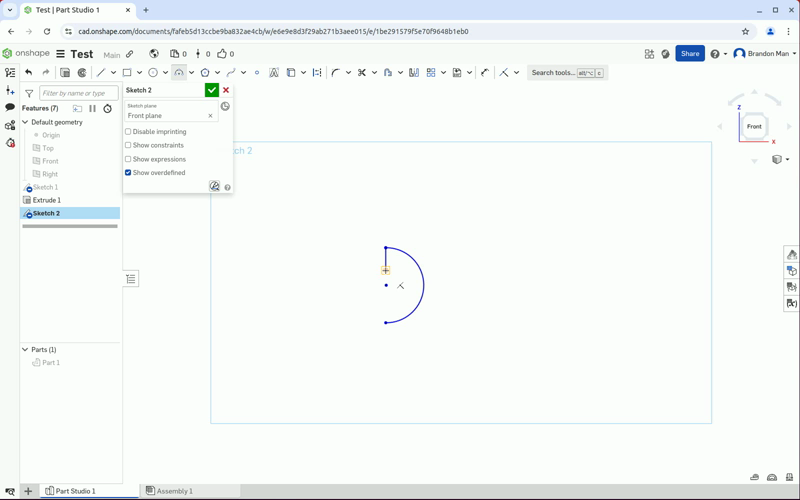
click(385, 270)
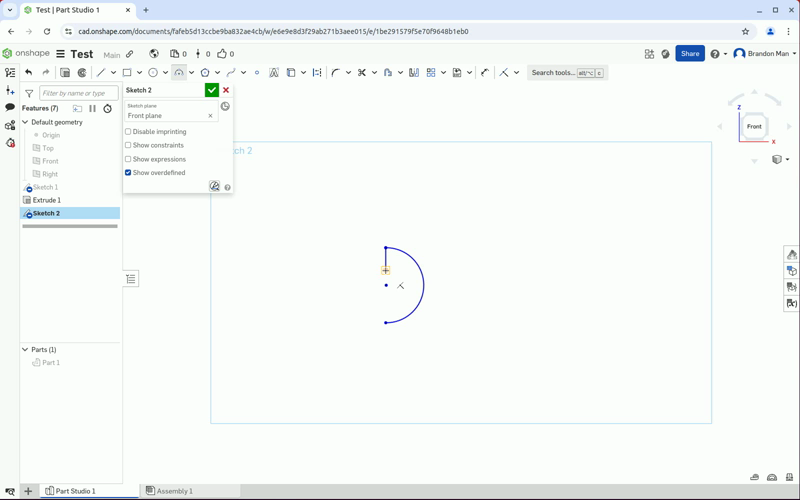
key_down(shift)
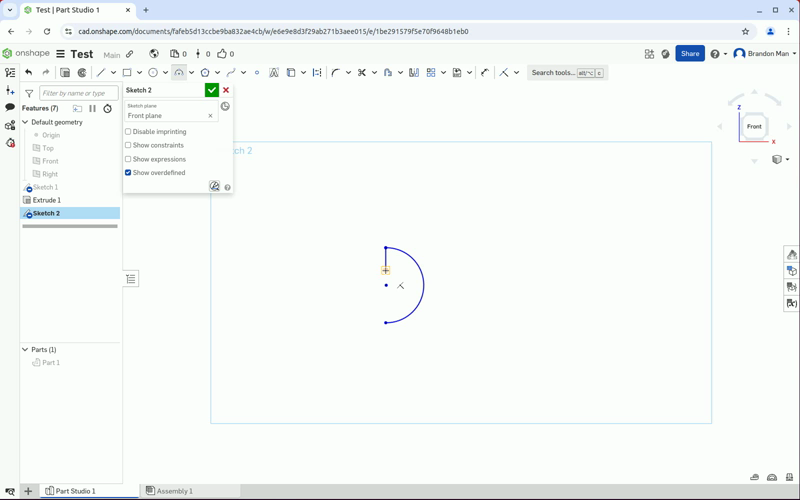
mouse_move(385, 300)
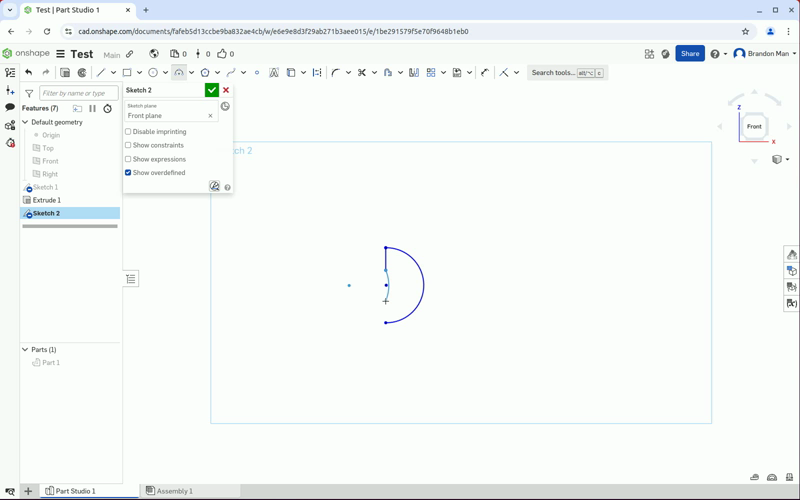
click(385, 300)
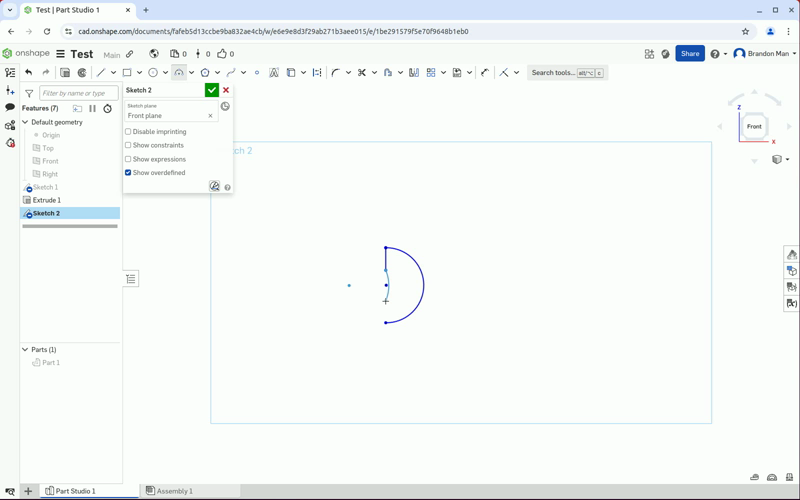
mouse_move(400, 285)
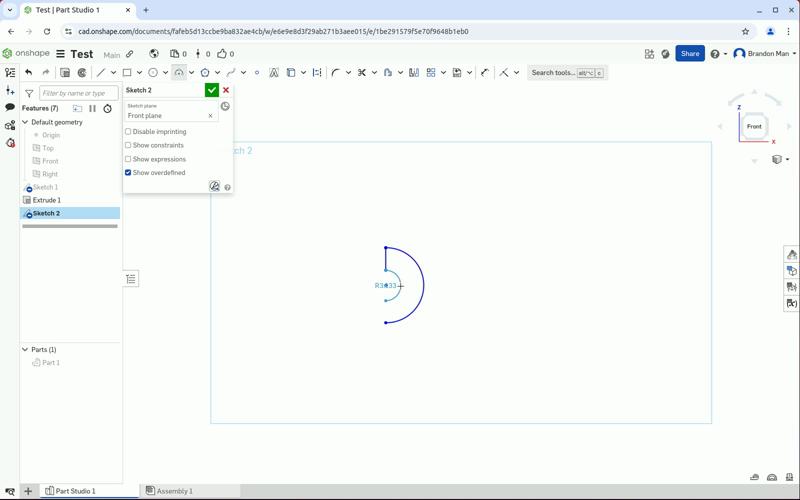
click(400, 285)
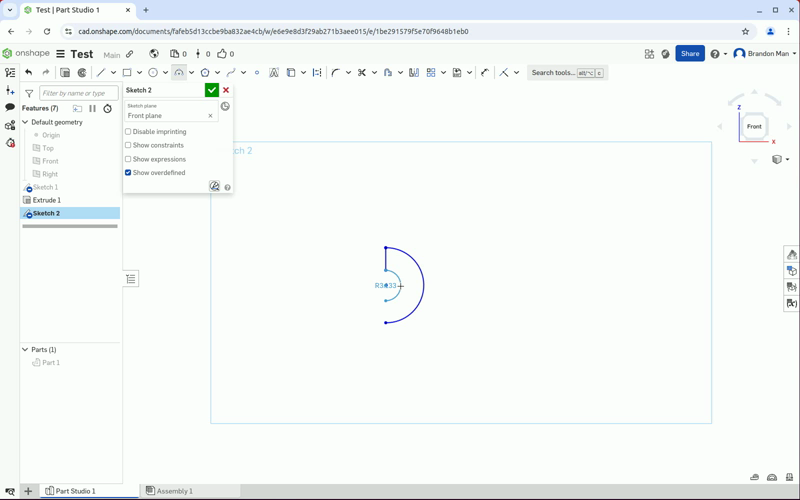
key_up(shift)
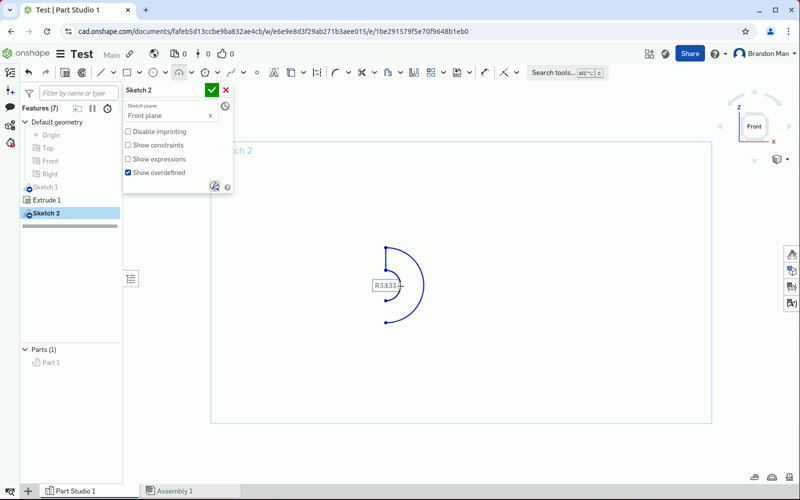
key(esc)
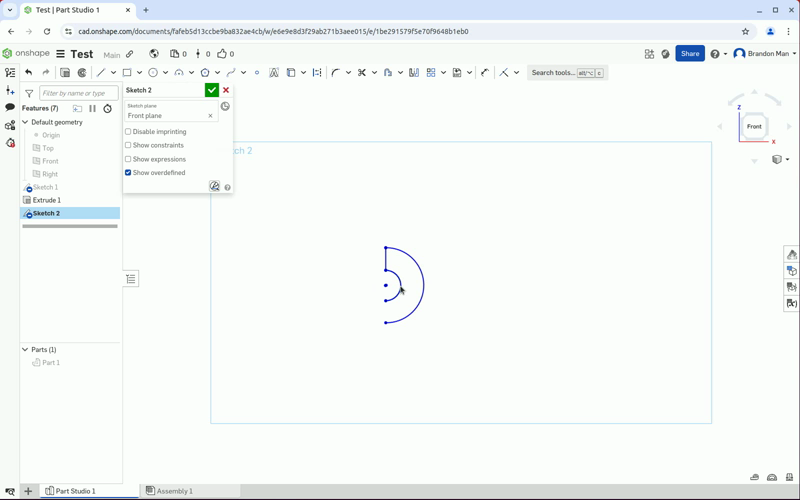
key(l)
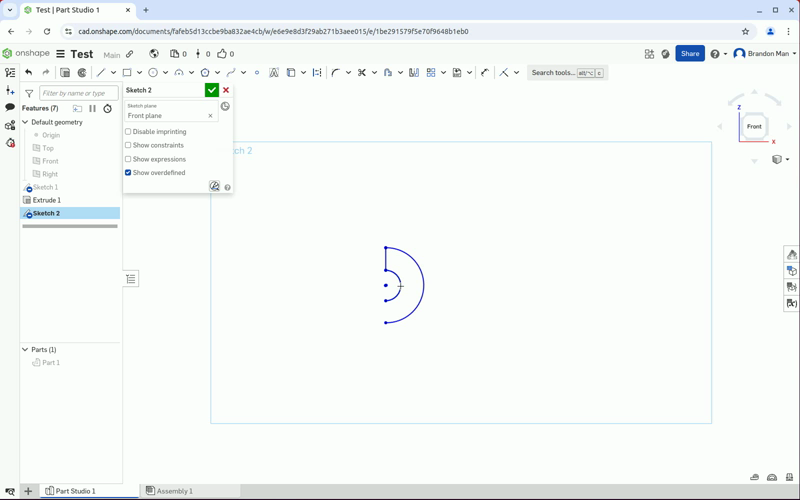
mouse_move(385, 300)
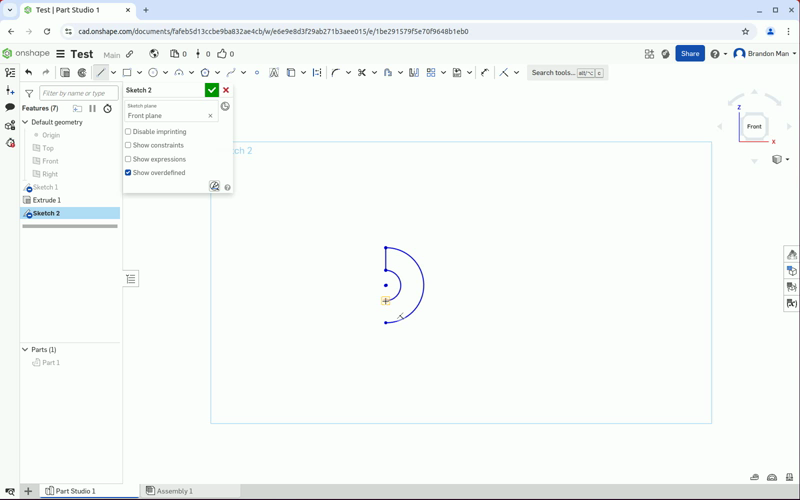
click(385, 300)
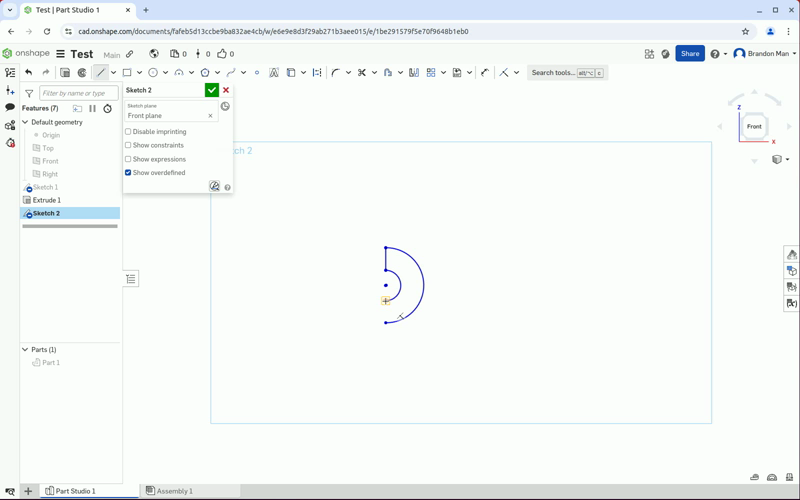
mouse_move(415, 300)
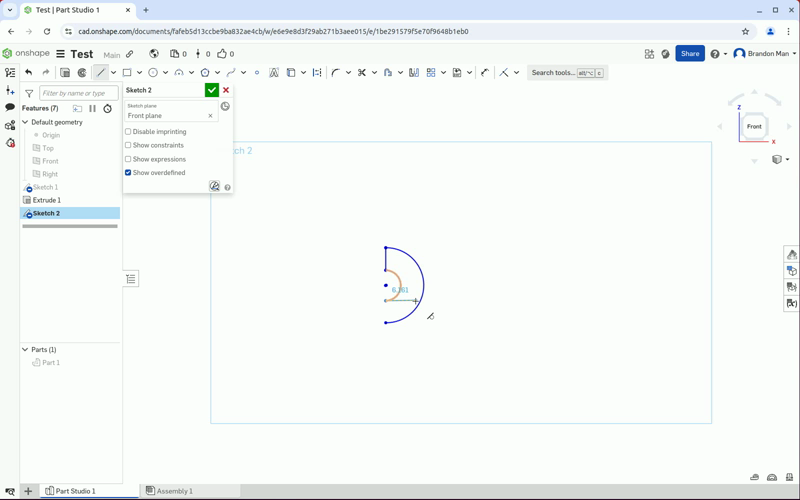
key_down(shift)
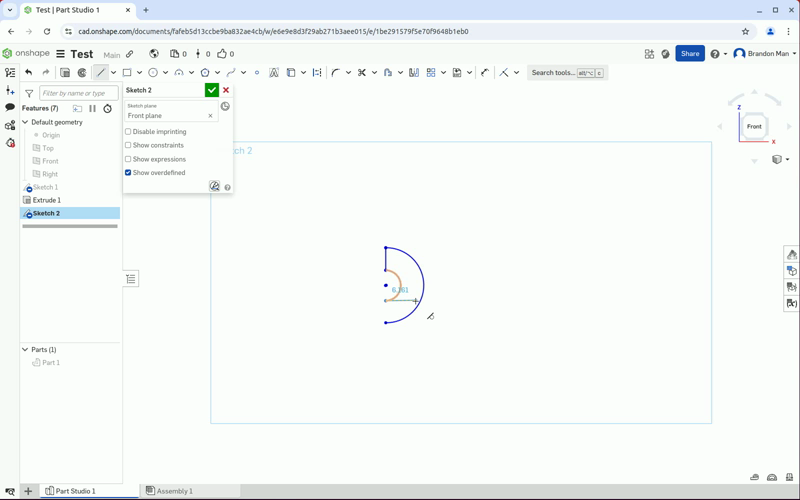
mouse_move(385, 322)
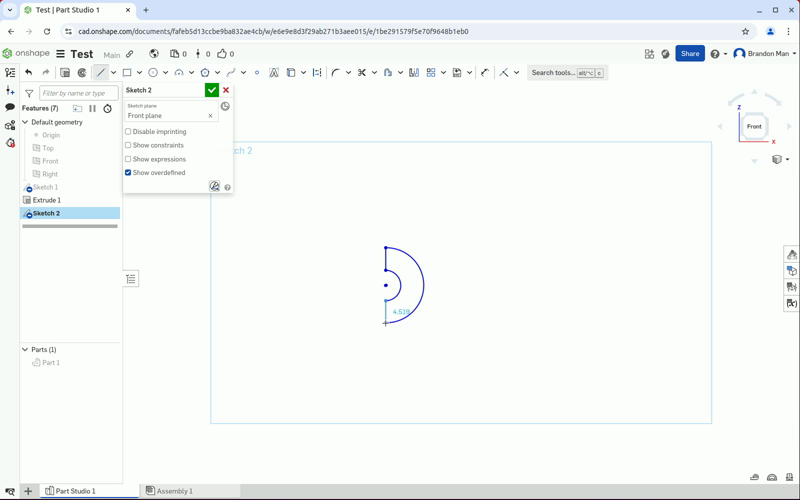
key_up(shift)
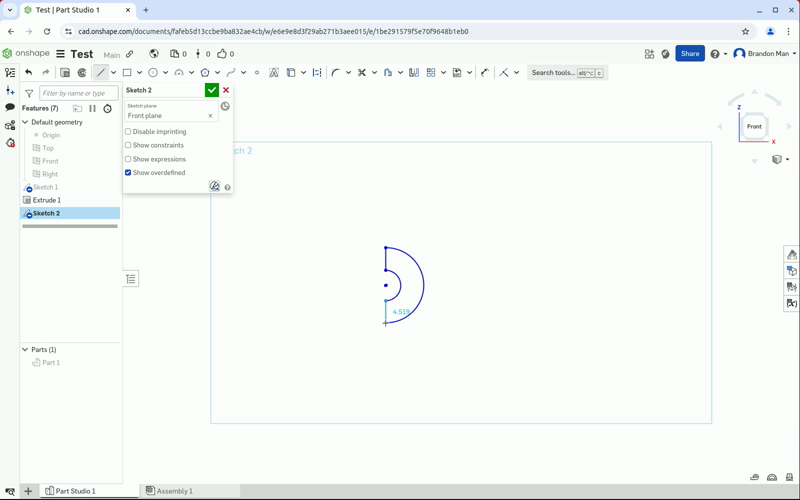
click(385, 322)
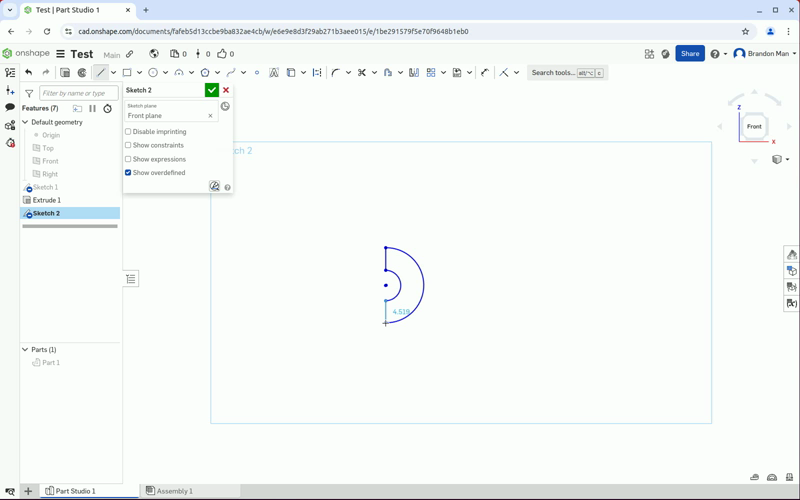
key(esc)
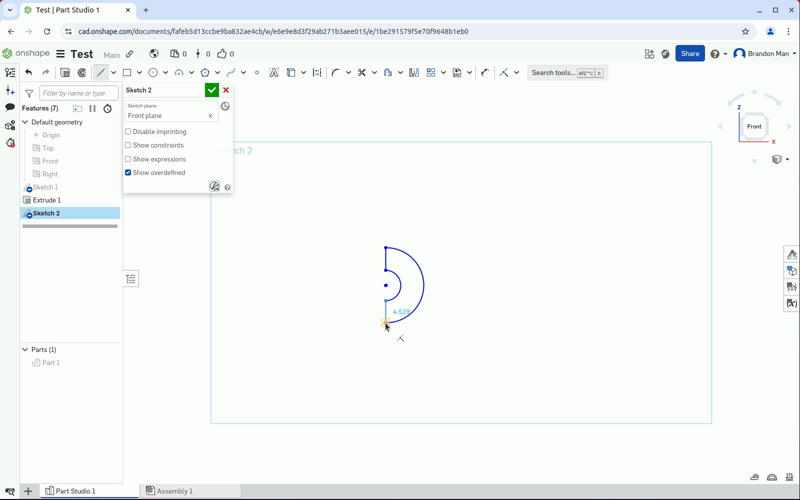
mouse_move(396, 287)
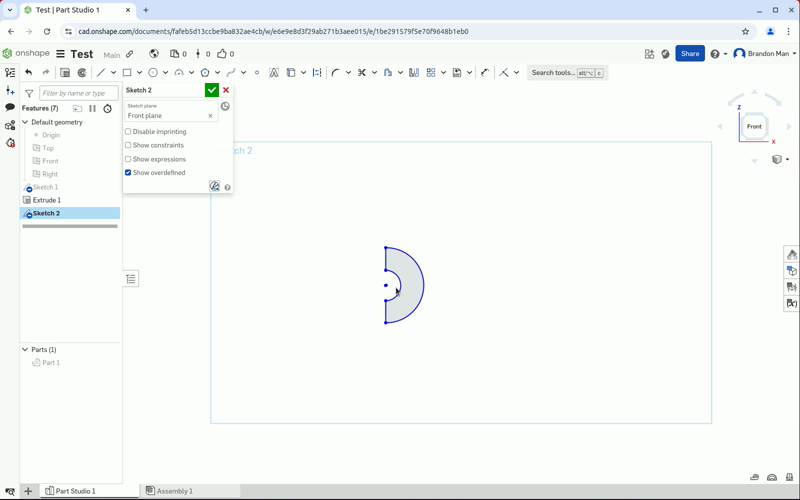
scroll(6)
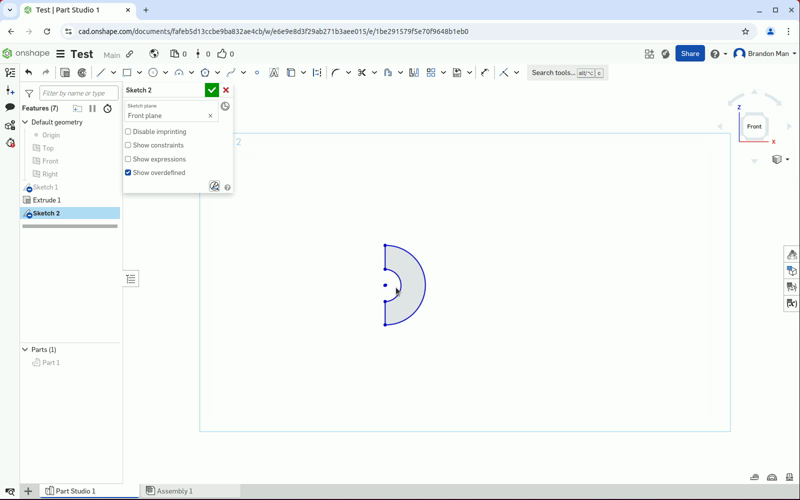
scroll(6)
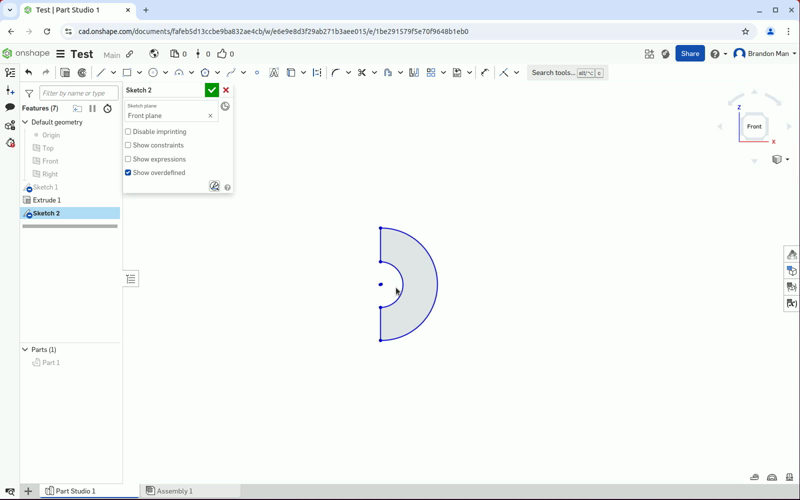
scroll(6)
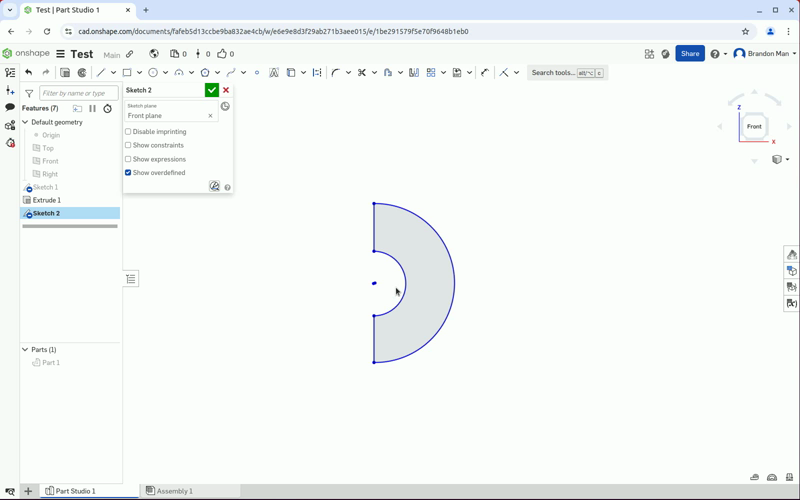
scroll(6)
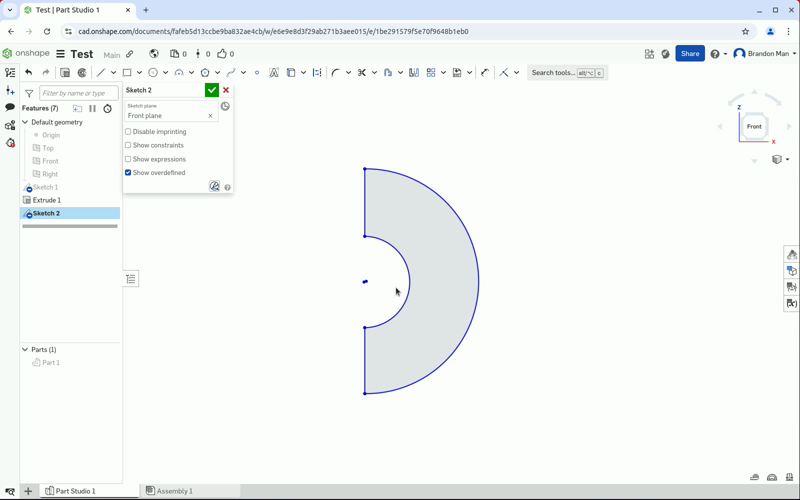
scroll(6)
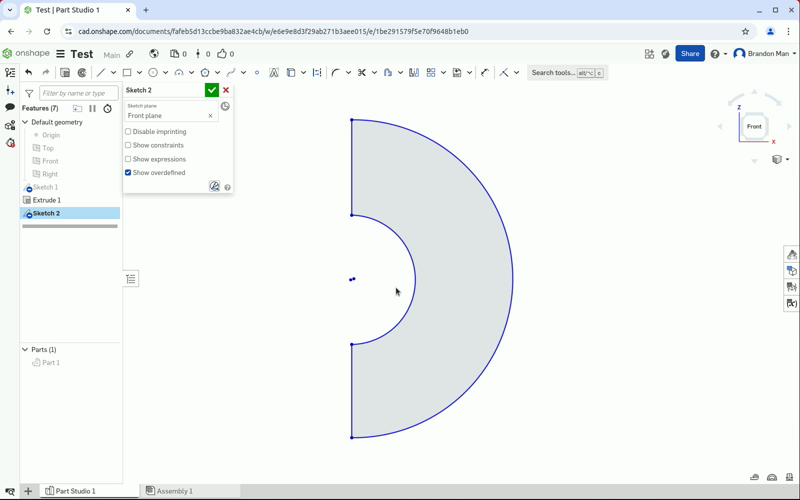
scroll(6)
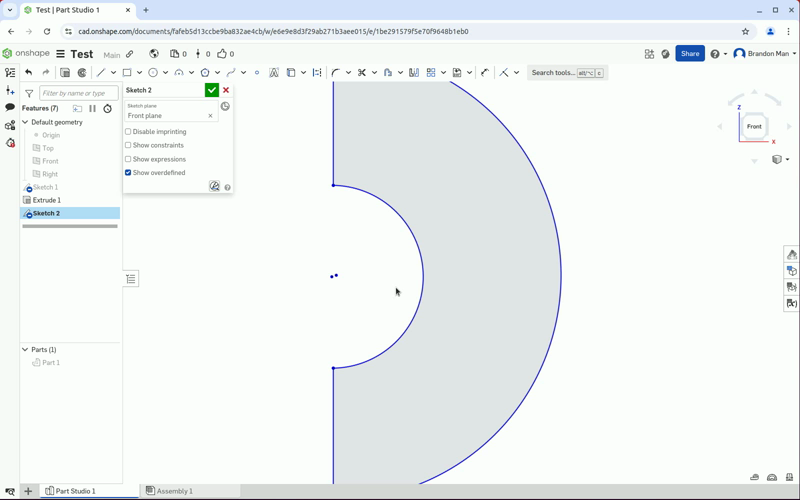
scroll(6)
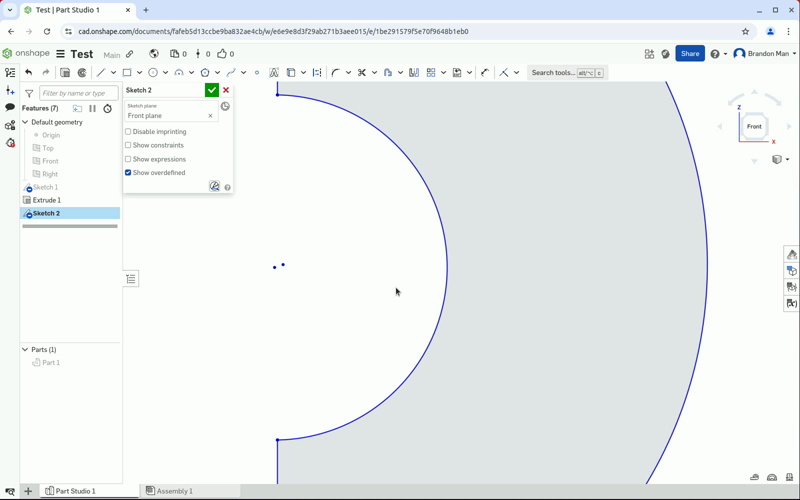
click(396, 287)
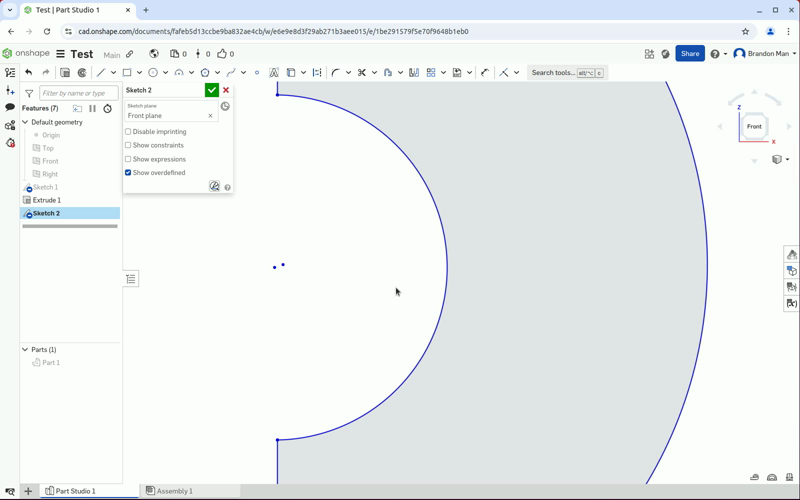
scroll(-6)
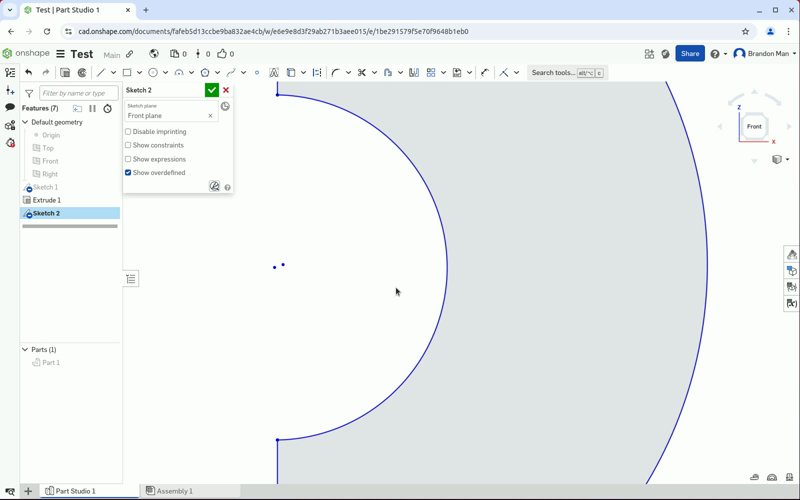
scroll(-6)
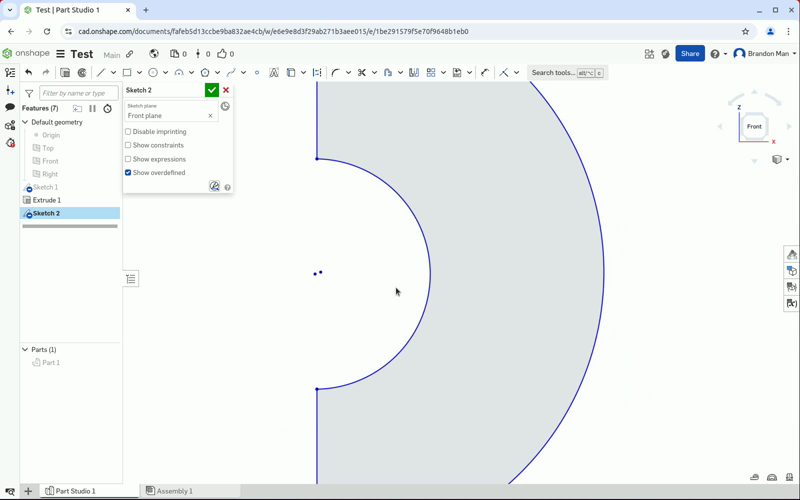
scroll(-6)
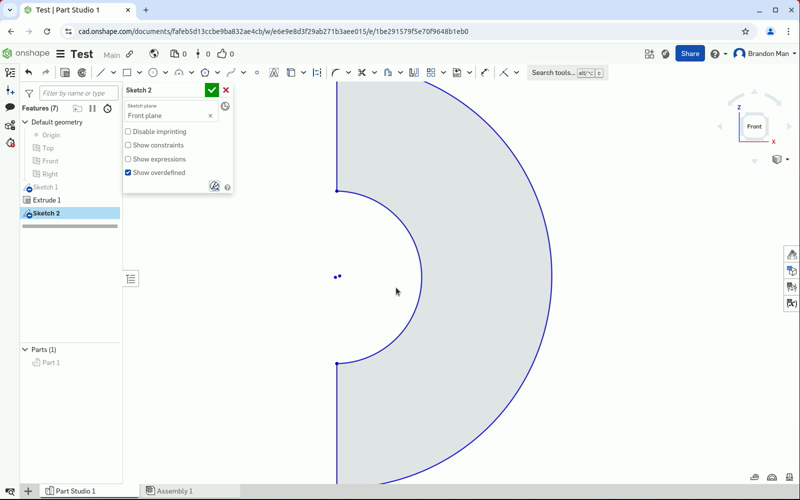
scroll(-6)
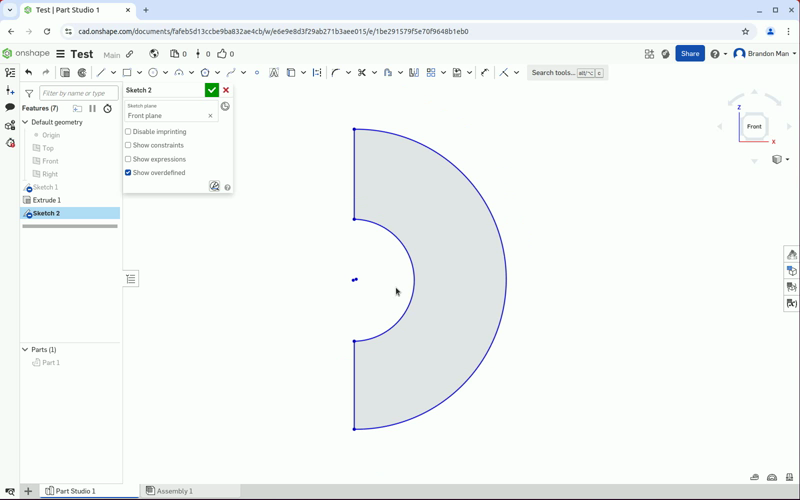
scroll(-6)
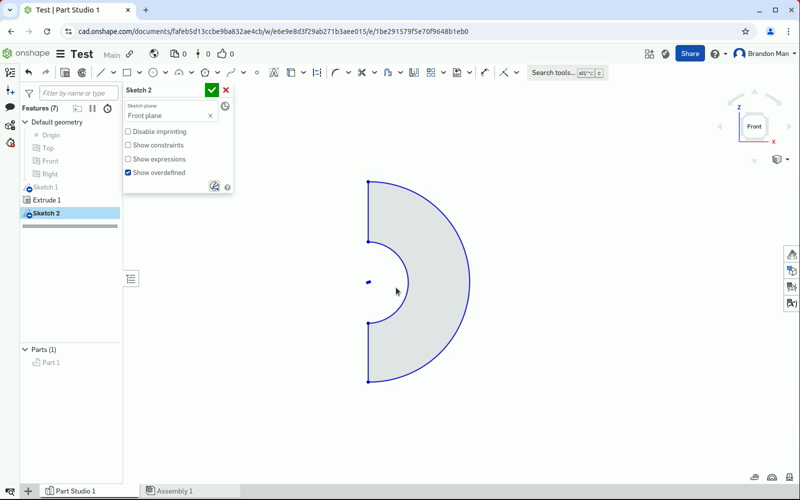
scroll(-6)
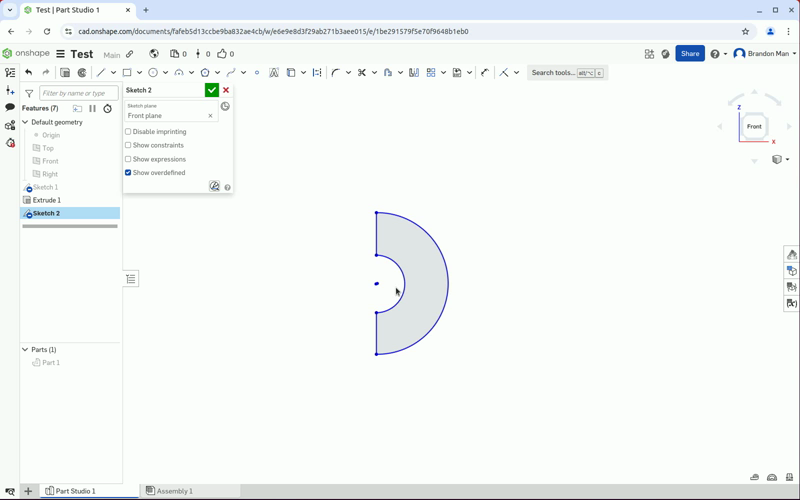
scroll(-6)
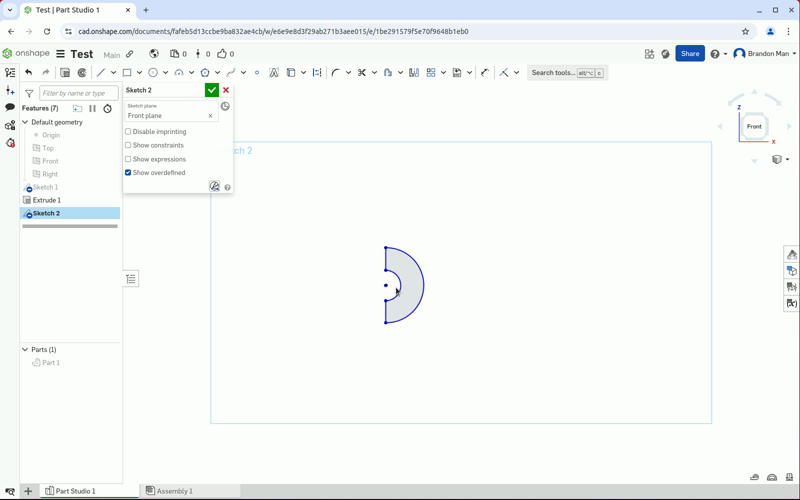
mouse_move(73, 352)
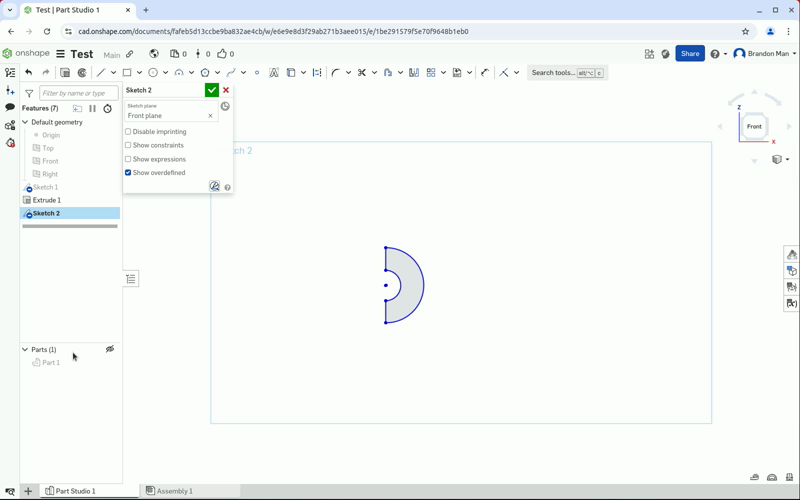
key(shift+y)
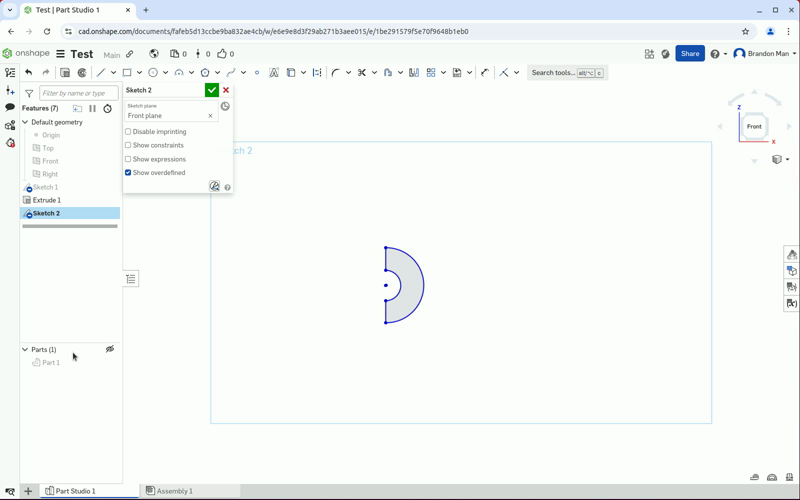
key(shift+e)
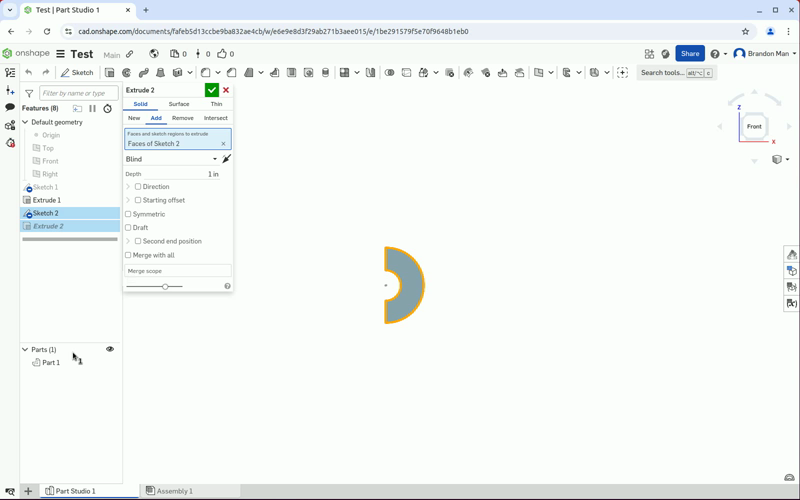
mouse_move(143, 106)
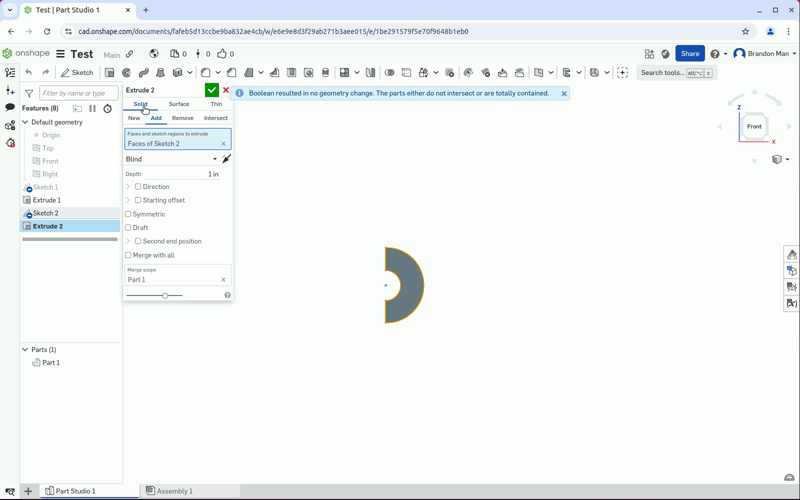
click(143, 106)
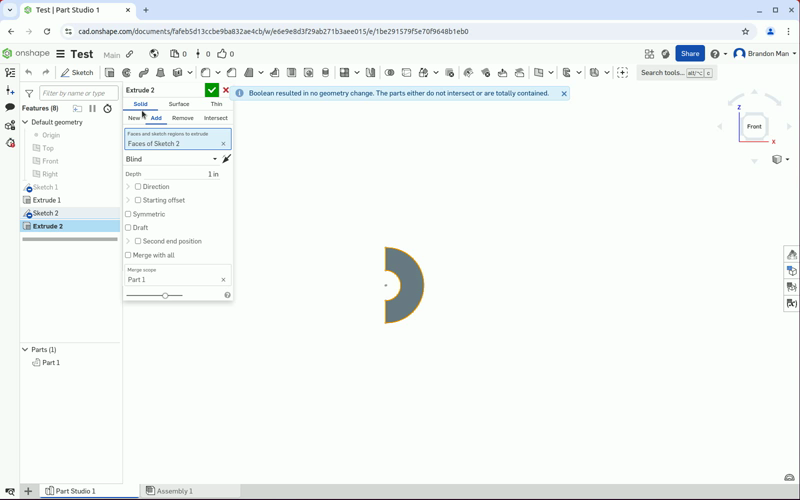
mouse_move(137, 120)
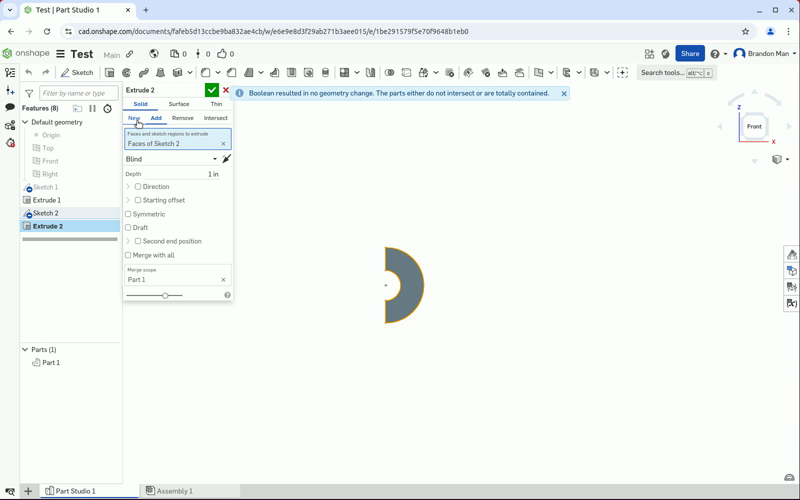
click(137, 120)
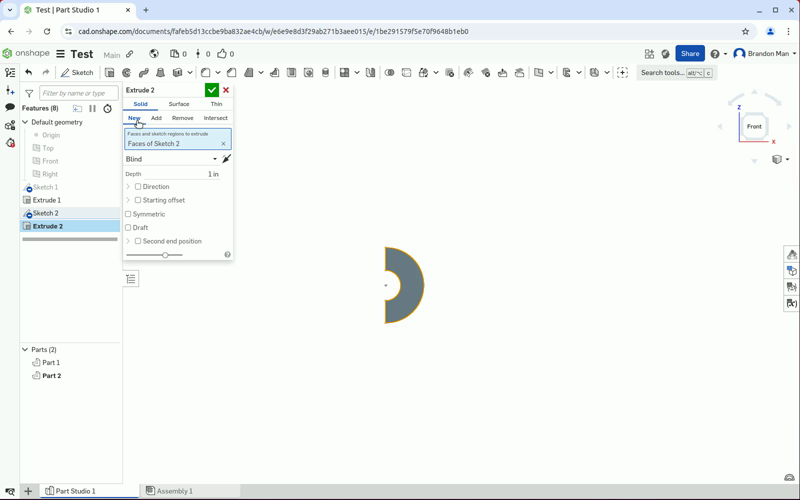
key(tab, 4)
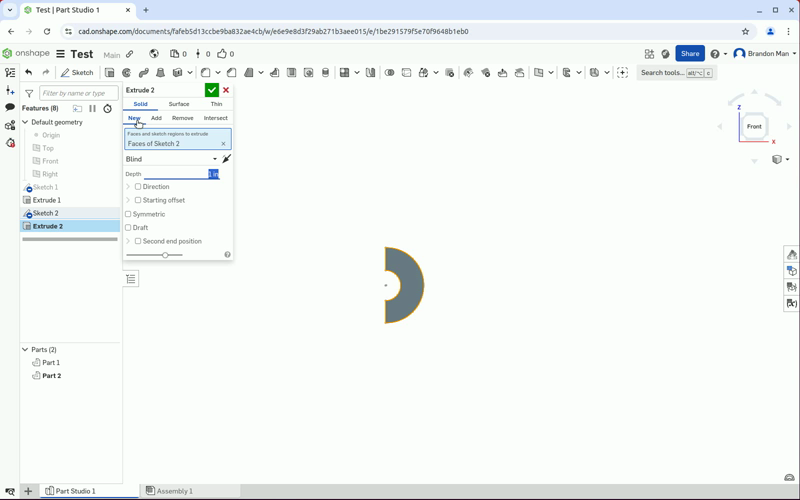
text(6.258)
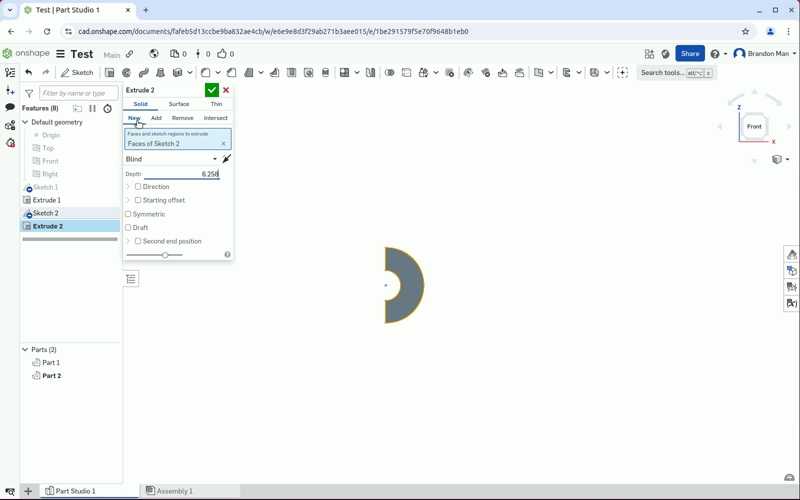
key(enter)
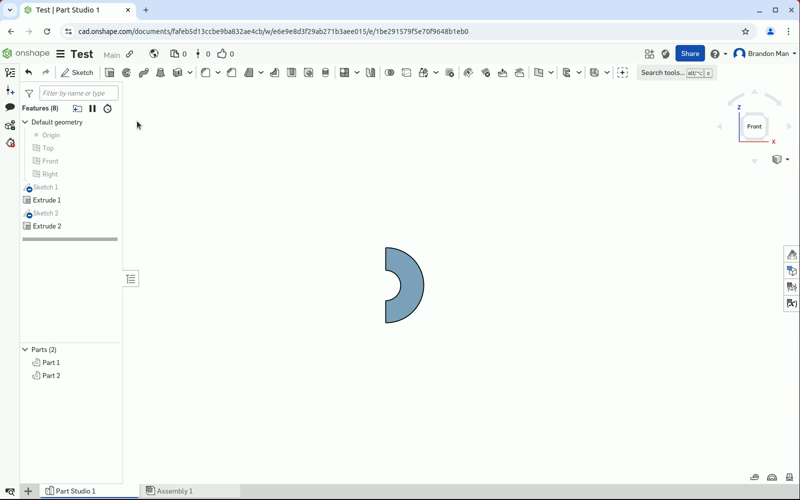
key(shift+h)
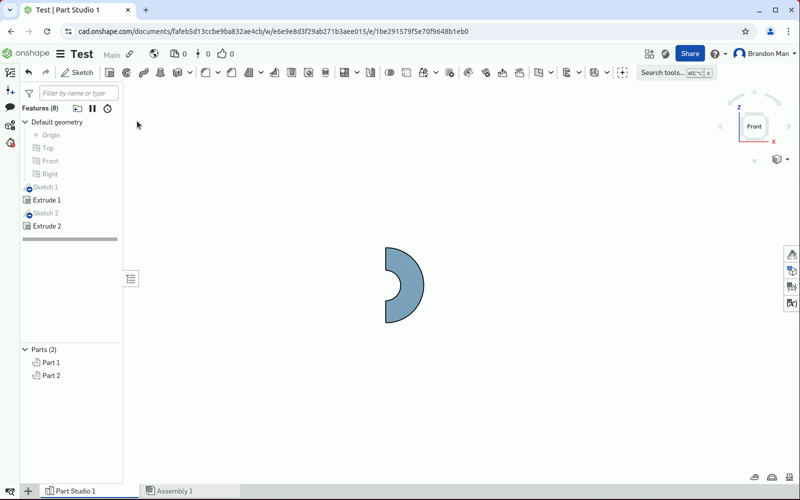
key(shift+h)
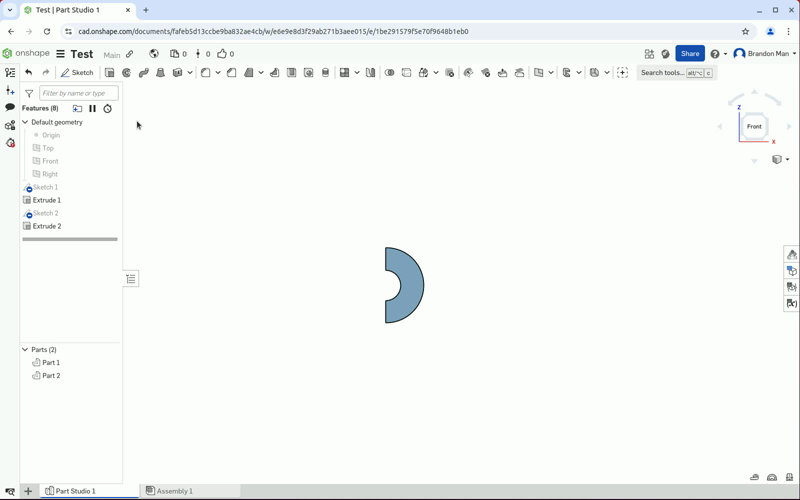
mouse_move(73, 189)
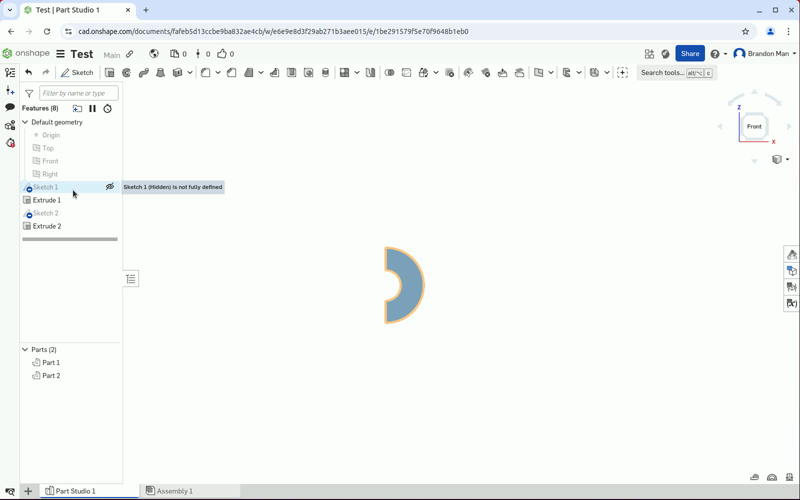
click(73, 189)
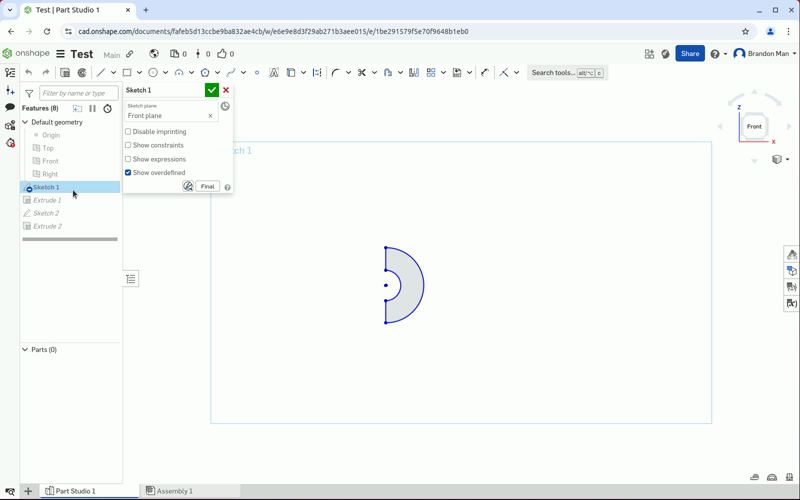
mouse_move(229, 92)
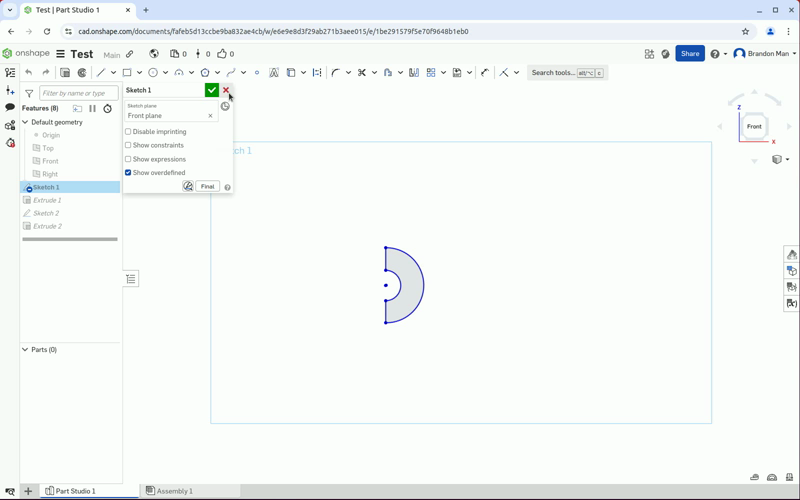
click(229, 92)
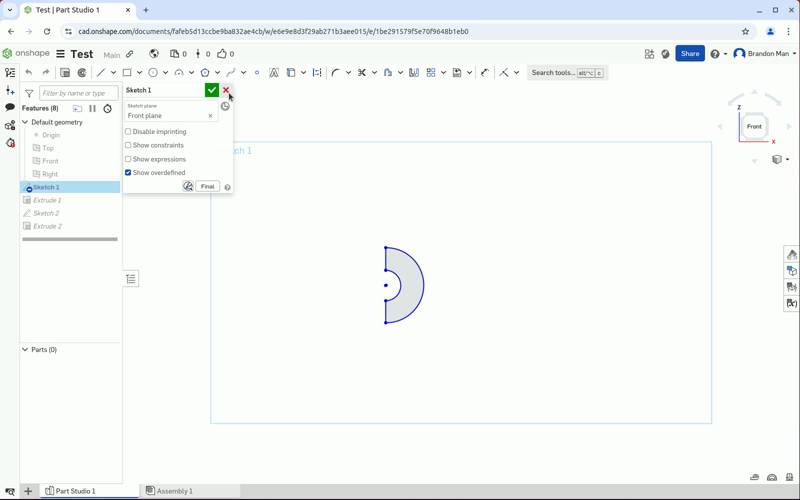
key(shift+s)
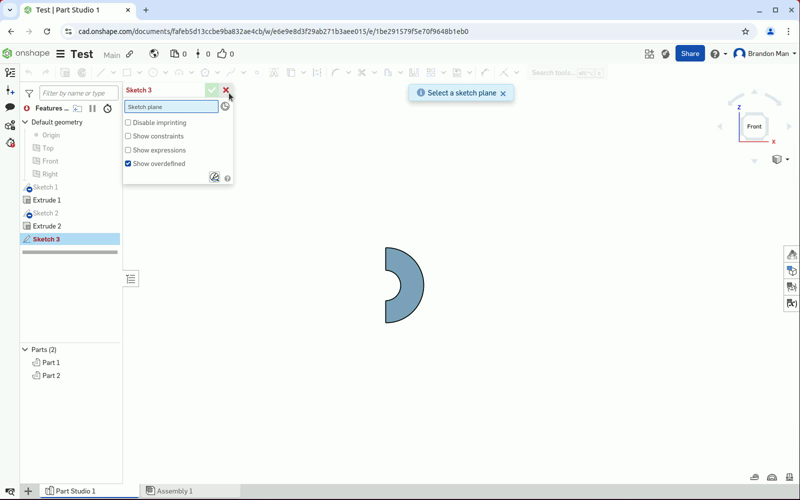
mouse_move(73, 163)
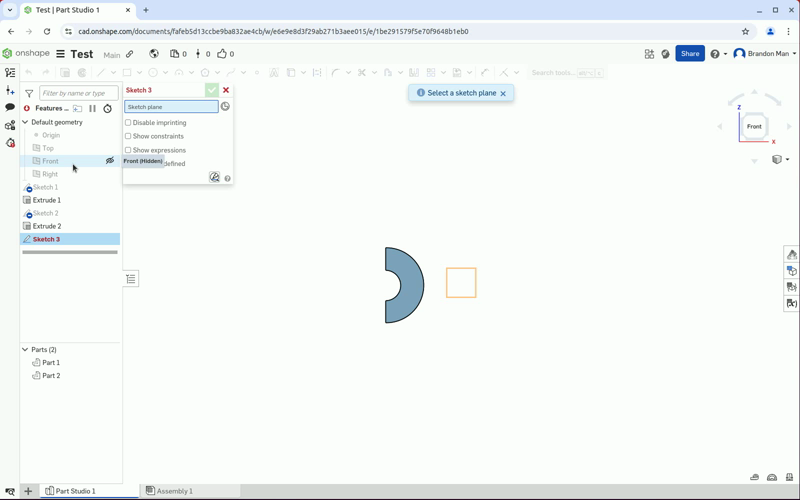
click(73, 163)
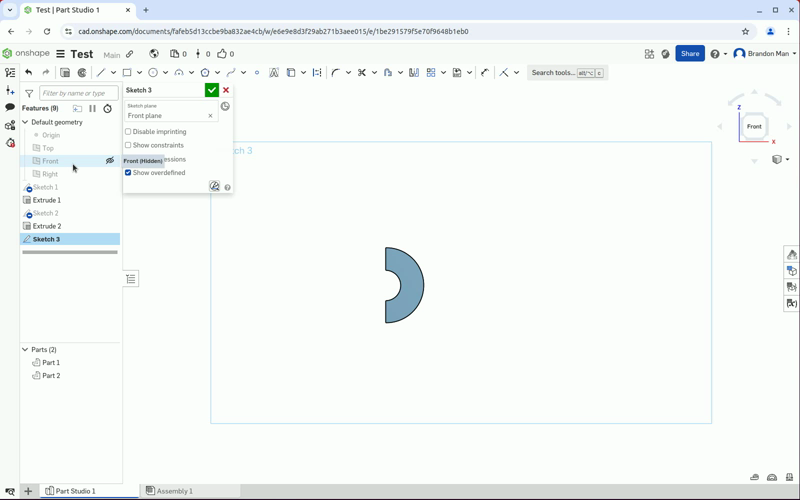
mouse_move(73, 352)
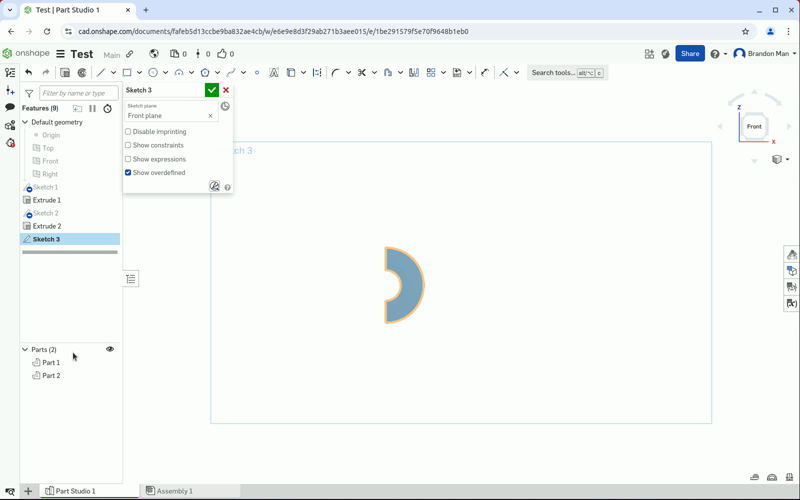
key(y)
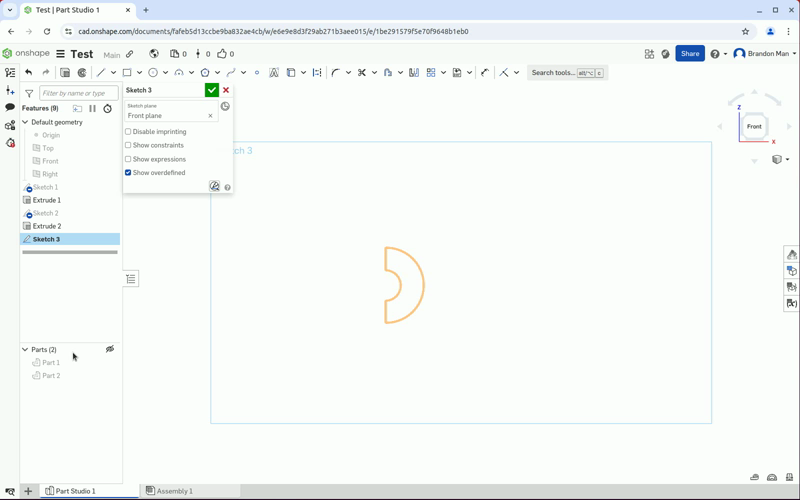
key(l)
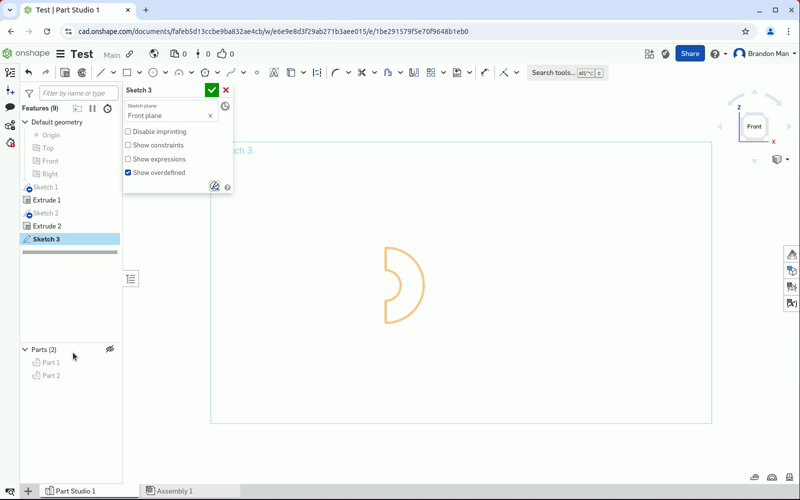
key_down(shift)
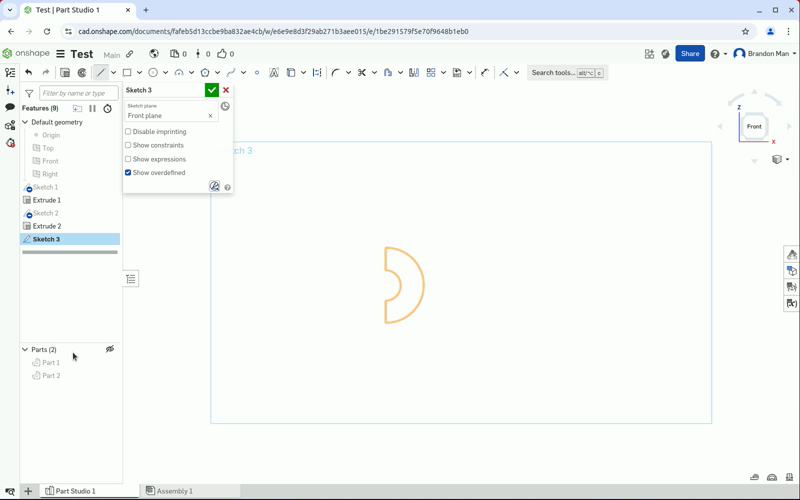
mouse_move(385, 322)
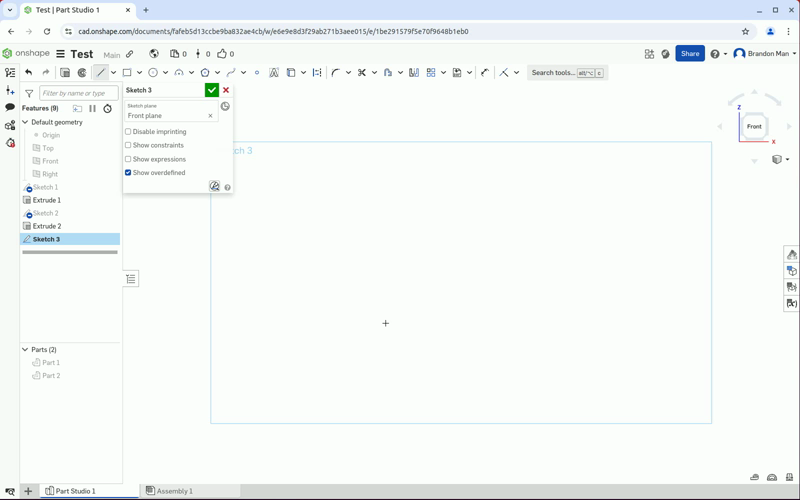
click(385, 322)
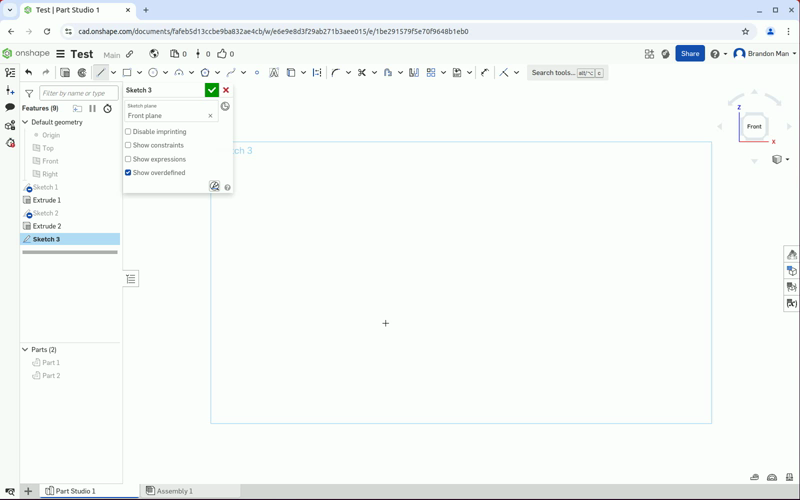
key_up(shift)
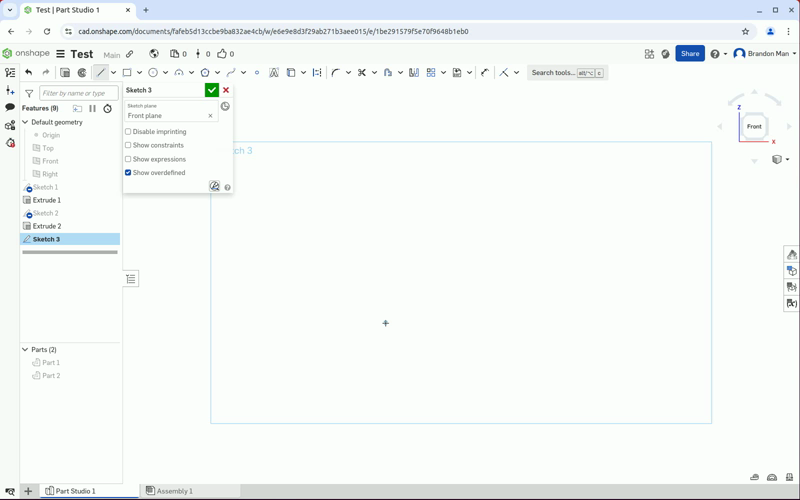
key_down(shift)
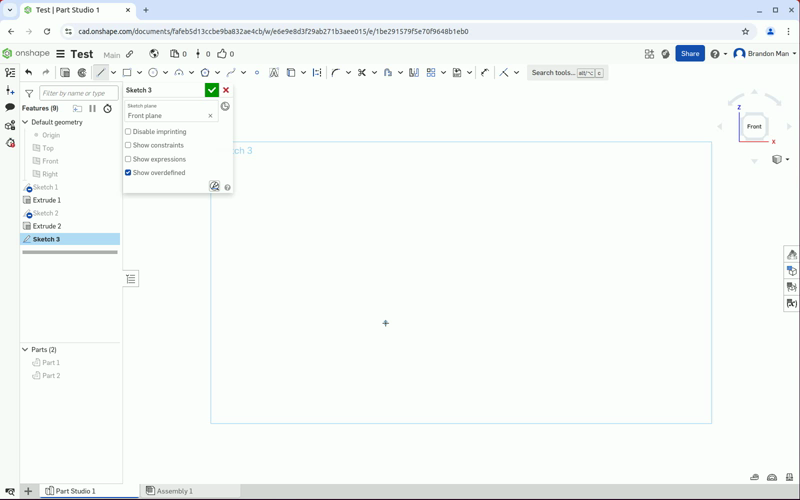
mouse_move(510, 322)
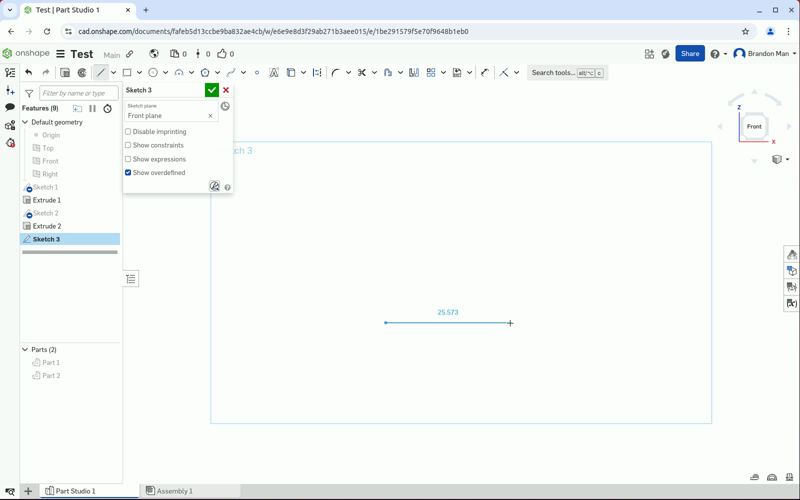
click(510, 322)
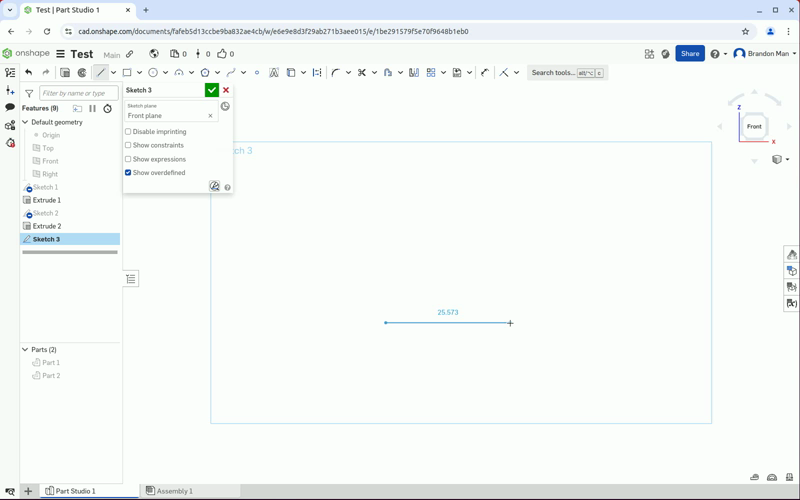
key_up(shift)
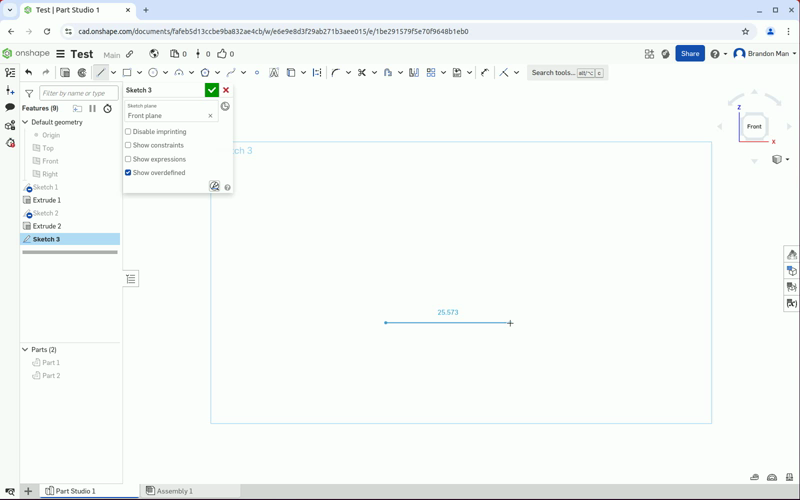
key_down(shift)
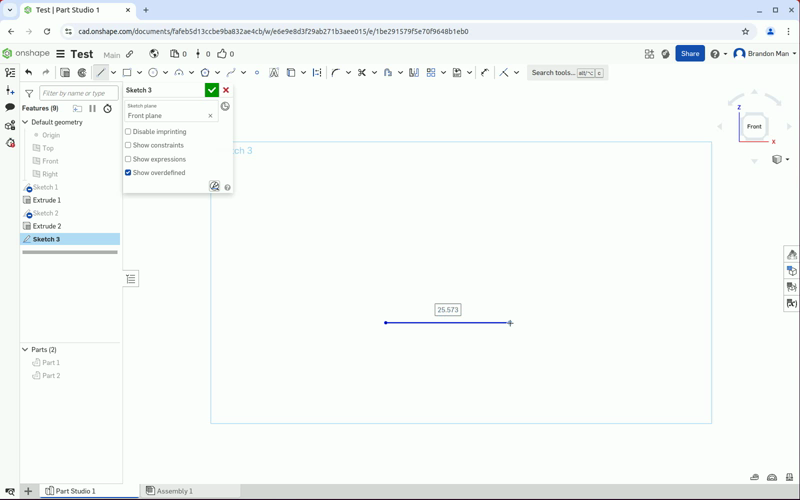
mouse_move(540, 322)
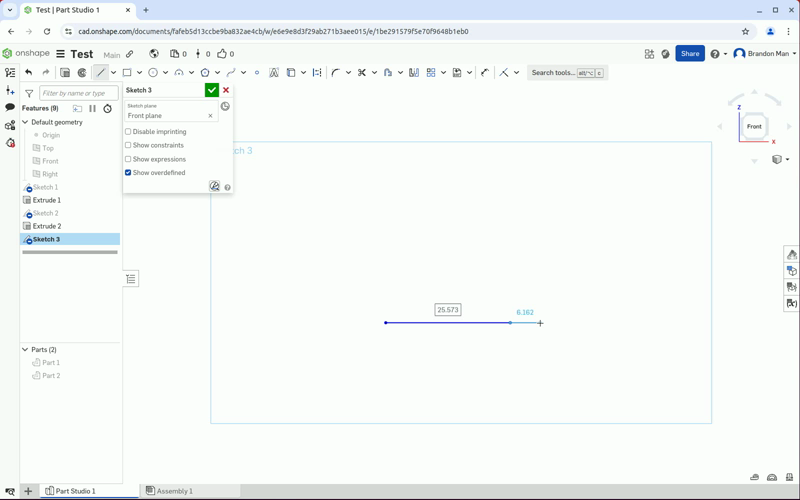
mouse_move(510, 285)
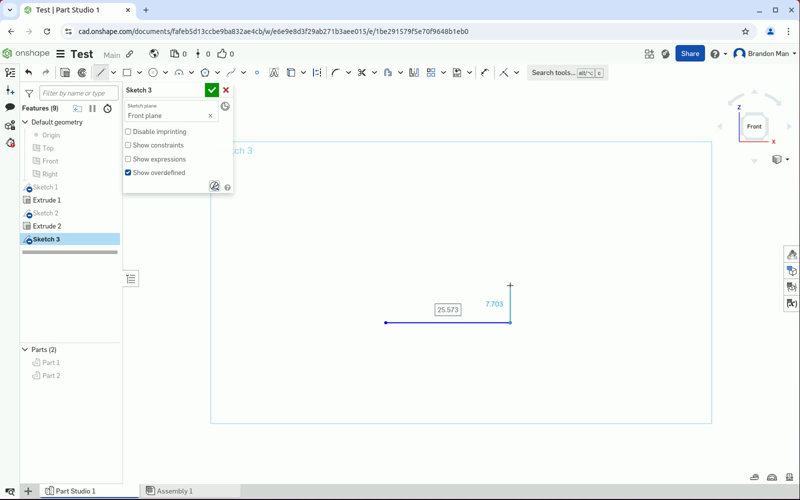
click(510, 285)
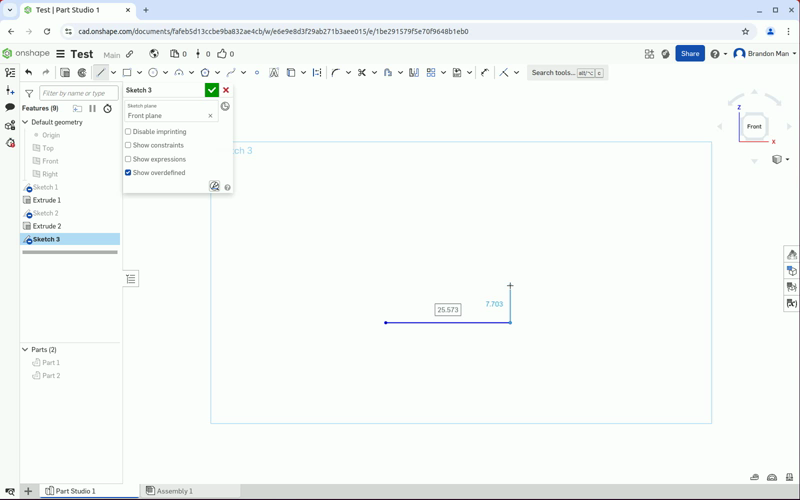
key_up(shift)
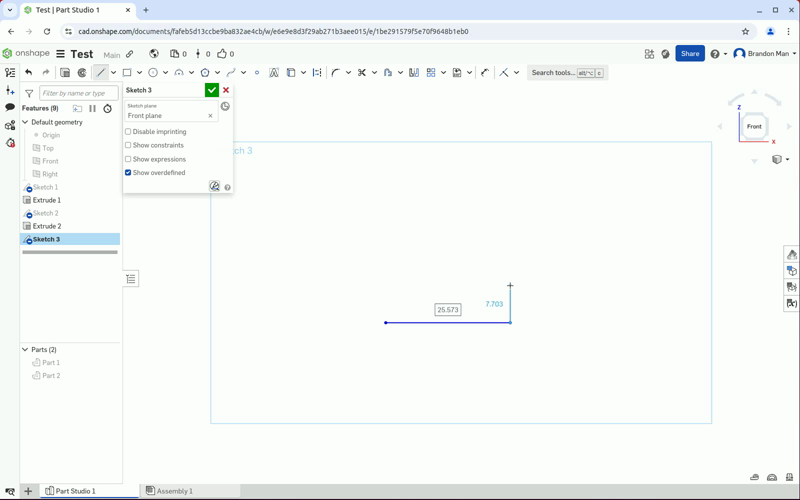
key(esc)
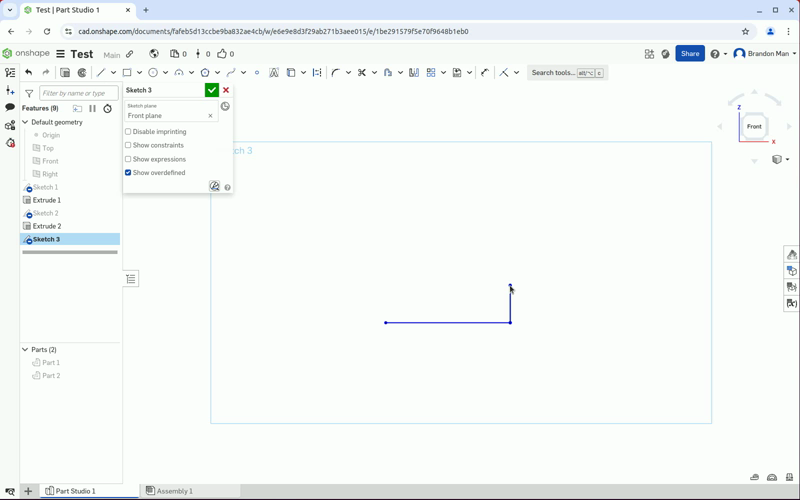
key(a)
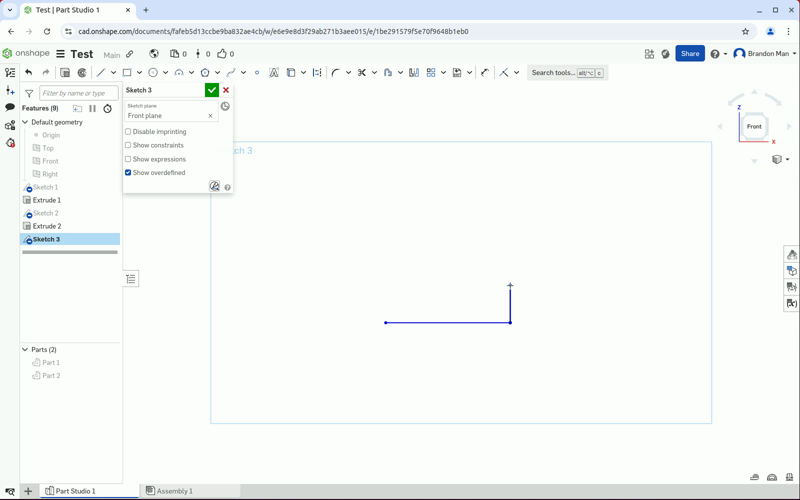
mouse_move(510, 285)
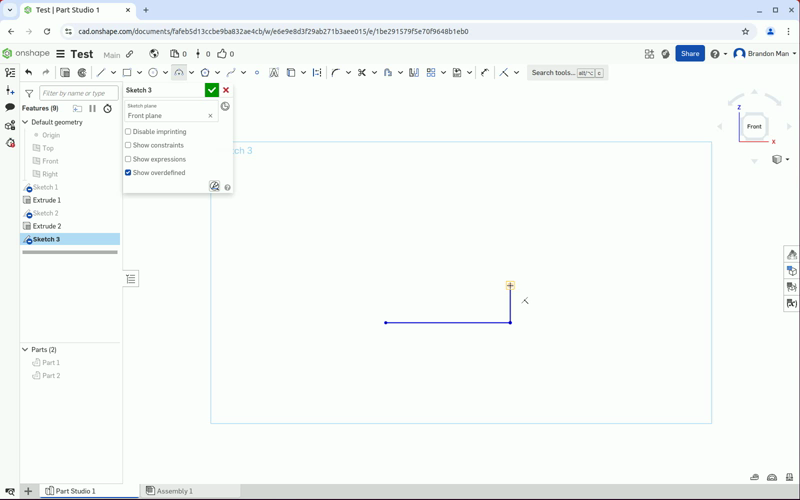
click(510, 285)
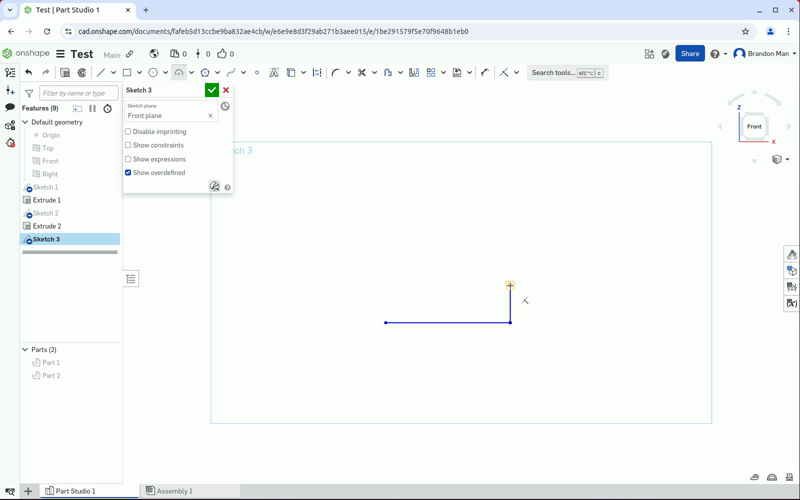
key_down(shift)
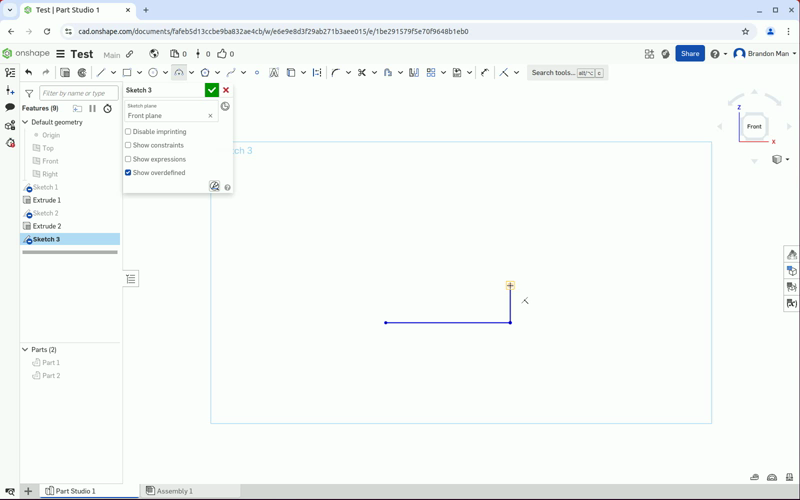
mouse_move(471, 246)
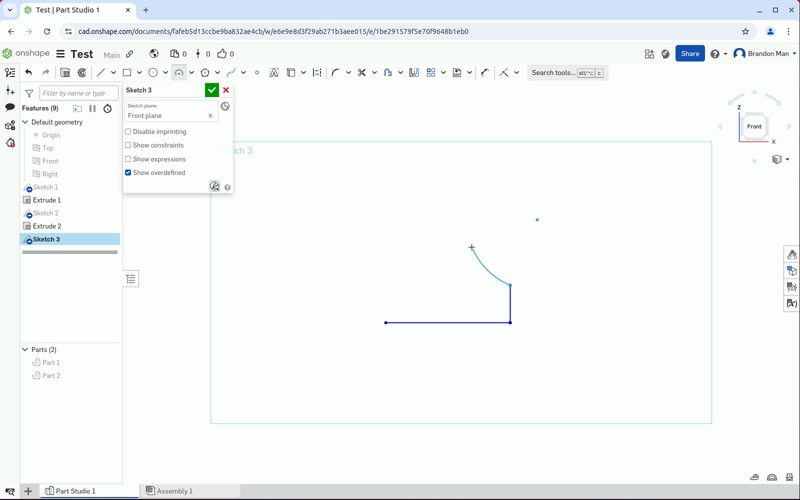
click(471, 246)
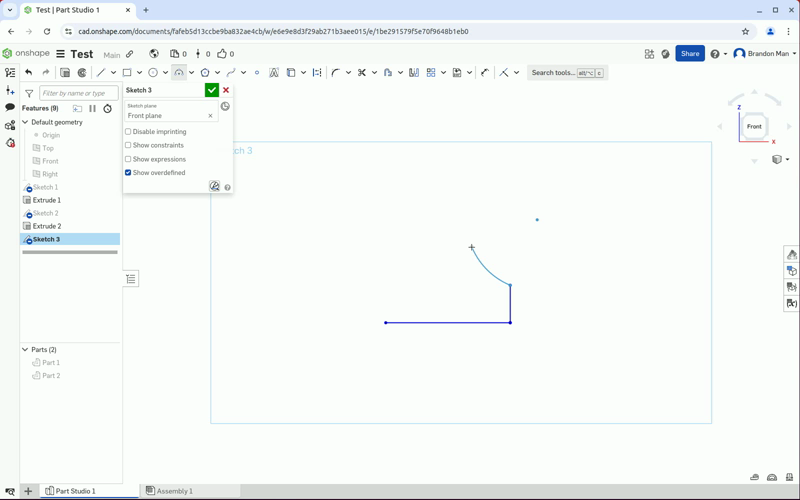
mouse_move(483, 273)
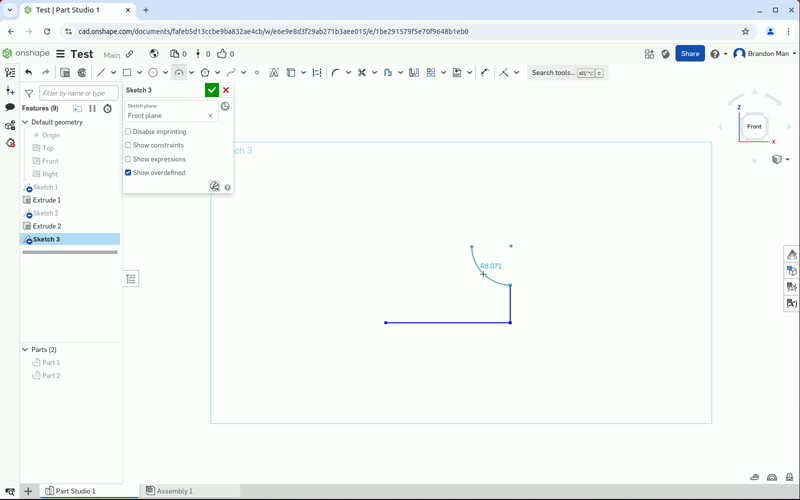
click(483, 273)
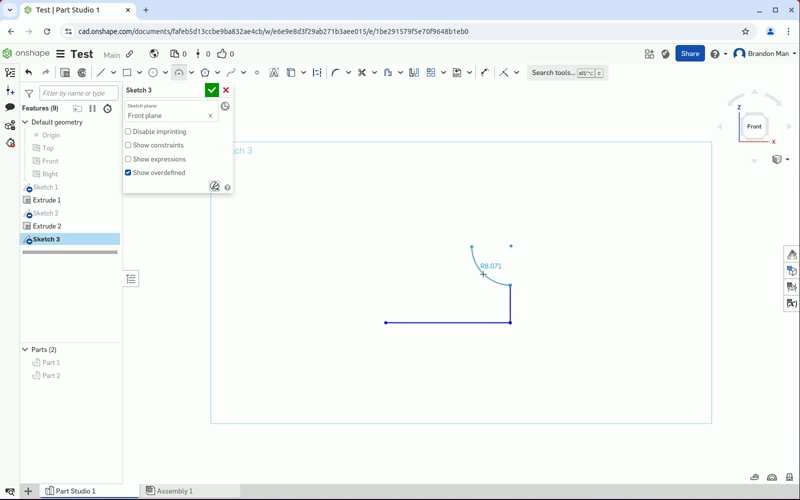
key_up(shift)
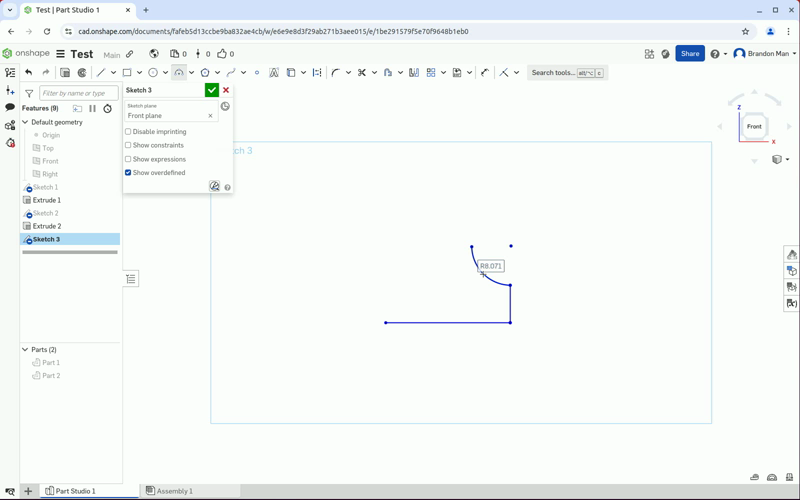
key(esc)
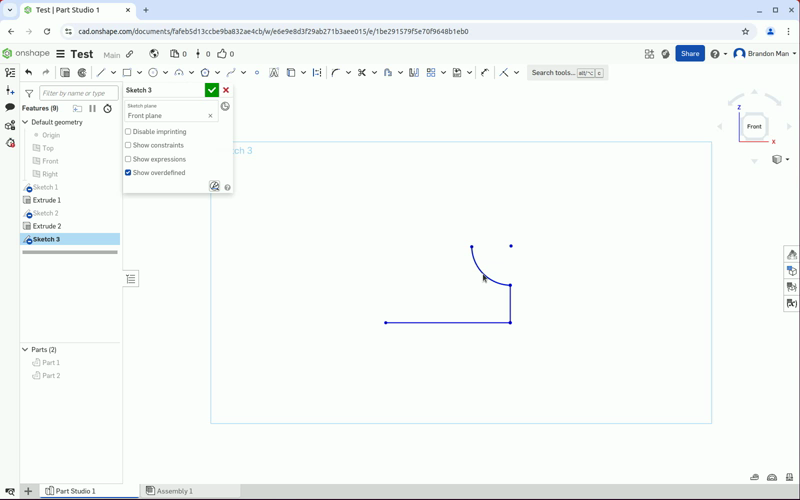
key(l)
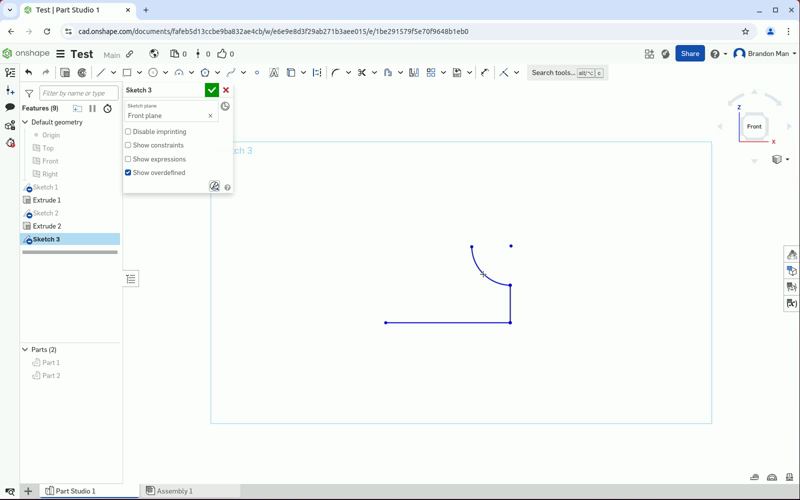
mouse_move(471, 246)
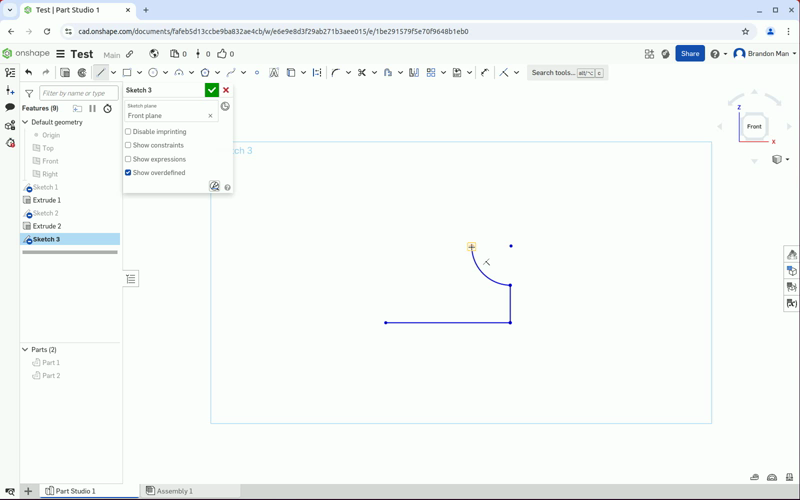
click(471, 246)
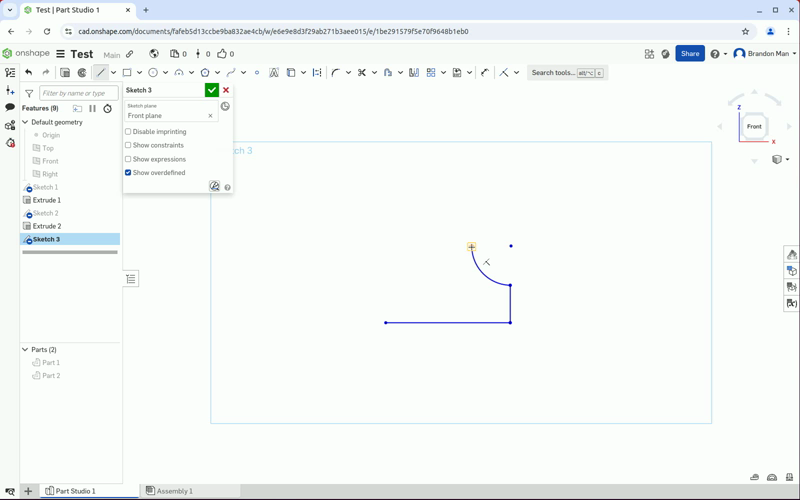
key_down(shift)
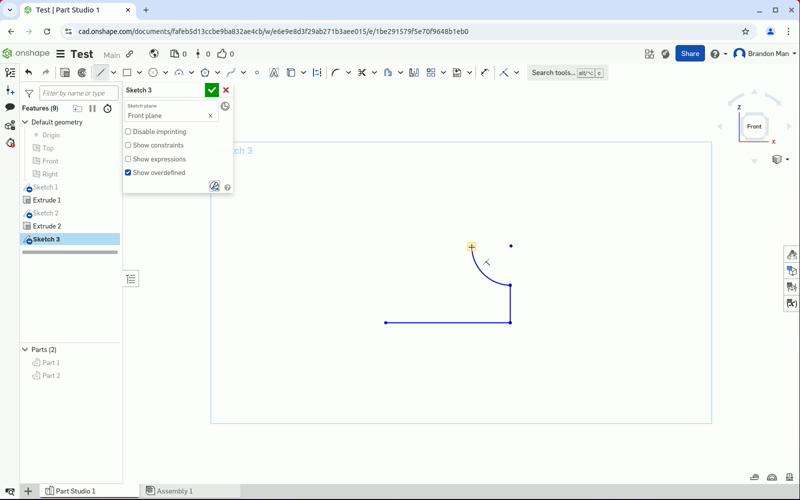
mouse_move(385, 246)
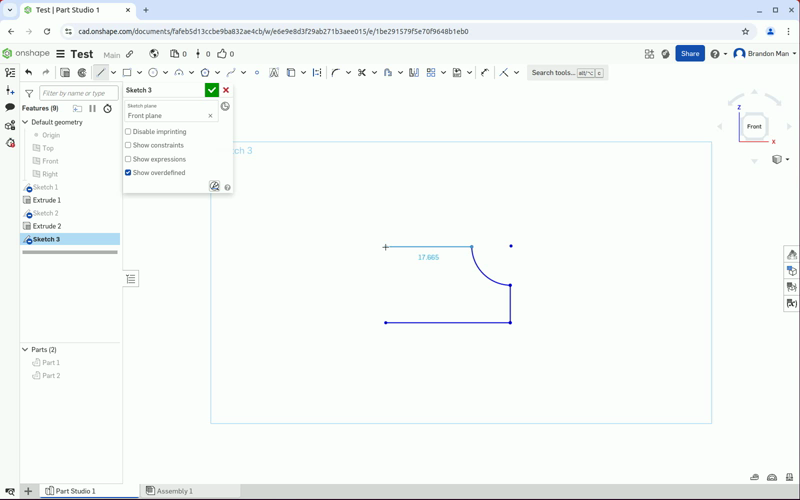
click(385, 246)
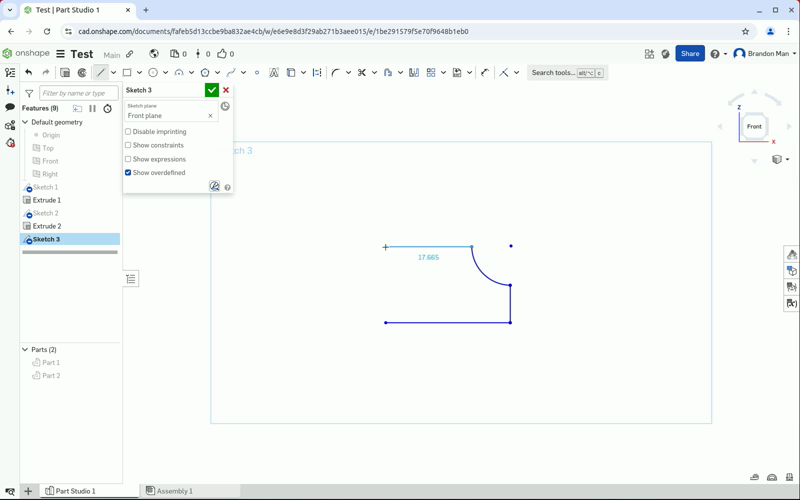
key_up(shift)
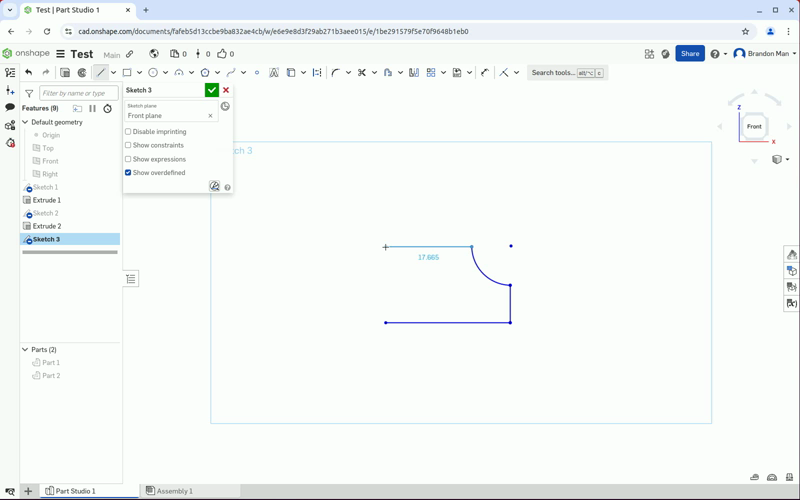
key(esc)
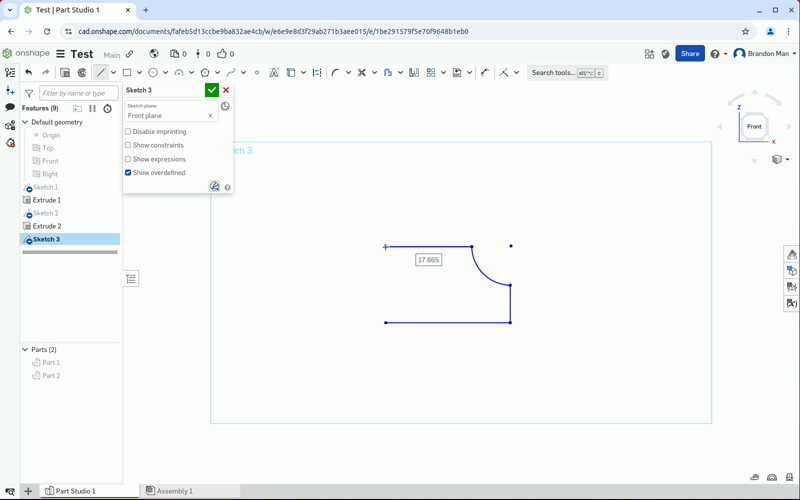
key(a)
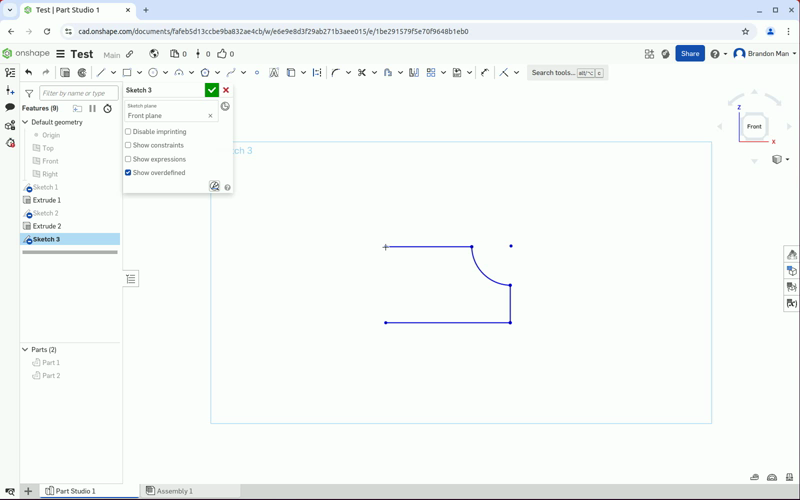
mouse_move(385, 246)
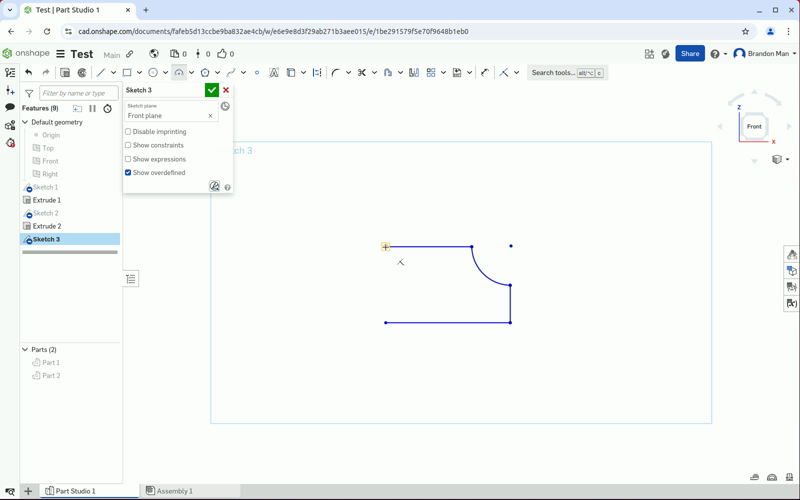
click(385, 246)
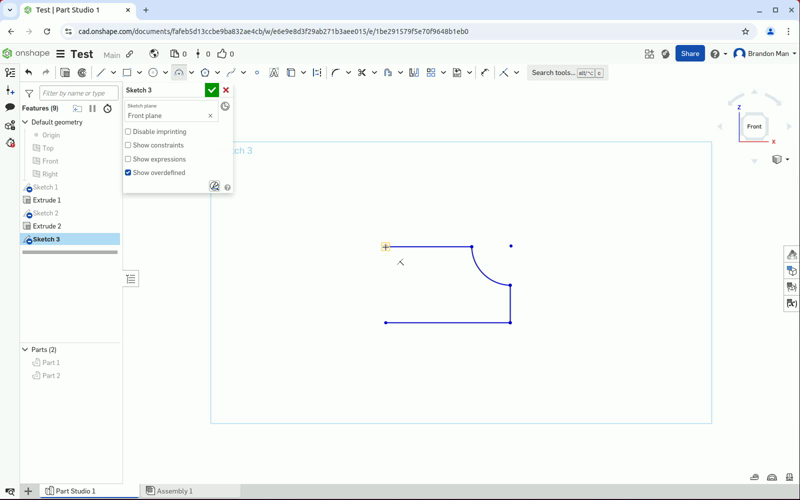
mouse_move(385, 322)
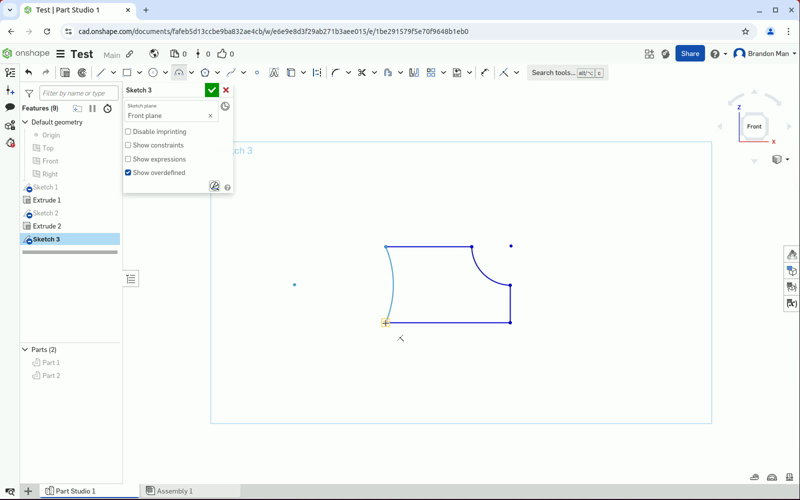
click(385, 322)
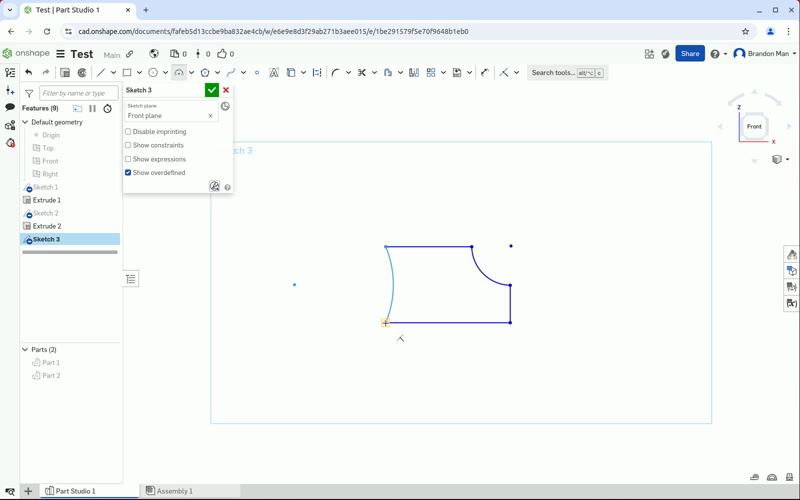
key_down(shift)
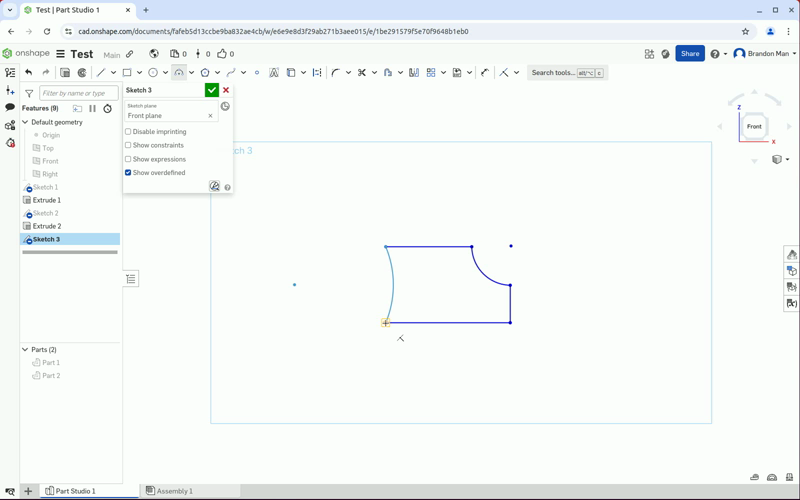
mouse_move(423, 285)
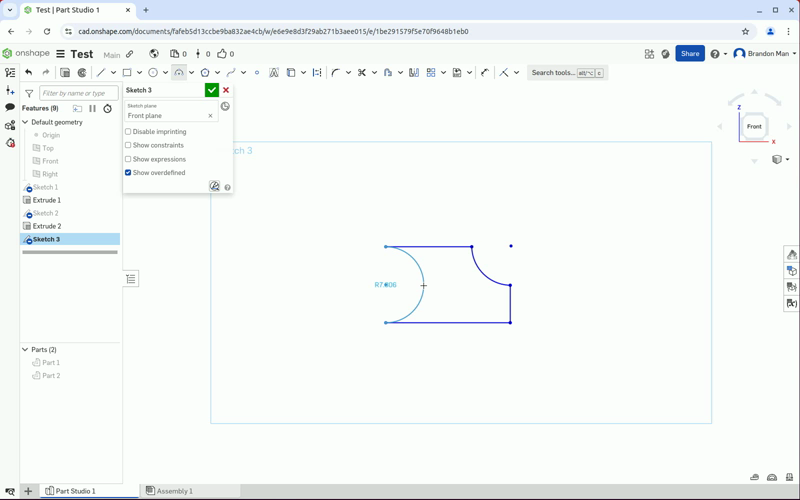
click(423, 285)
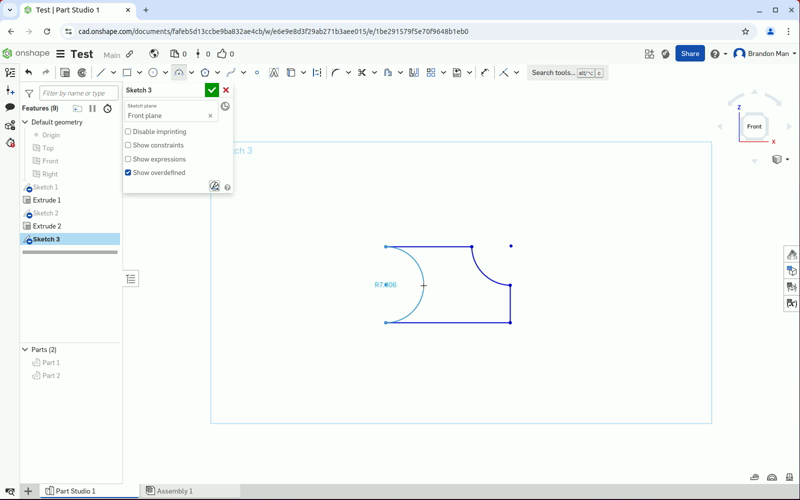
key_up(shift)
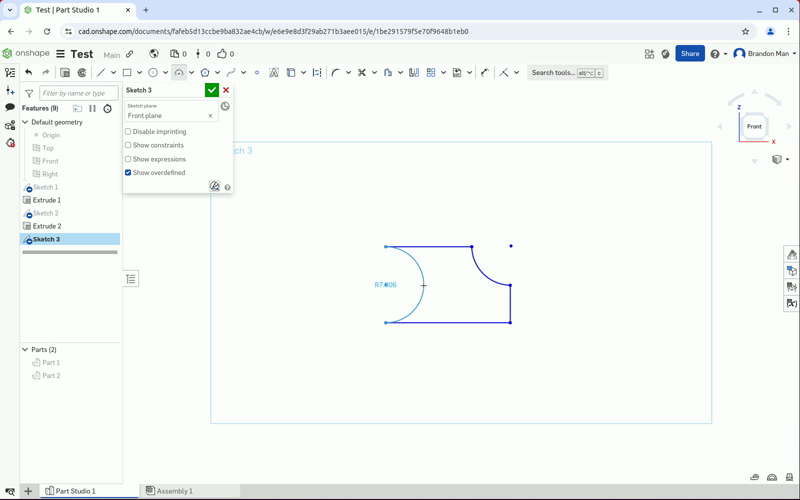
key(esc)
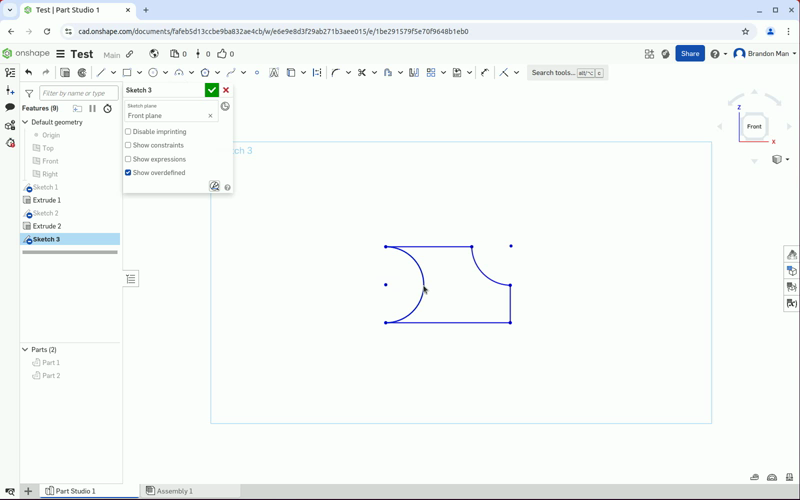
mouse_move(483, 294)
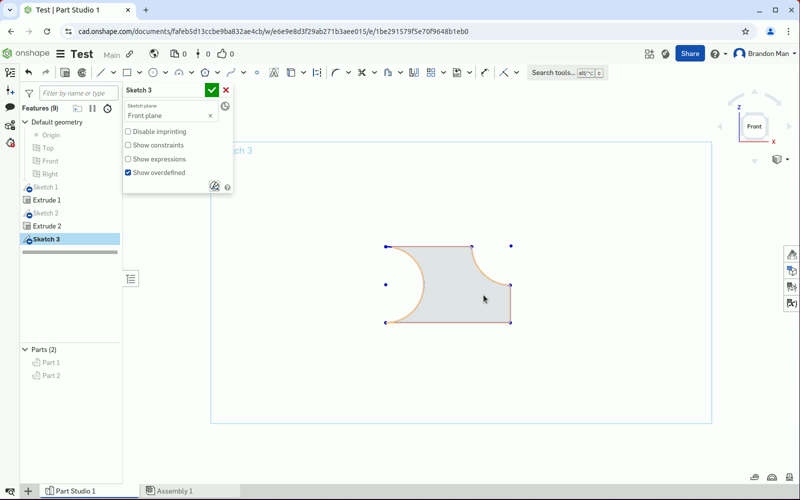
scroll(6)
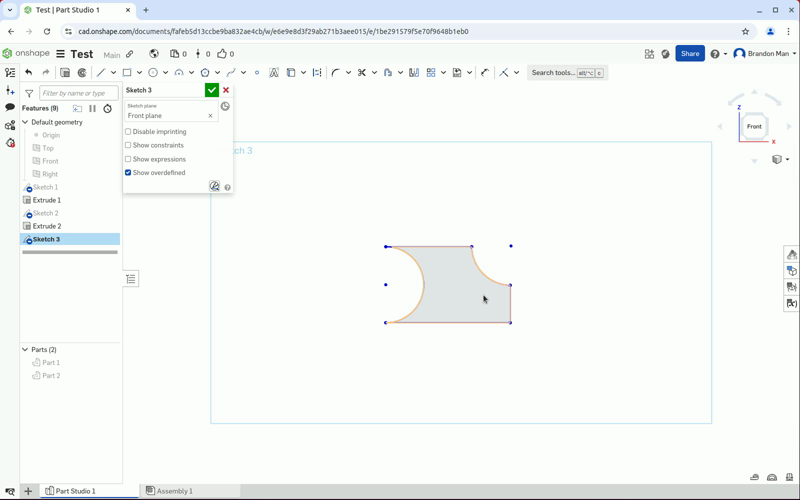
scroll(6)
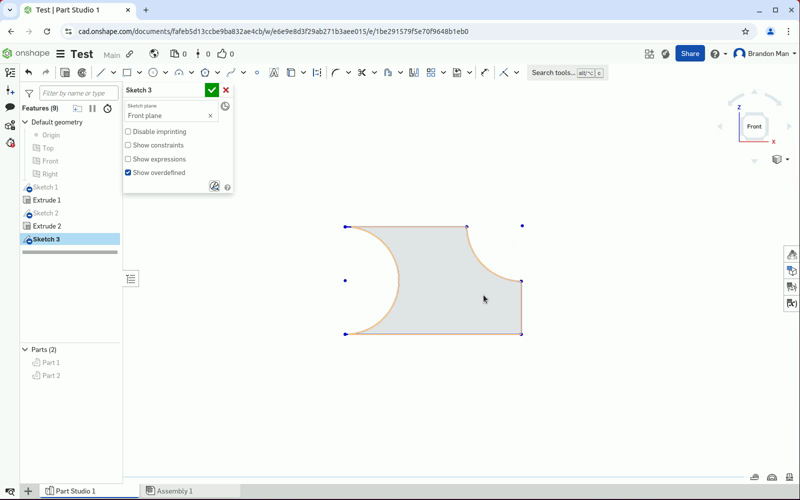
scroll(6)
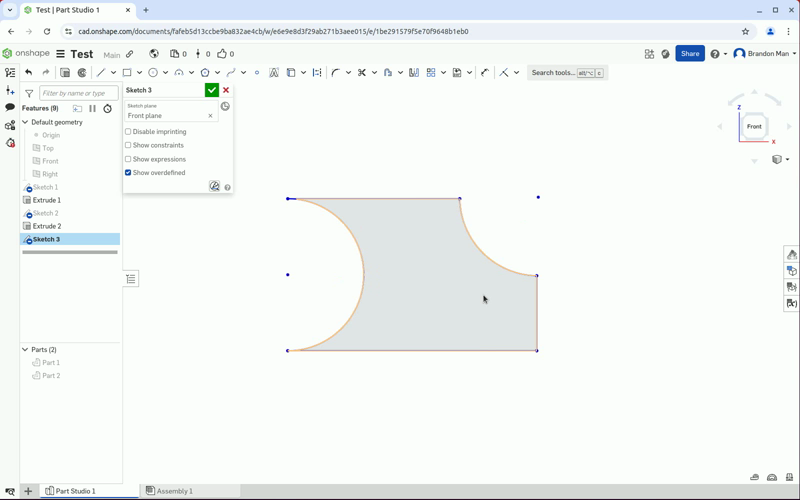
scroll(6)
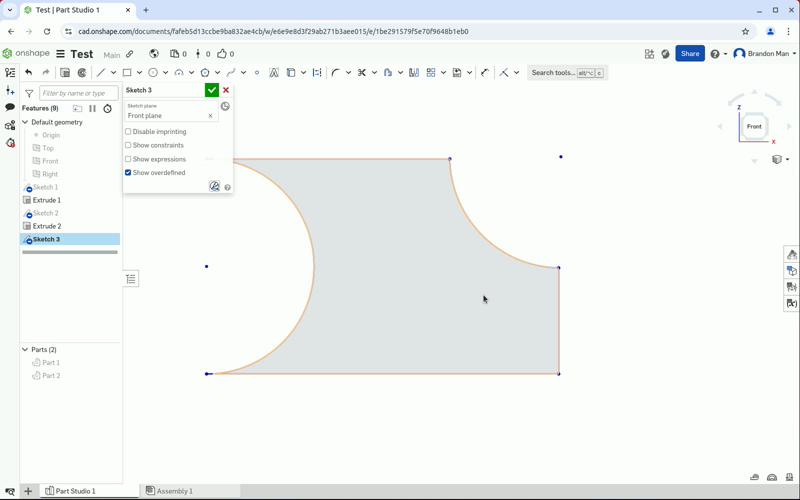
scroll(6)
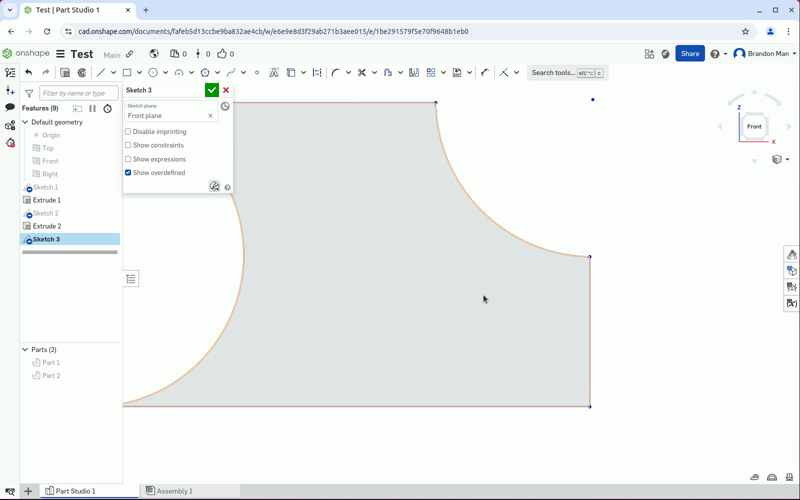
scroll(6)
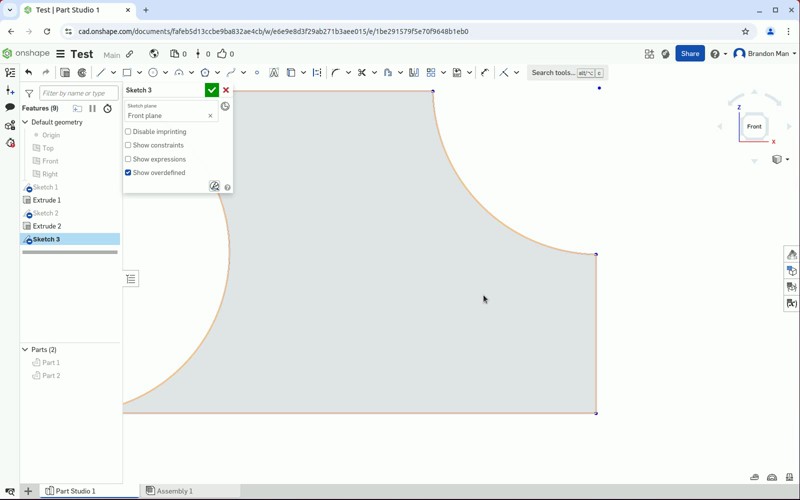
scroll(6)
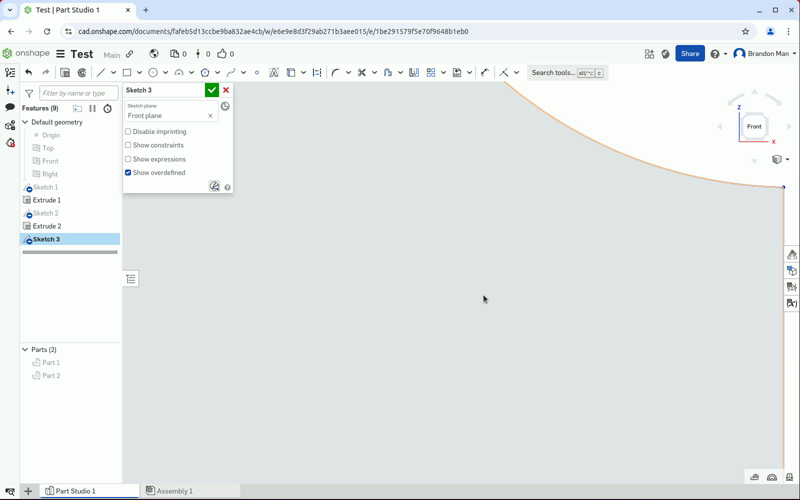
click(483, 294)
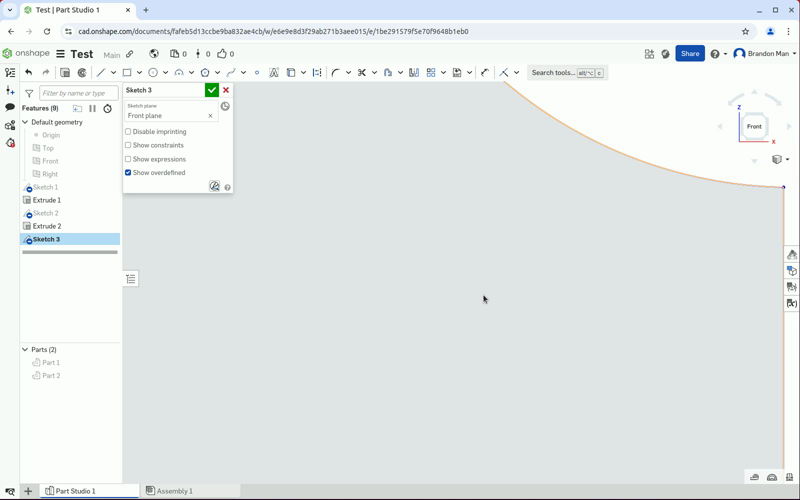
scroll(-6)
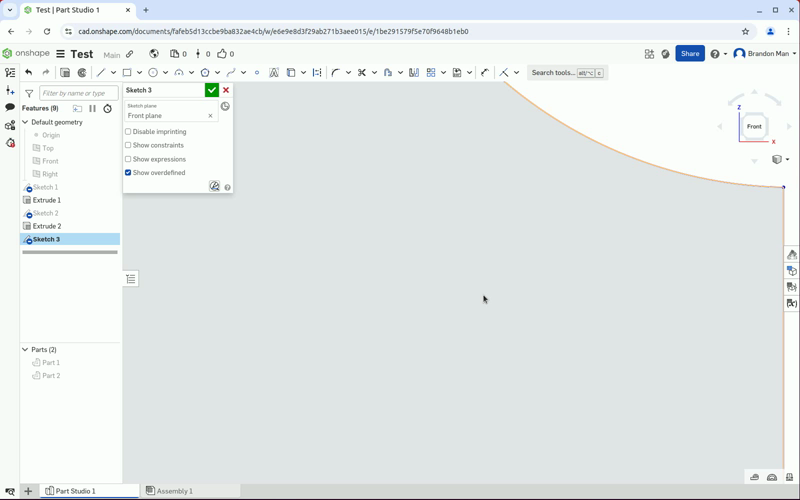
scroll(-6)
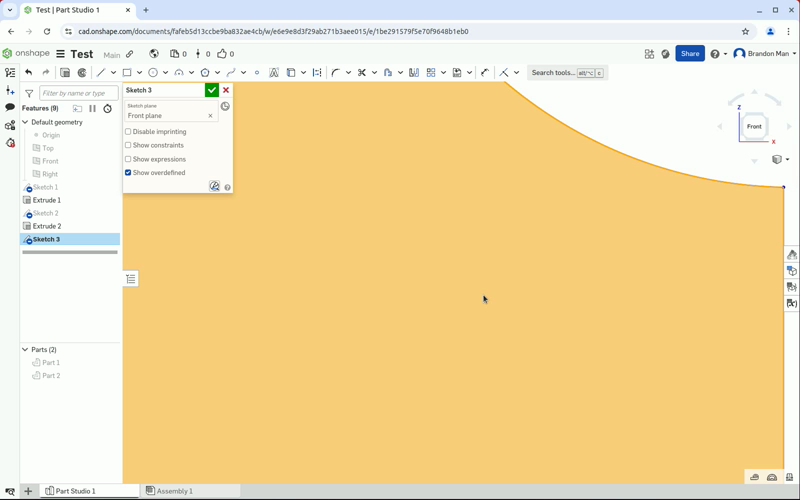
scroll(-6)
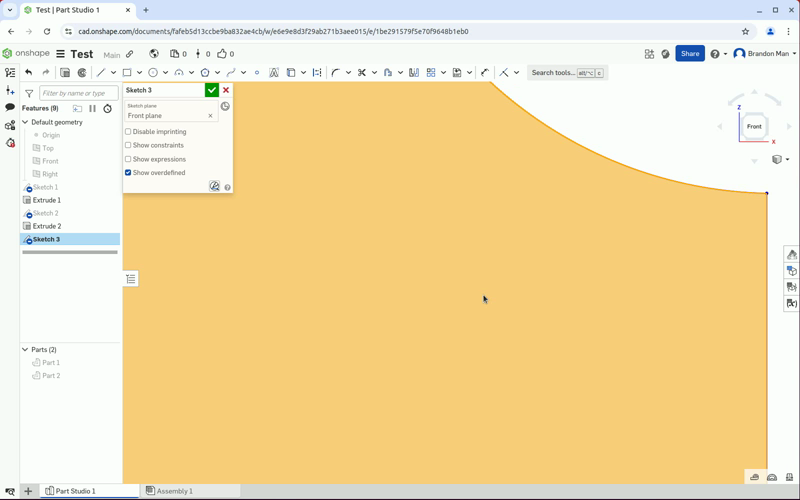
scroll(-6)
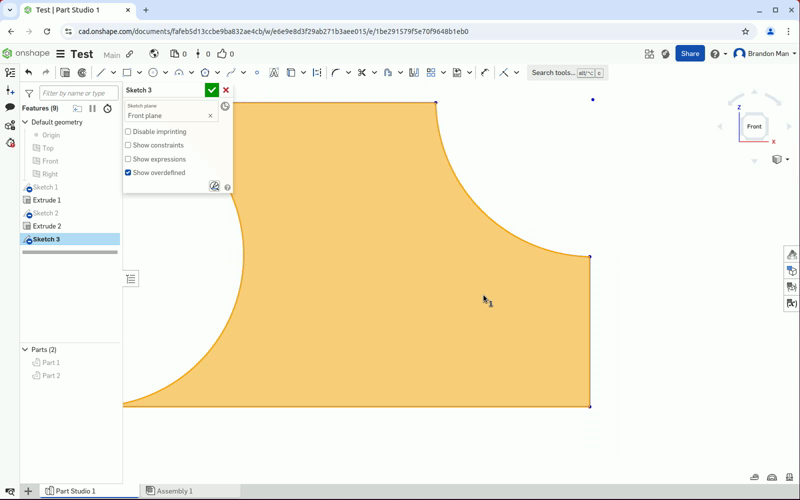
scroll(-6)
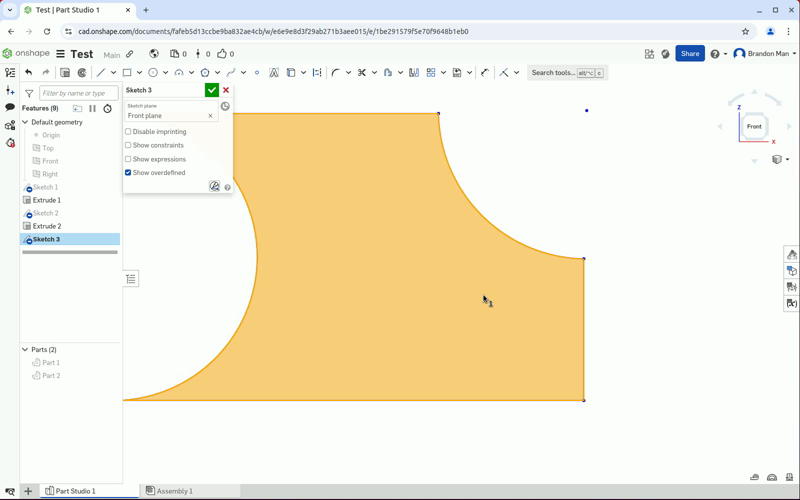
scroll(-6)
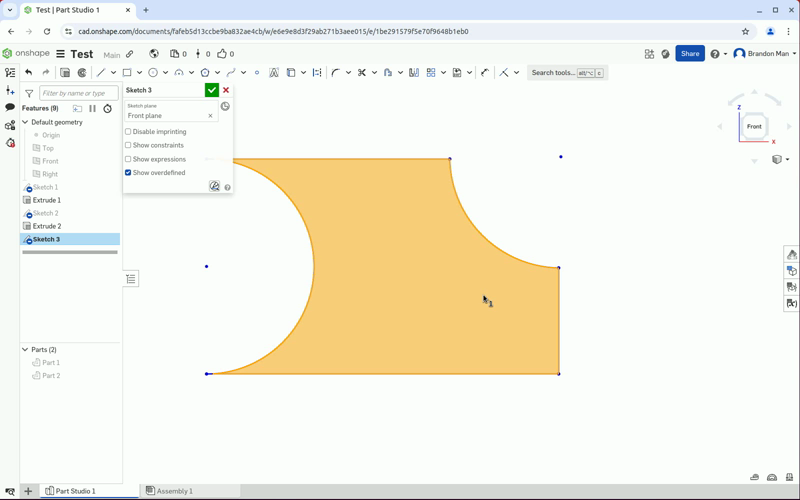
scroll(-6)
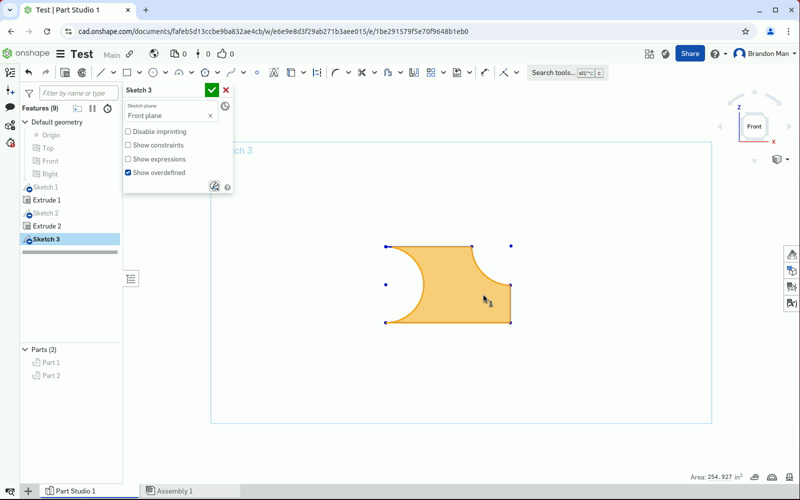
mouse_move(73, 352)
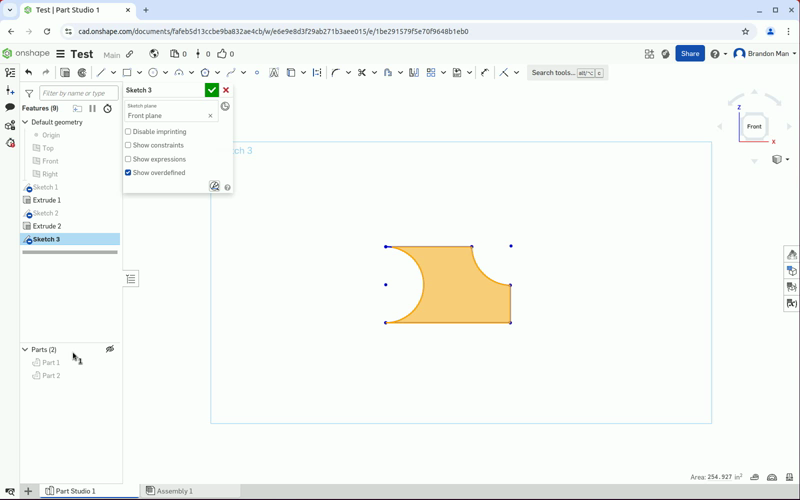
key(shift+y)
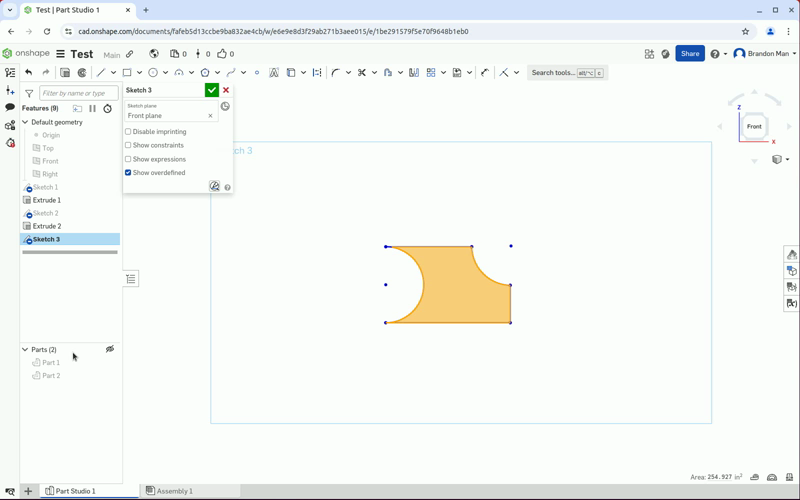
key(shift+e)
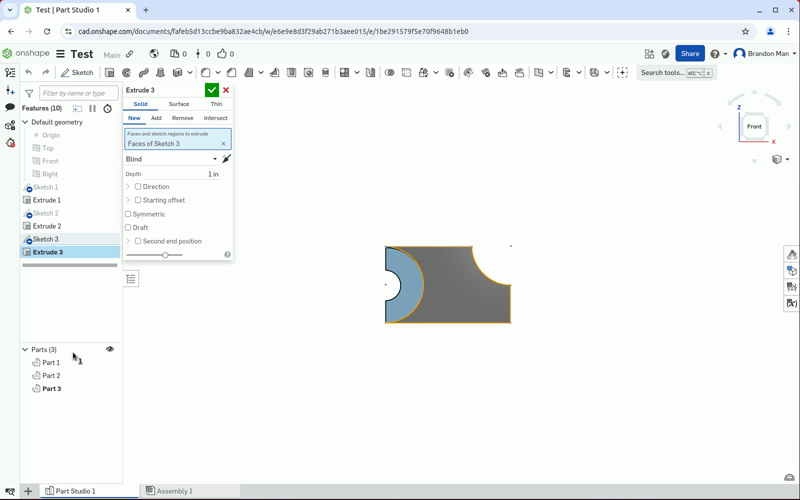
mouse_move(143, 106)
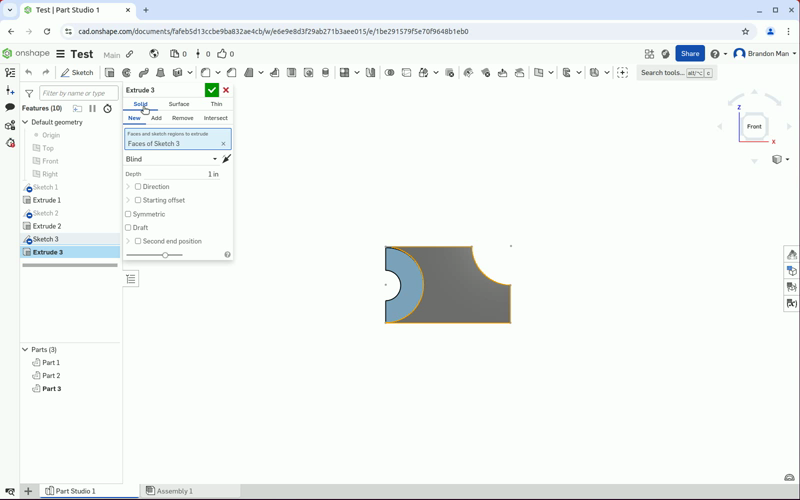
click(143, 106)
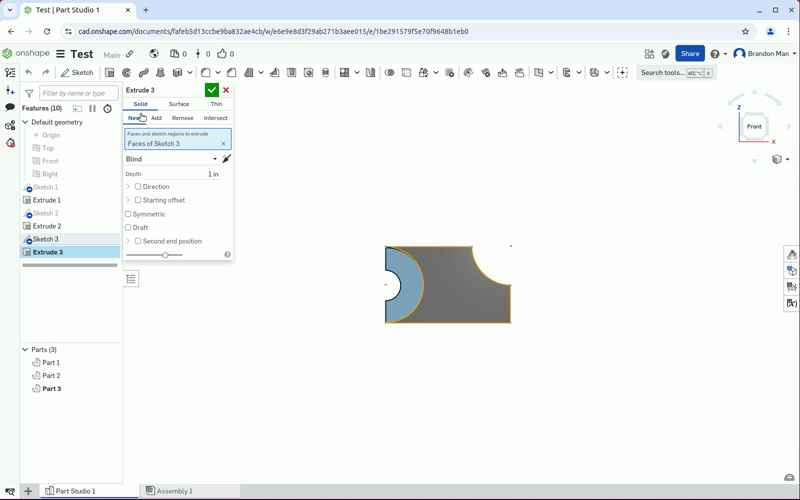
mouse_move(137, 120)
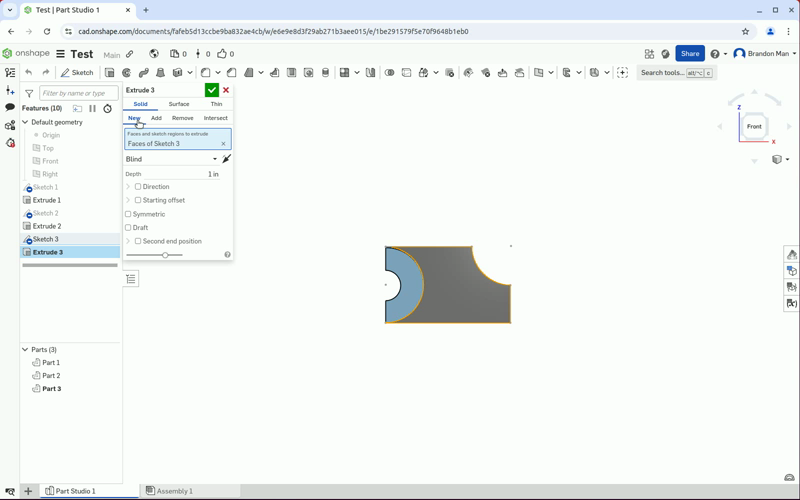
click(137, 120)
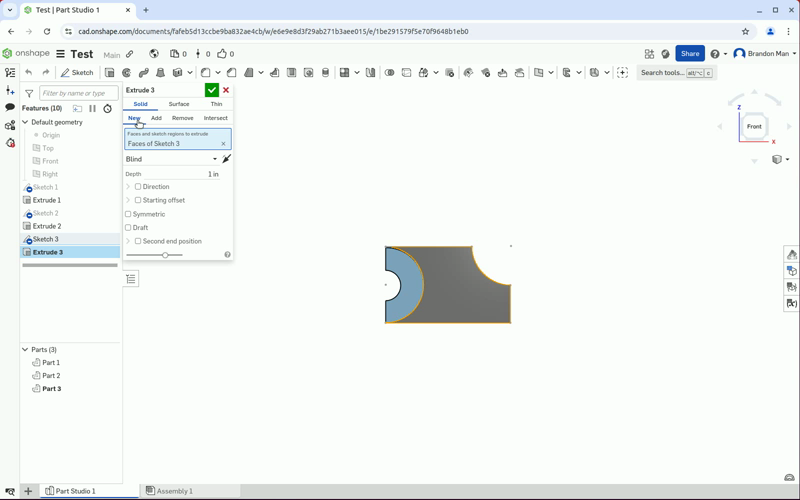
key(tab, 4)
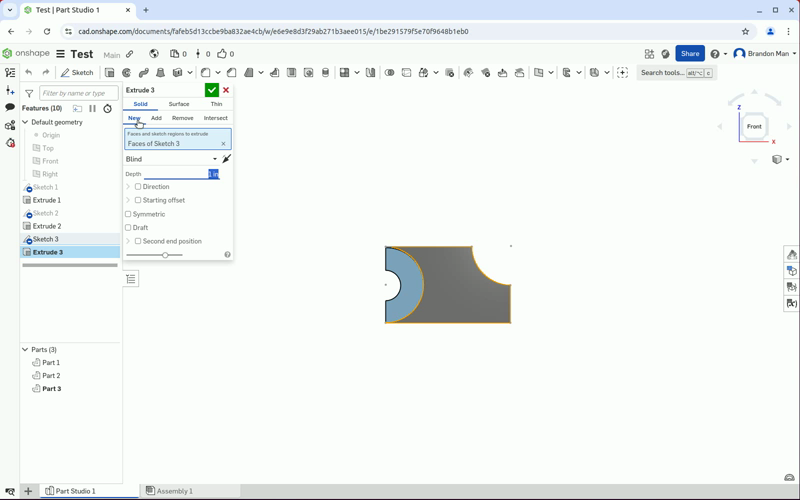
text(6.258)
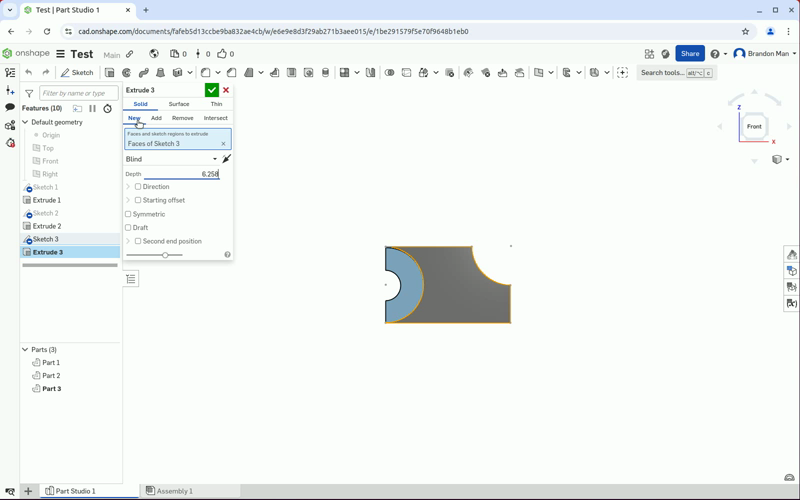
key(enter)
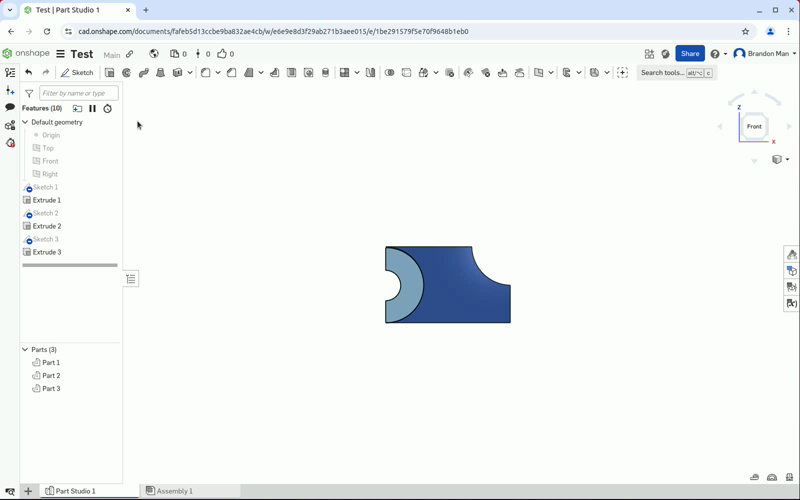
key(shift+h)
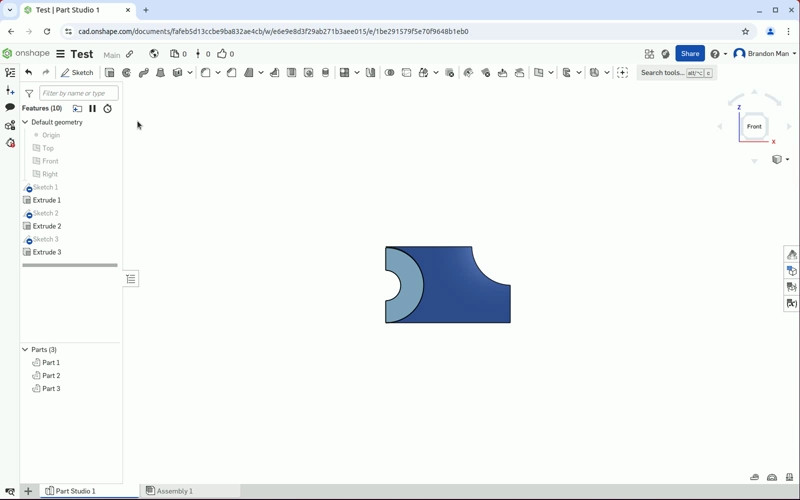
key(shift+h)
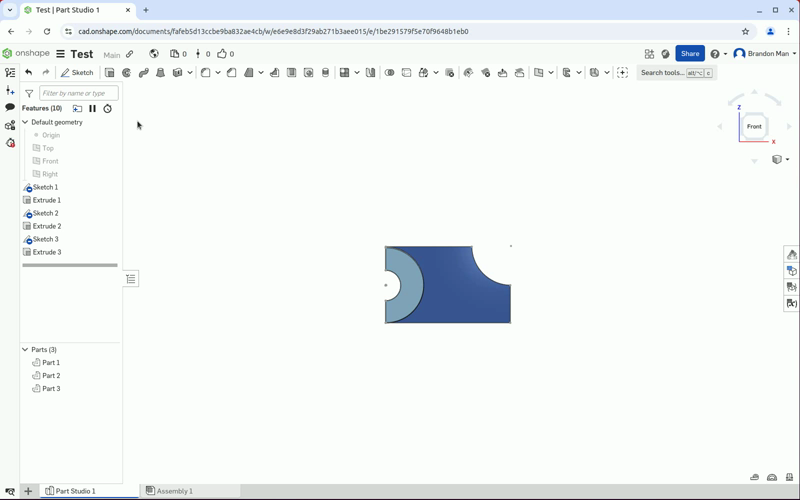
key(shift+7)
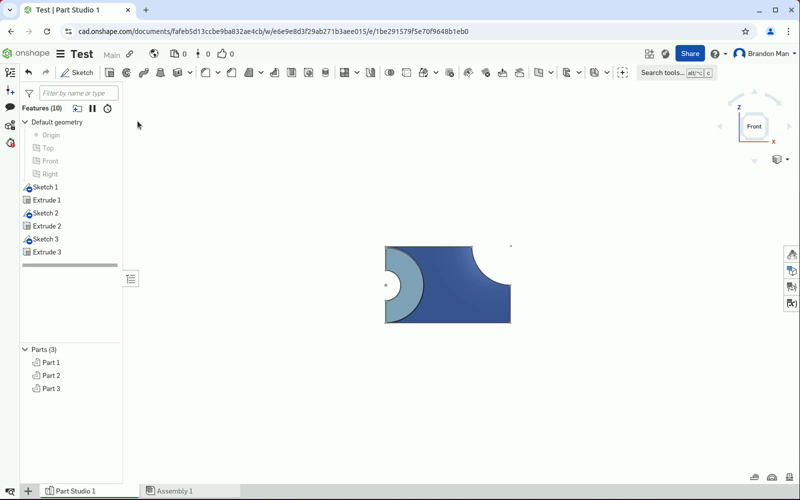
key(left, 2)
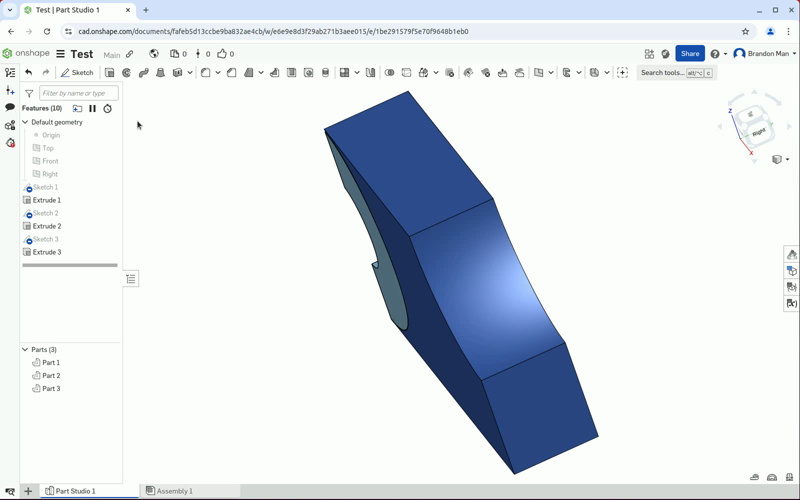
key(down, 2)
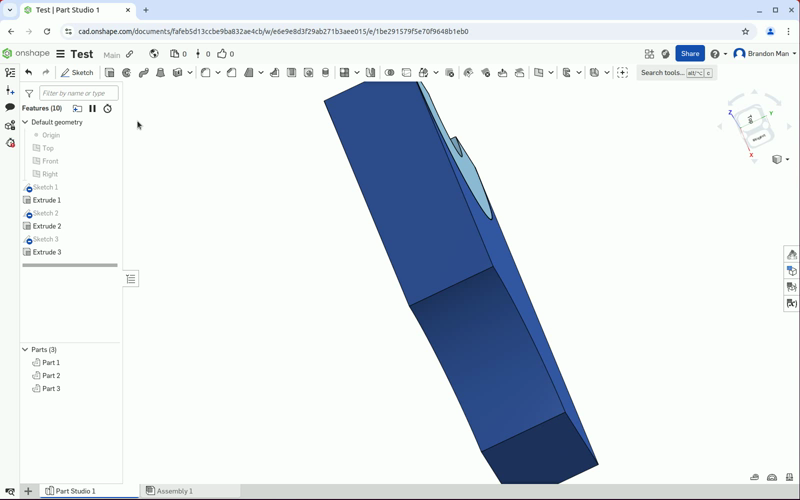
key(up, 2)
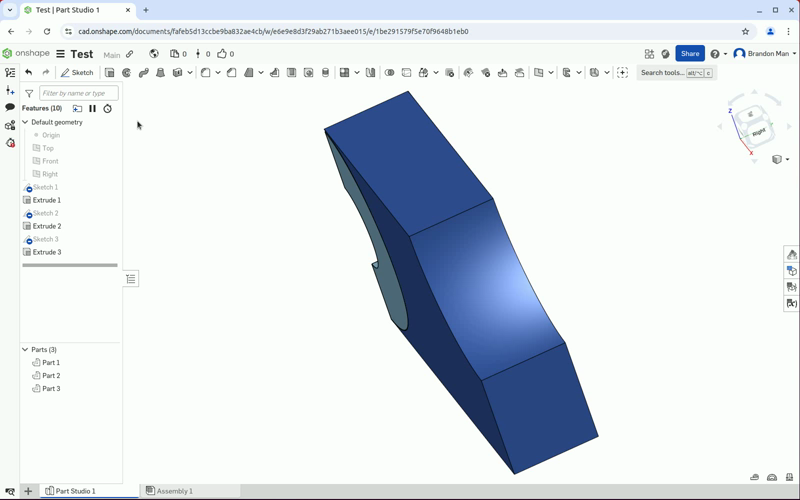
key(right, 2)
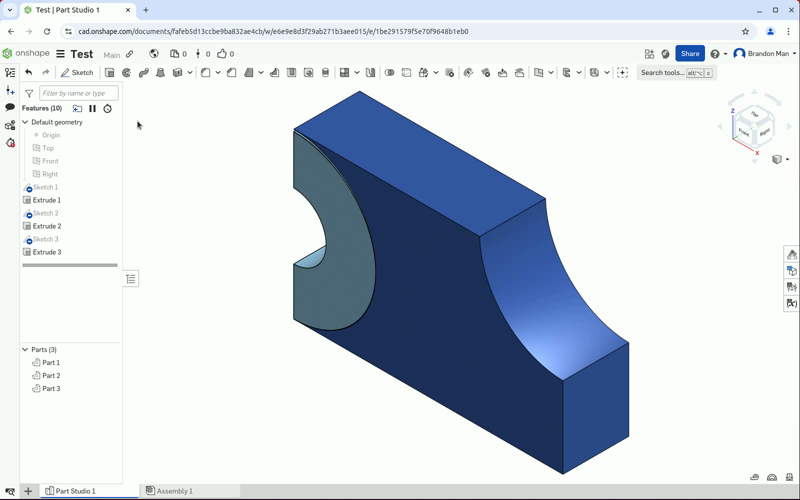
mouse_move(73, 189)
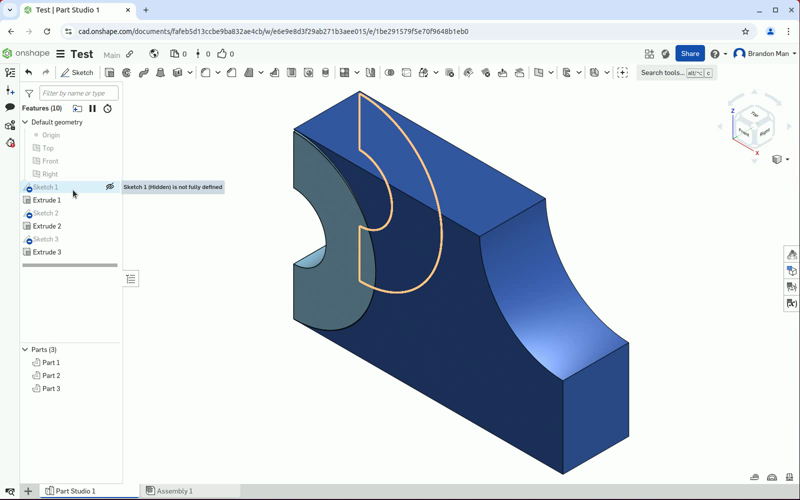
click(73, 189)